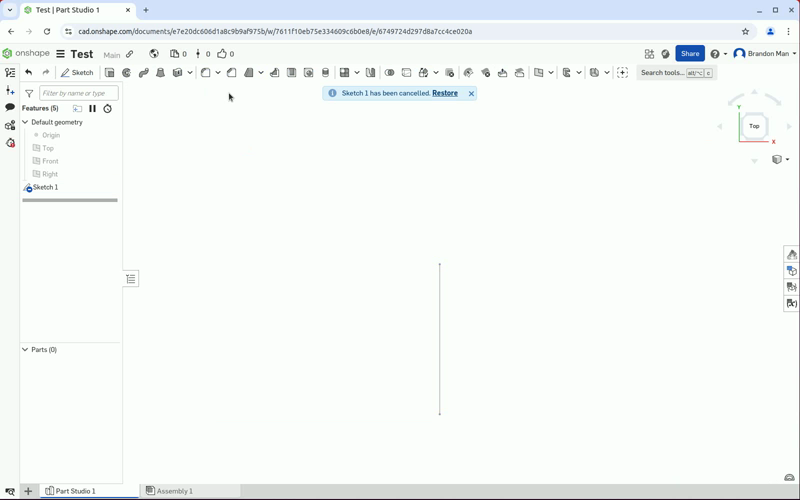
key(shift+h)
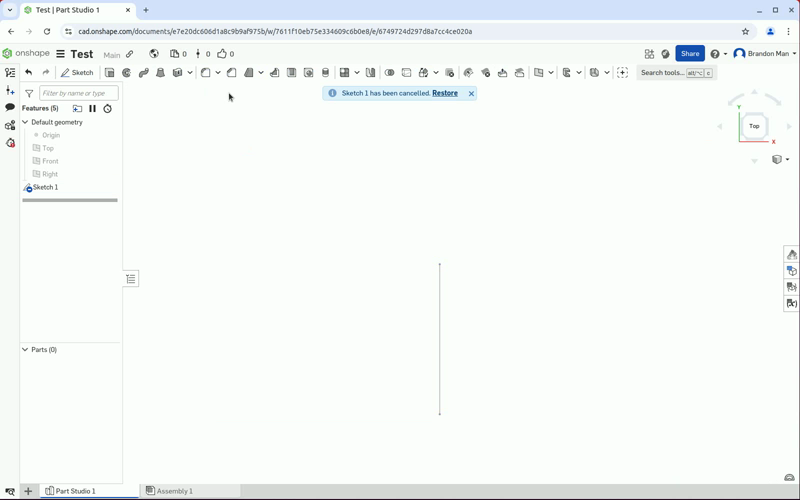
key(shift+s)
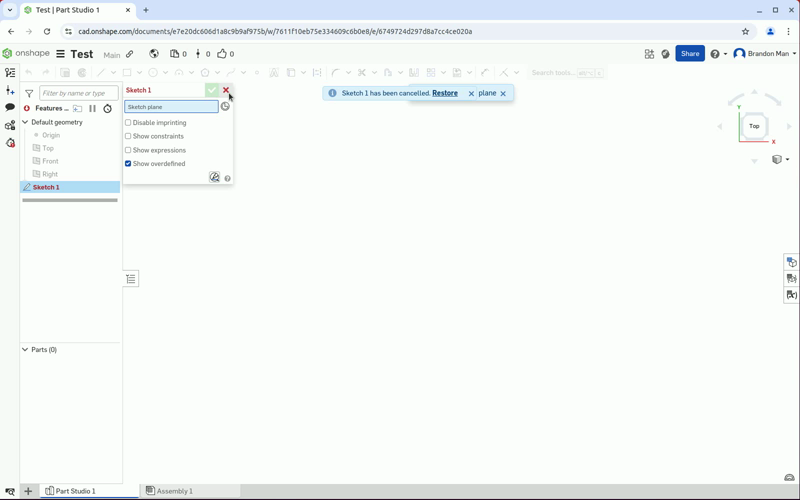
mouse_move(73, 150)
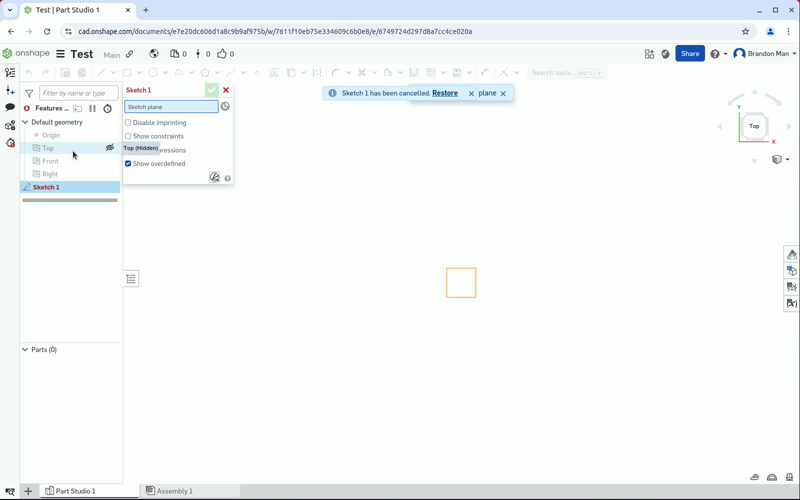
click(73, 150)
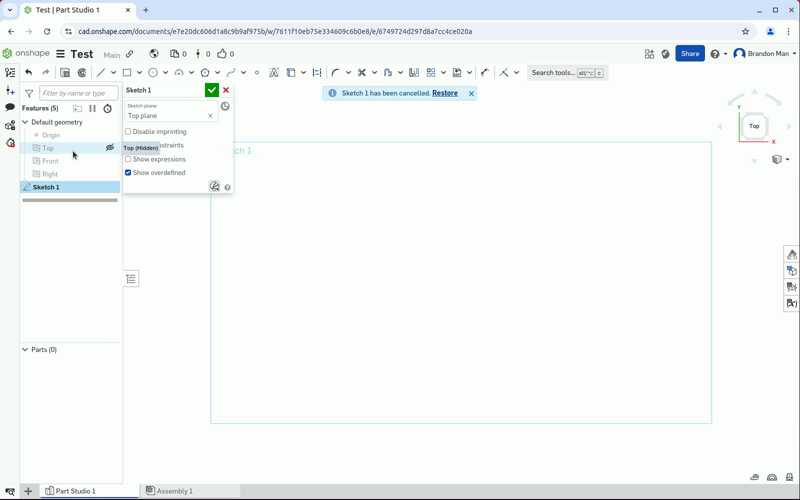
mouse_move(73, 352)
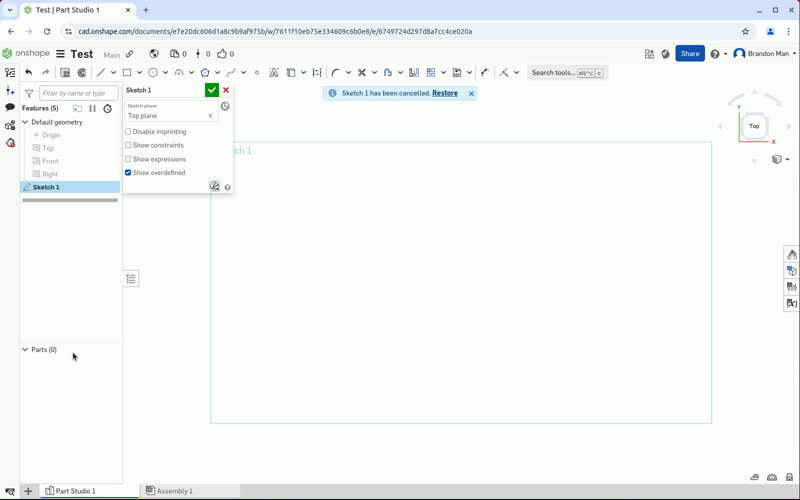
key(y)
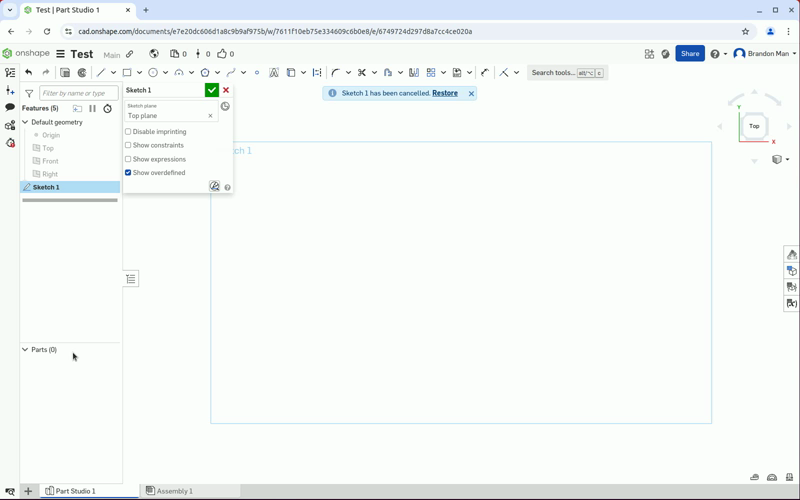
key(l)
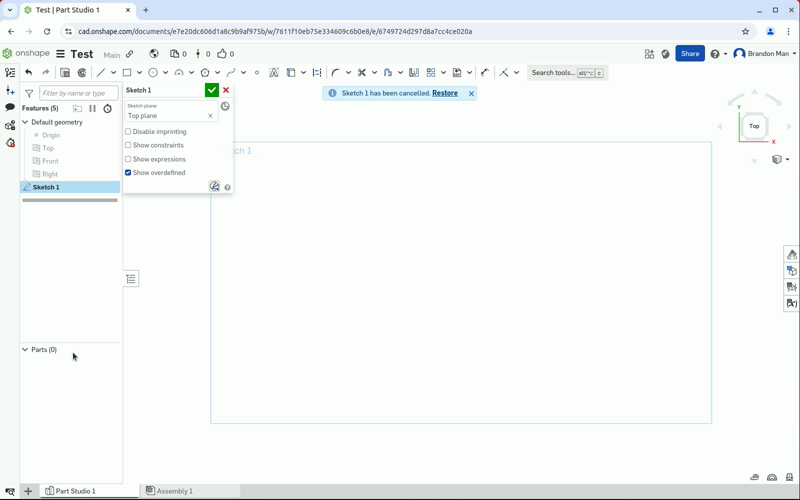
key_down(shift)
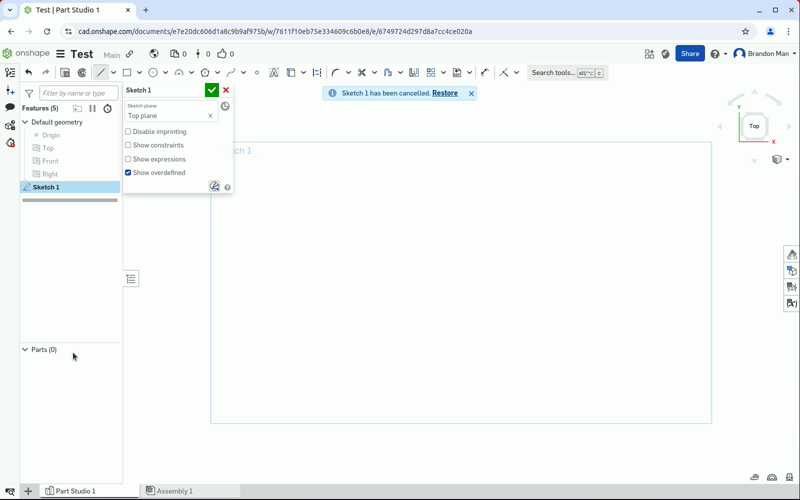
mouse_move(376, 339)
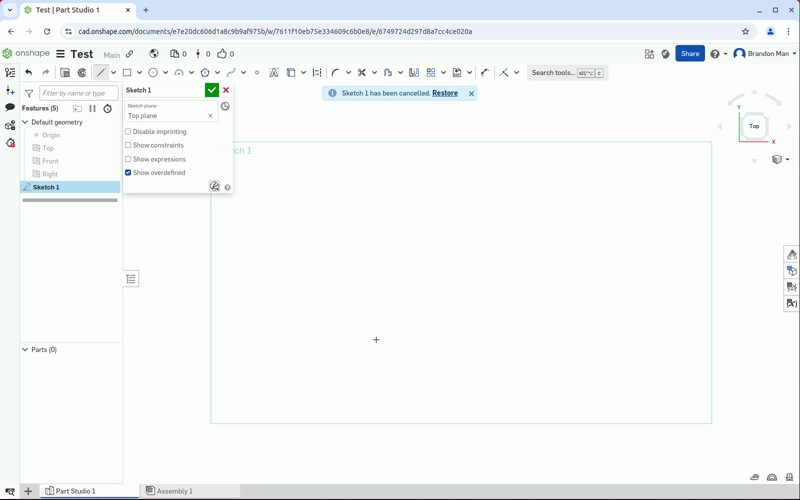
click(376, 339)
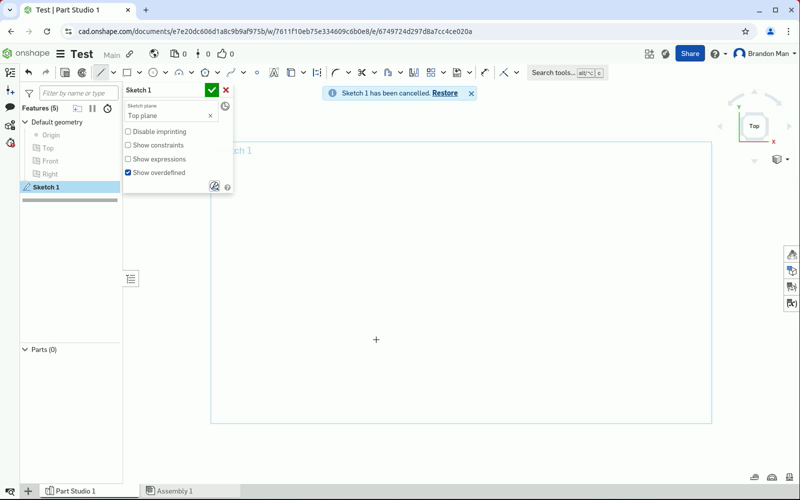
key_up(shift)
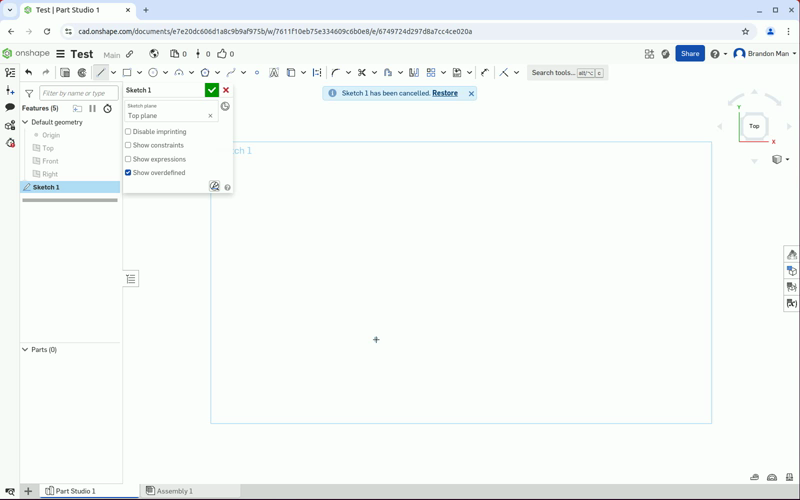
key_down(shift)
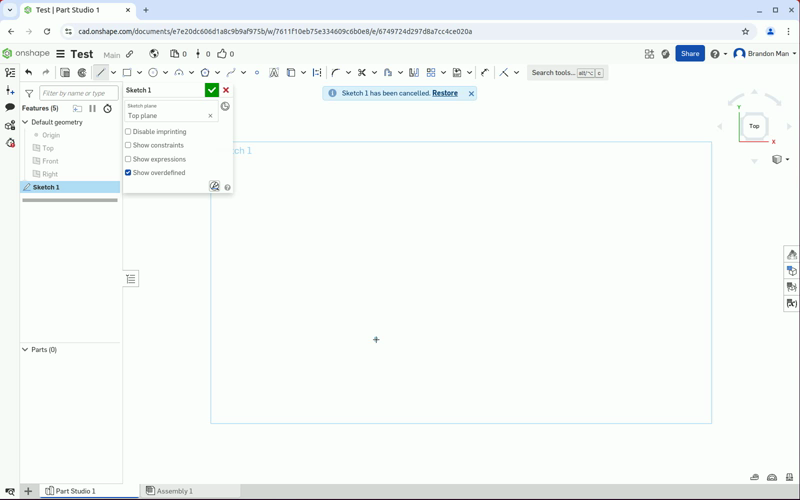
mouse_move(544, 339)
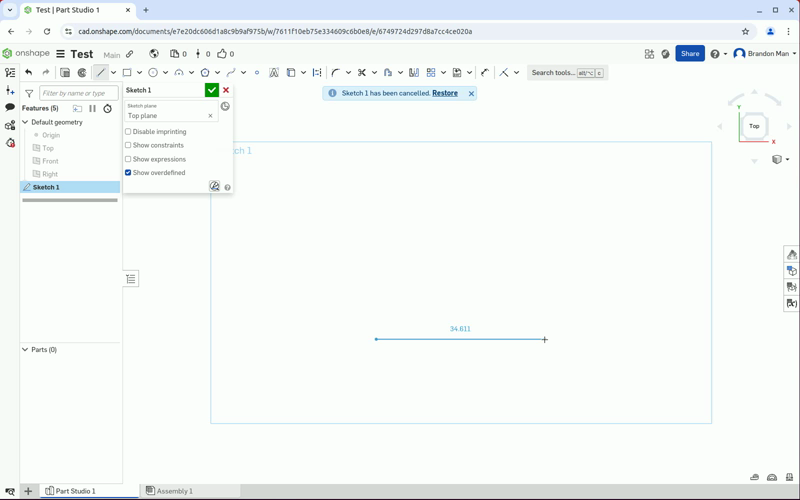
click(544, 339)
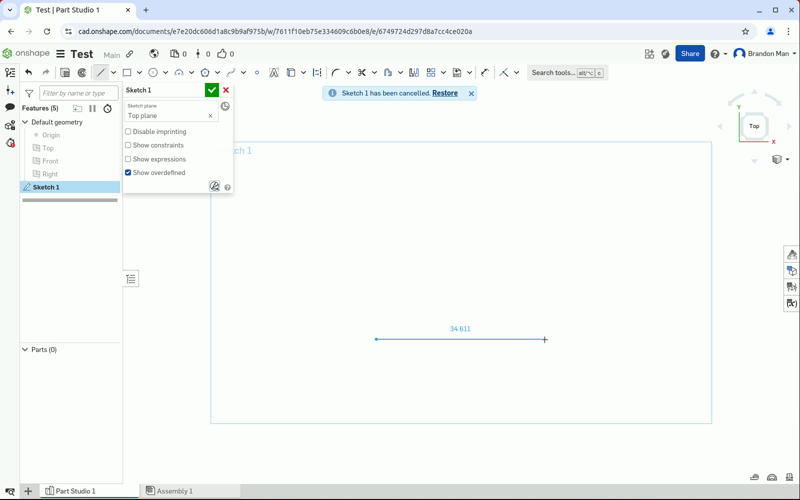
key_up(shift)
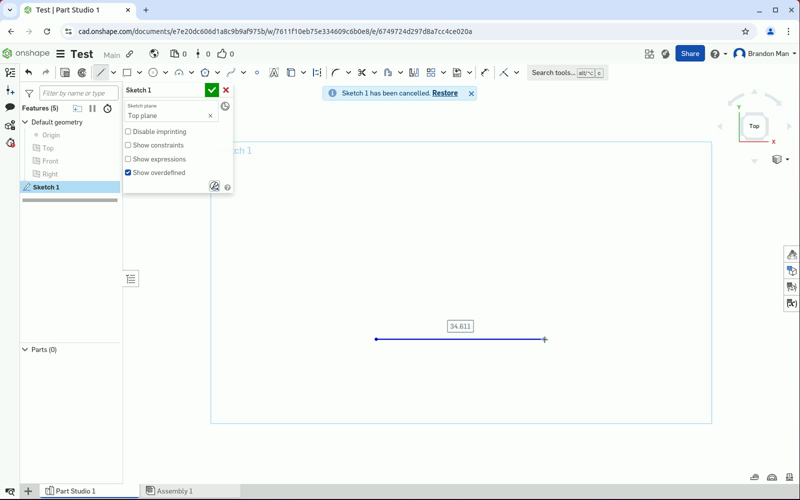
key_down(shift)
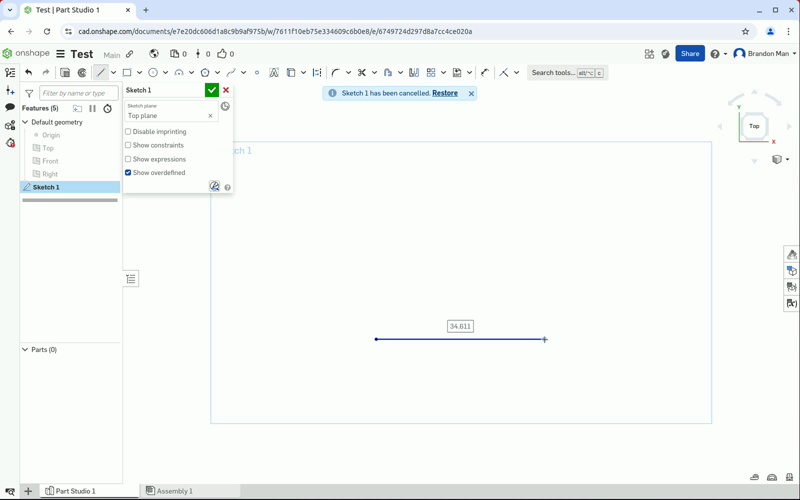
mouse_move(544, 227)
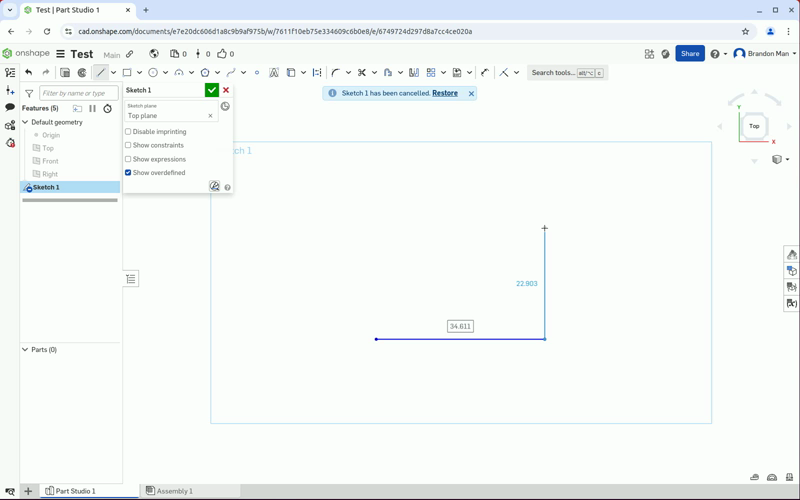
click(544, 227)
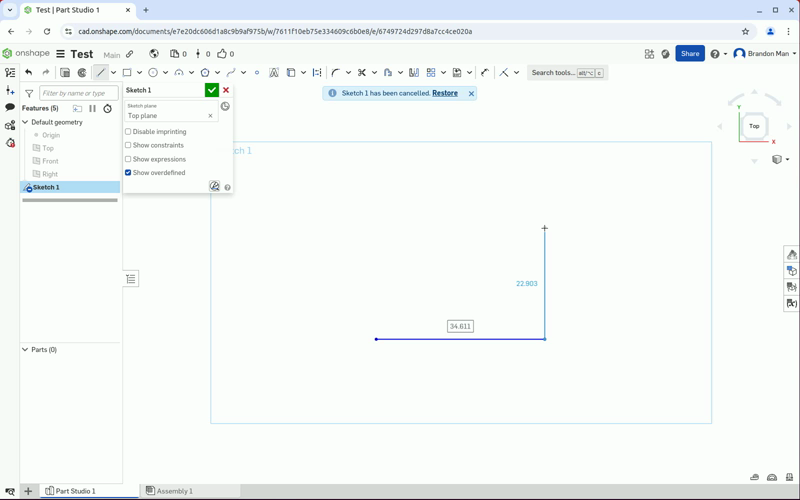
key_up(shift)
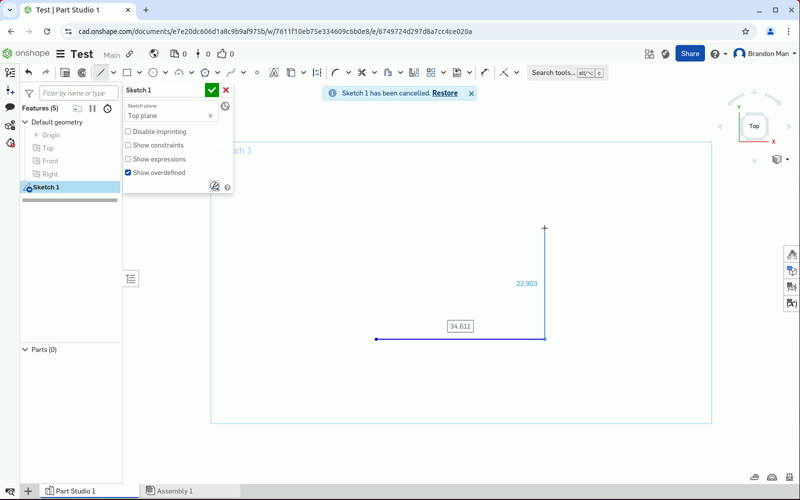
key_down(shift)
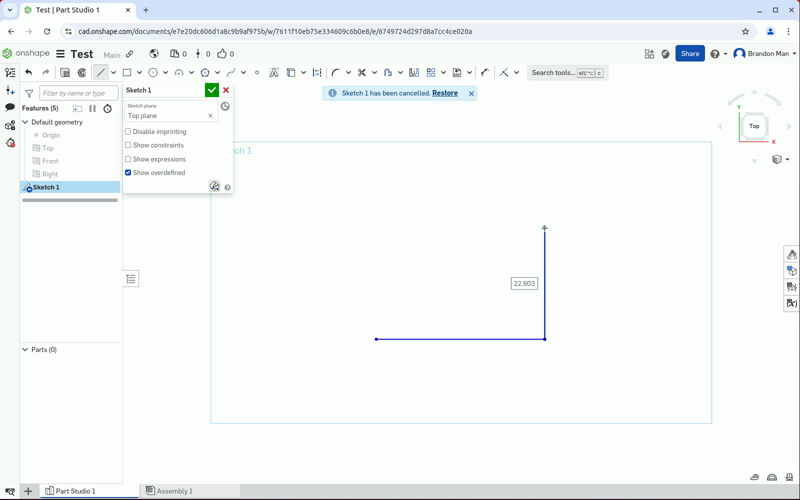
mouse_move(376, 227)
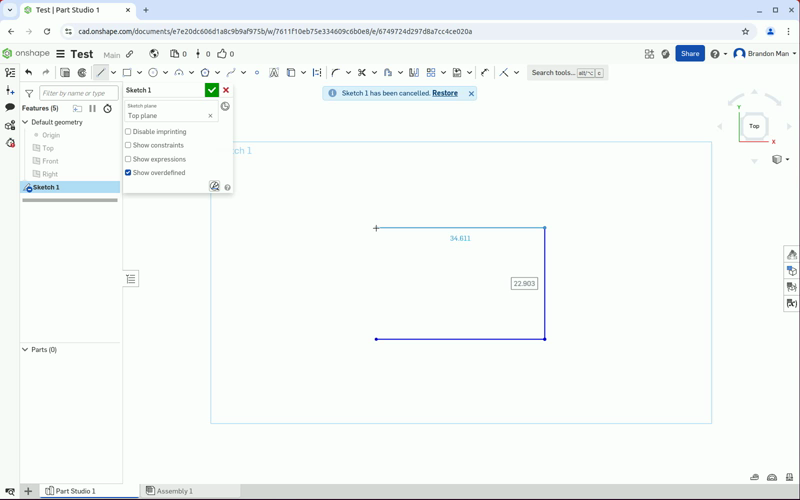
click(376, 227)
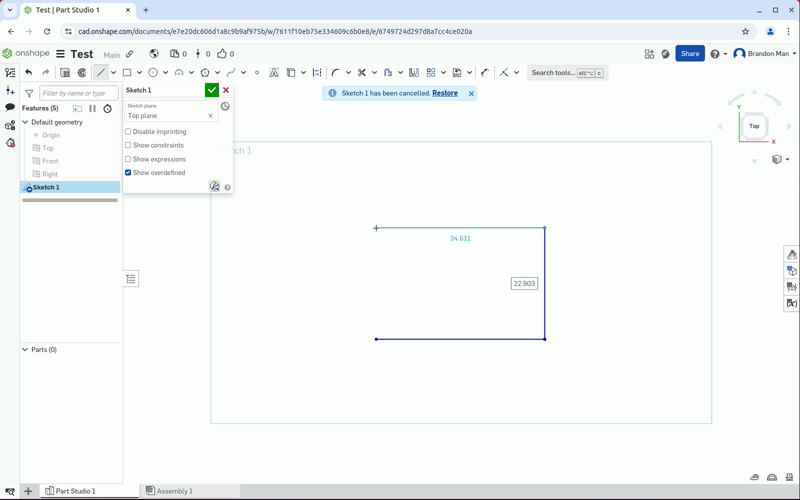
key_up(shift)
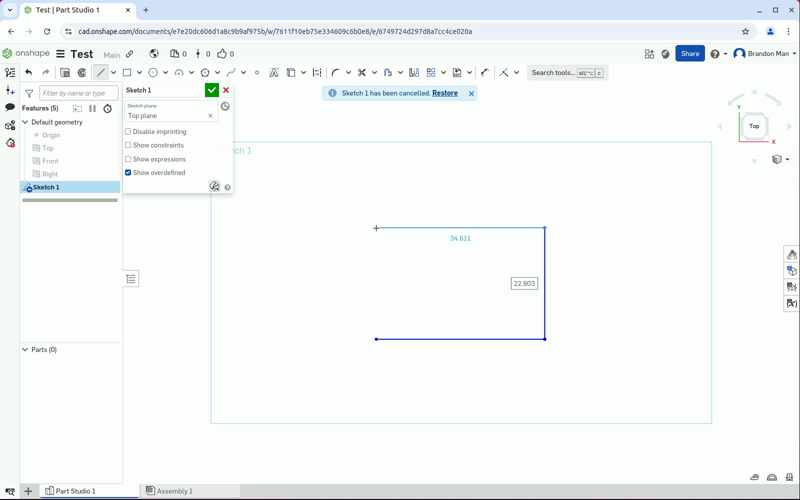
key_down(shift)
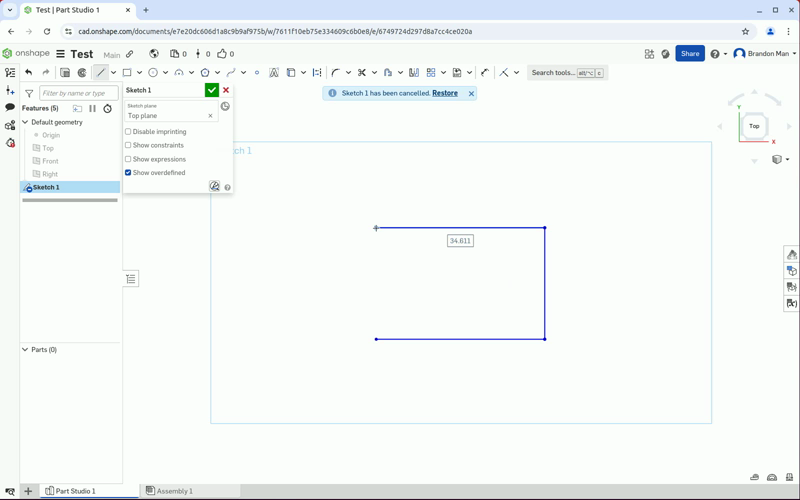
mouse_move(376, 339)
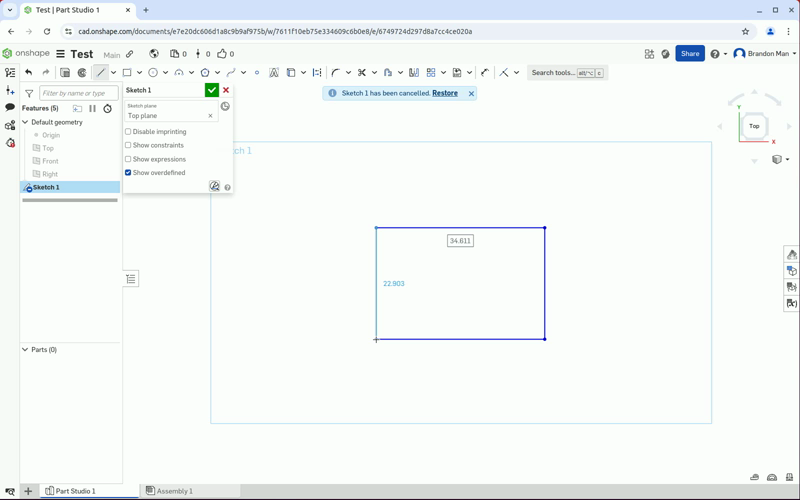
key_up(shift)
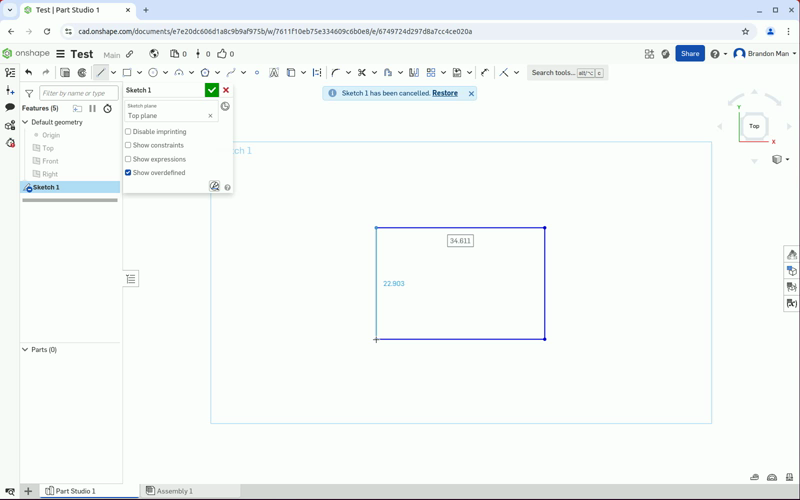
click(376, 339)
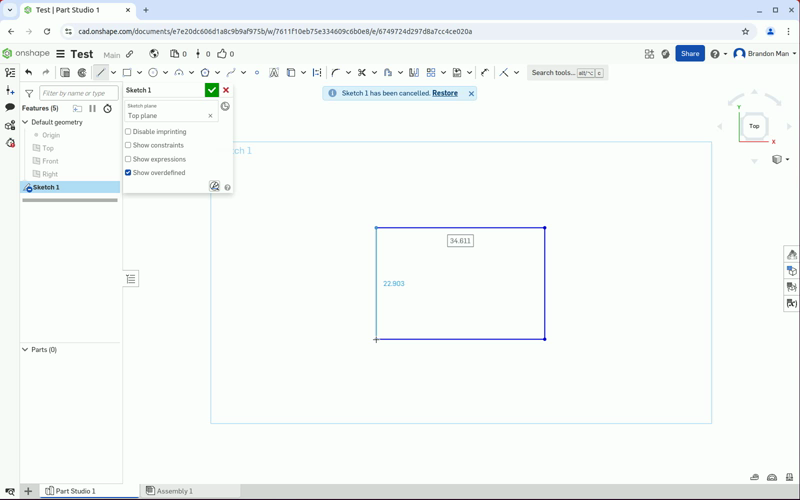
key(esc)
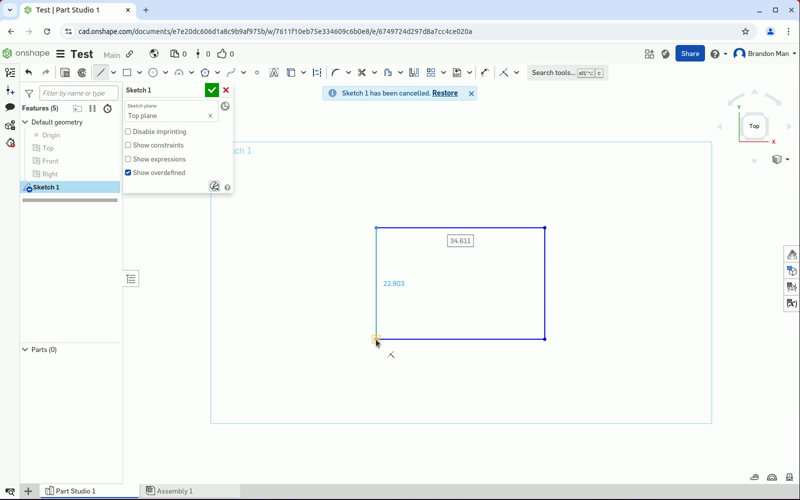
key(c)
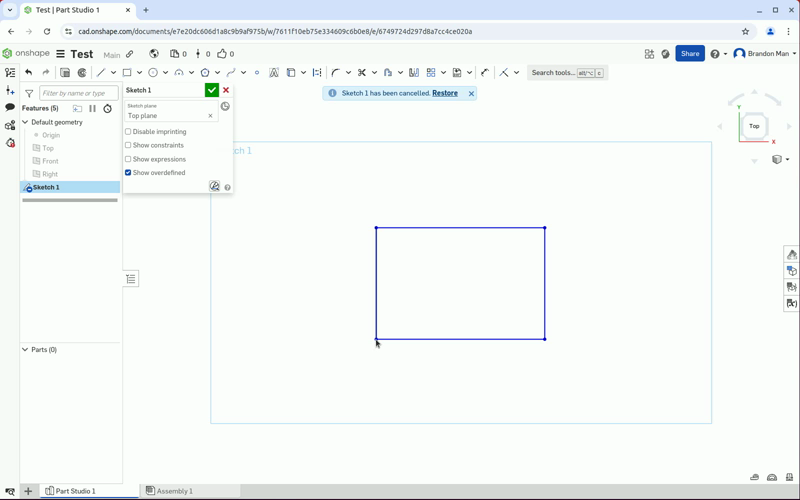
key_down(shift)
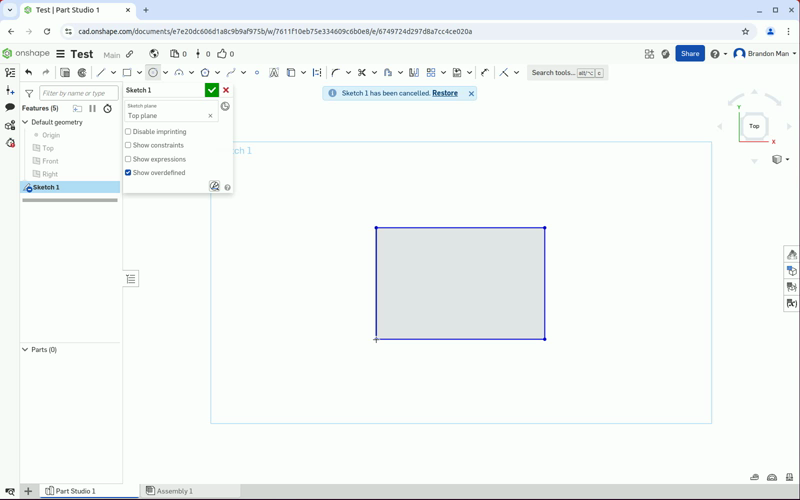
mouse_move(461, 282)
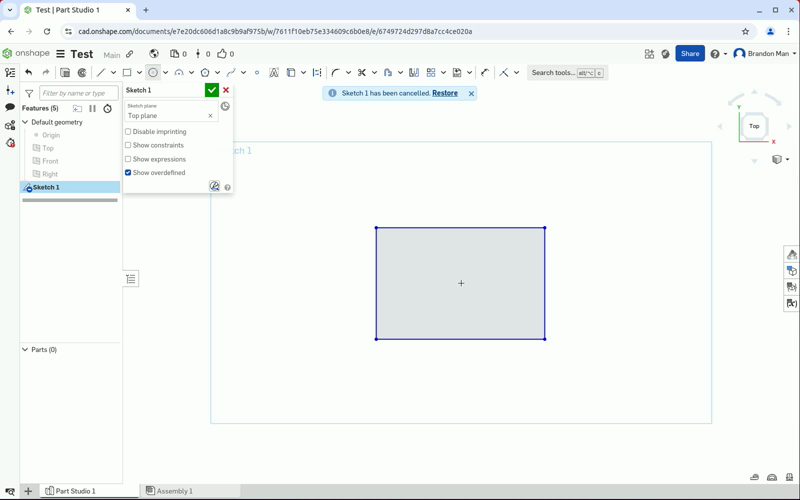
click(461, 282)
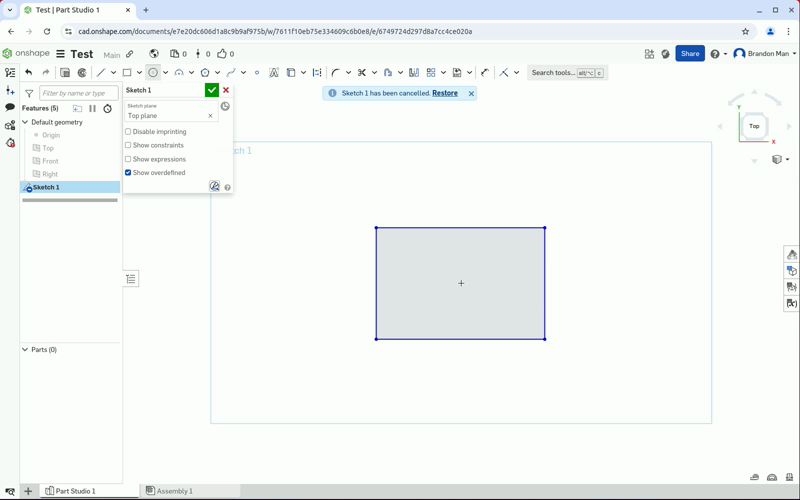
key_up(shift)
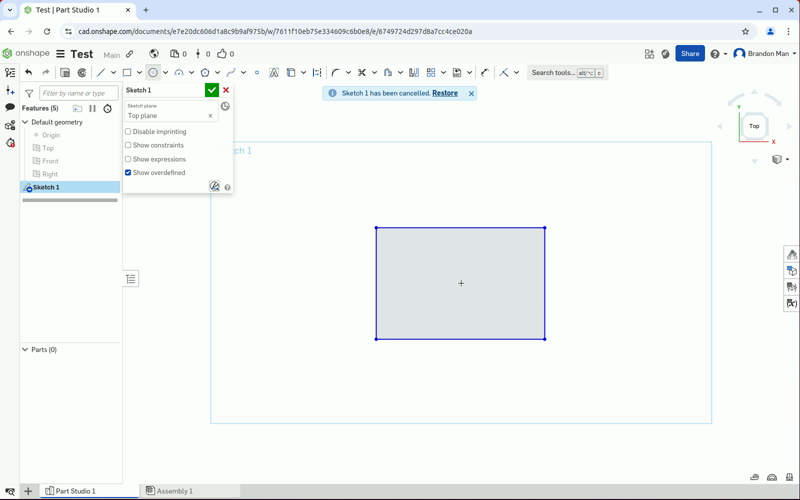
mouse_move(489, 282)
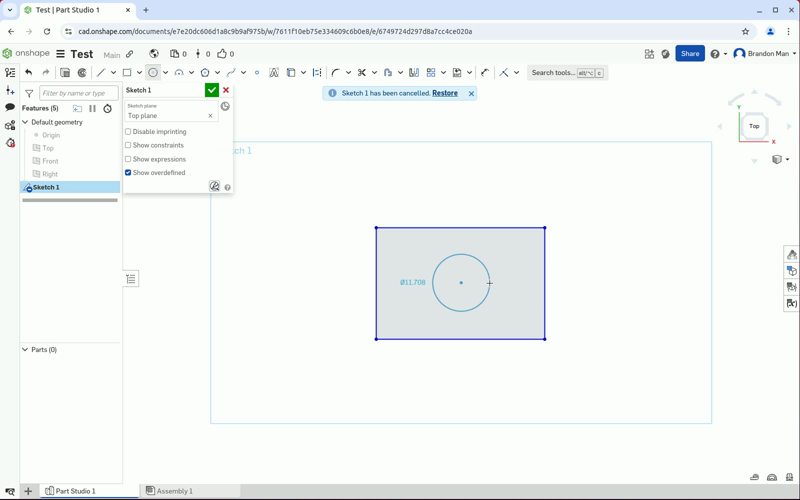
click(489, 282)
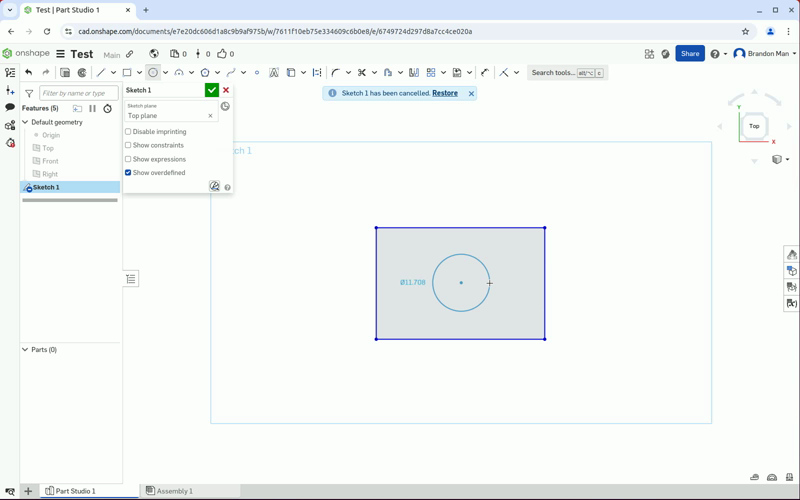
key(esc)
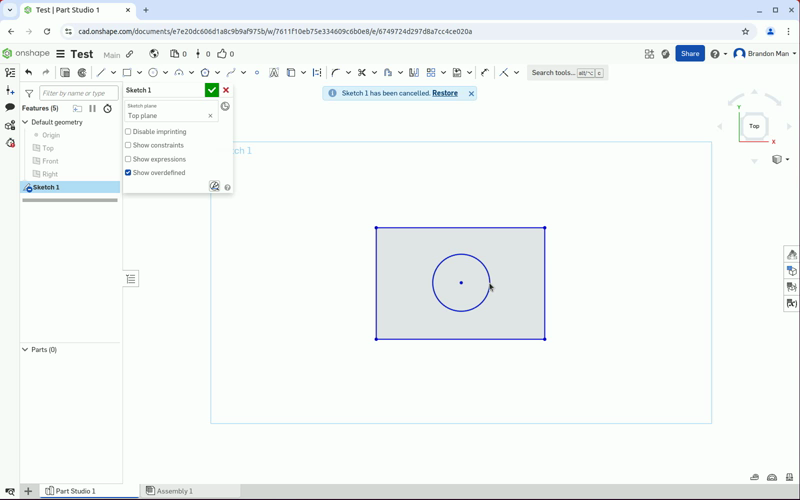
mouse_move(424, 244)
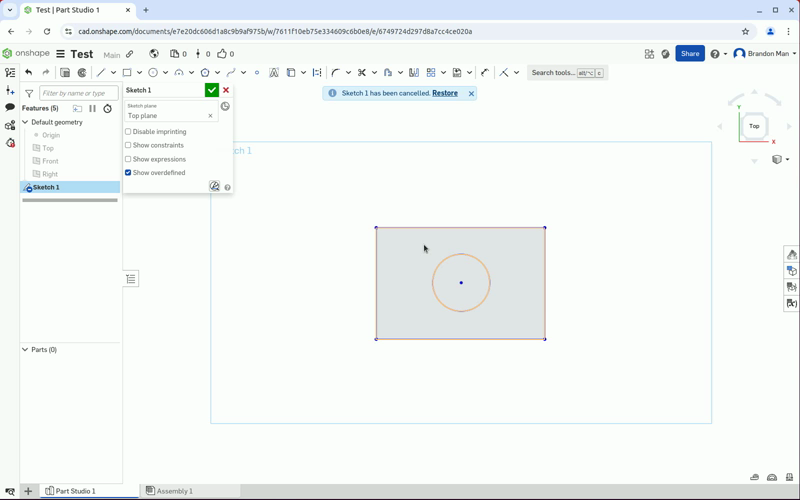
click(424, 244)
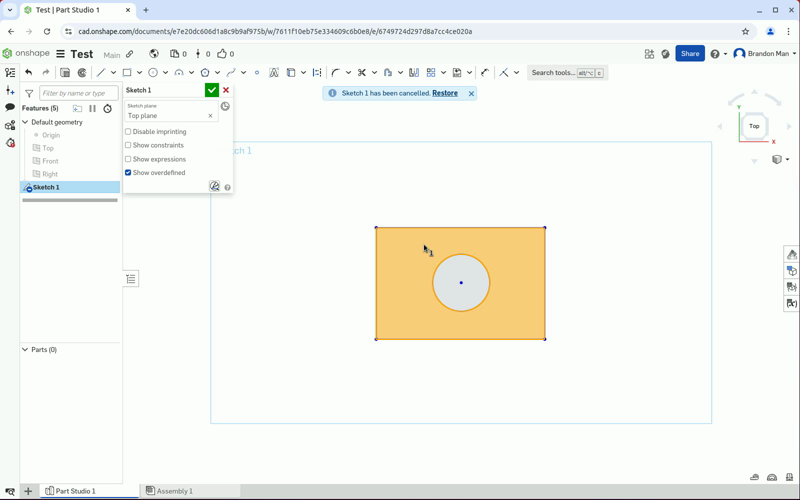
mouse_move(73, 352)
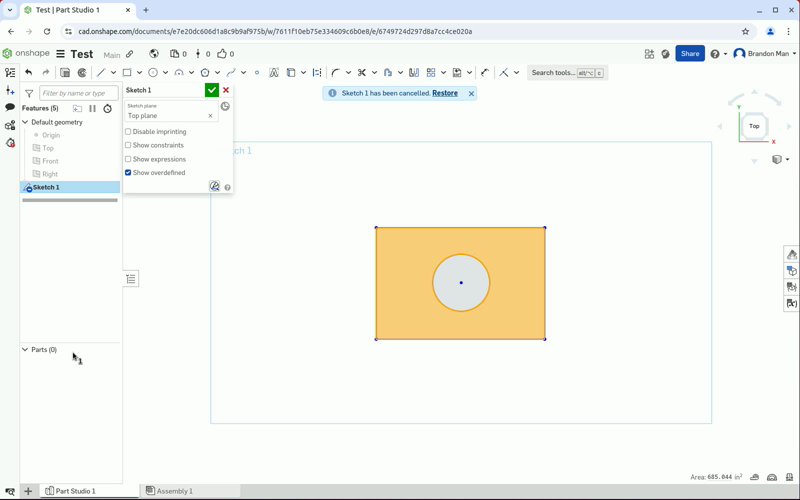
key(shift+y)
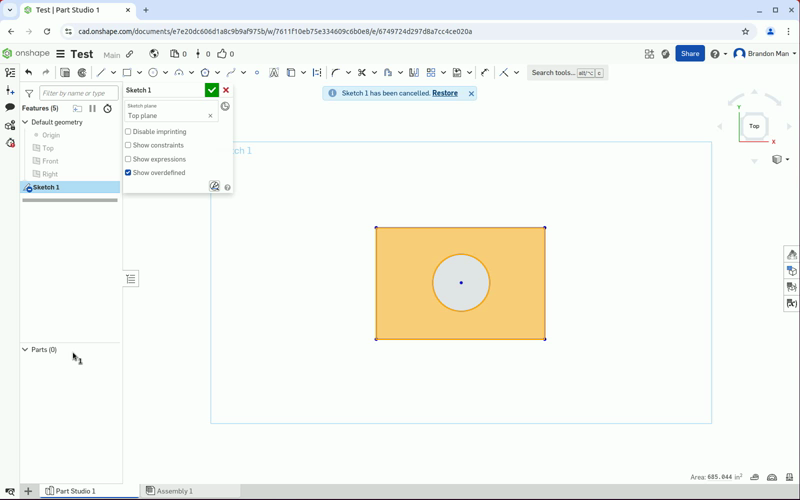
key(shift+e)
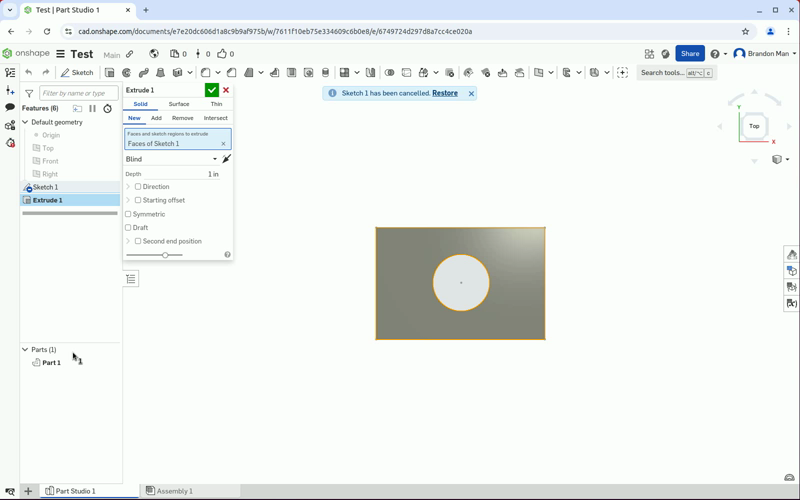
mouse_move(143, 106)
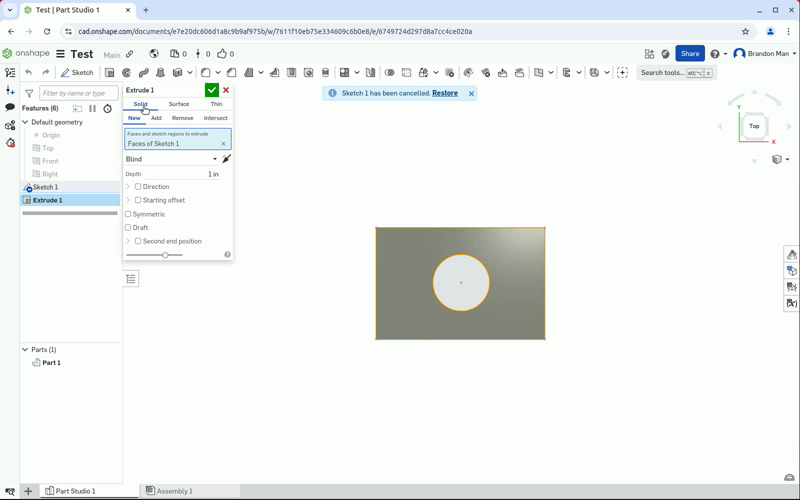
click(143, 106)
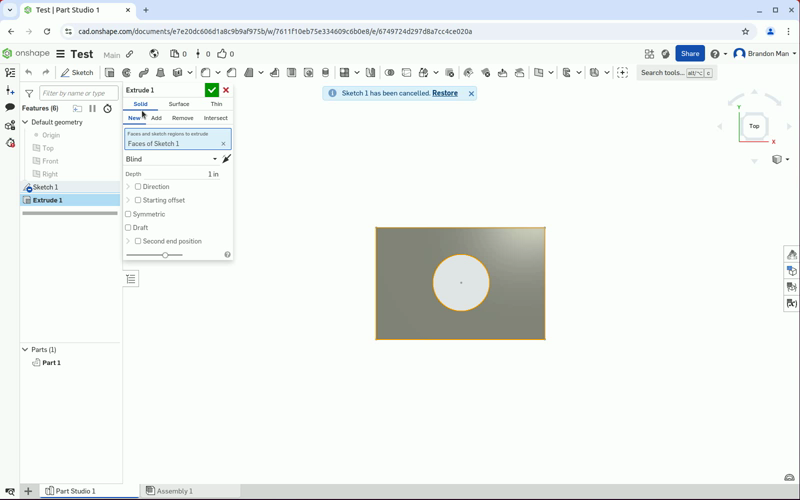
mouse_move(137, 120)
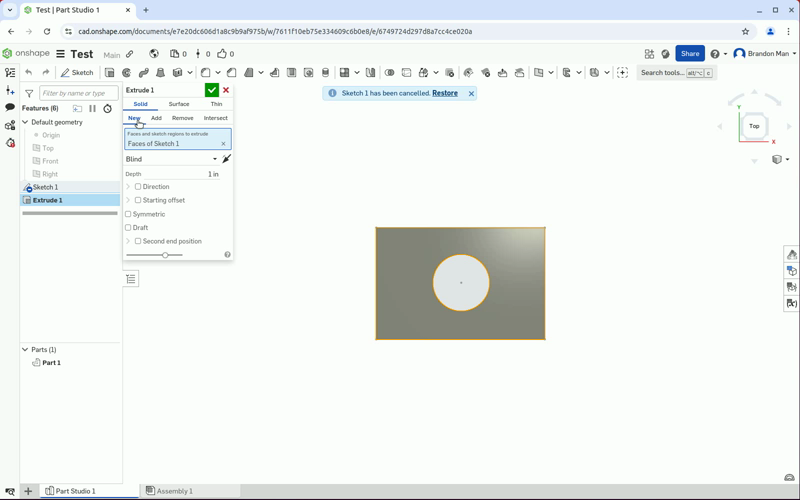
click(137, 120)
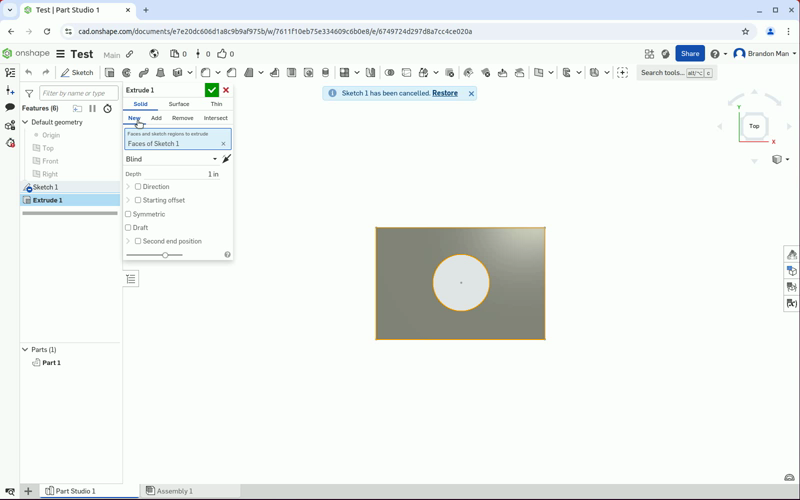
key(tab, 4)
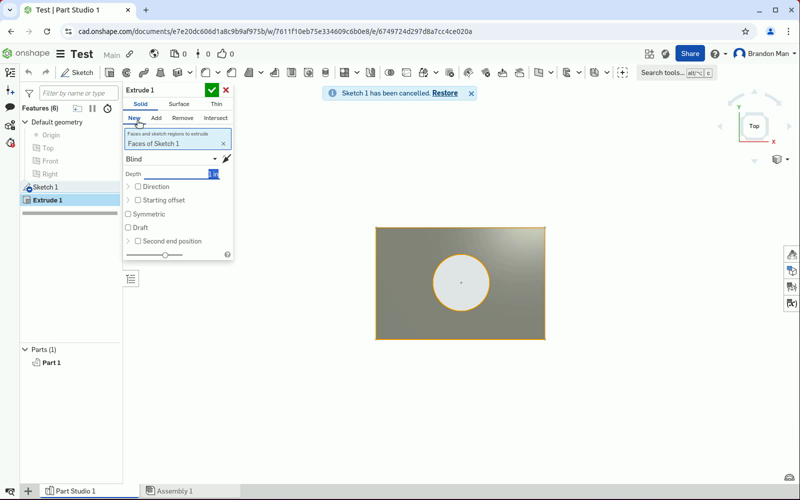
text(5.777)
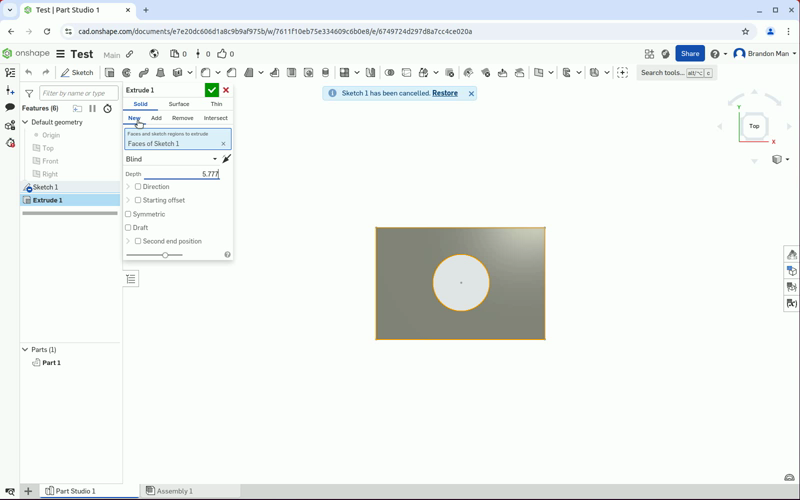
key(enter)
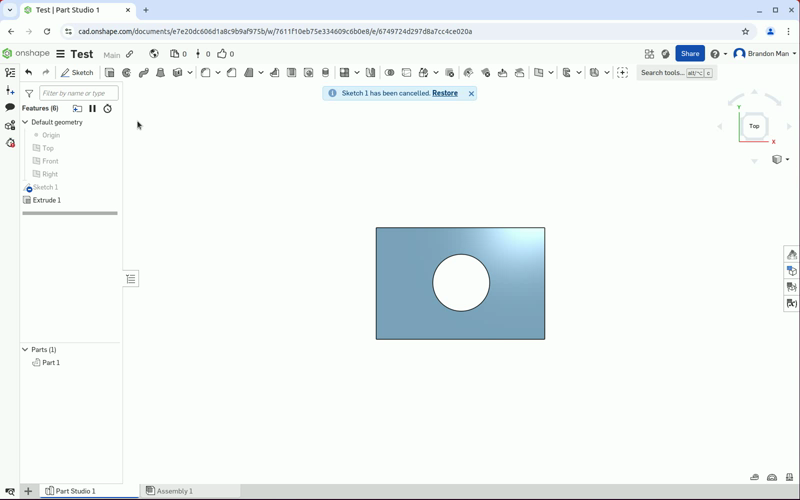
key(shift+h)
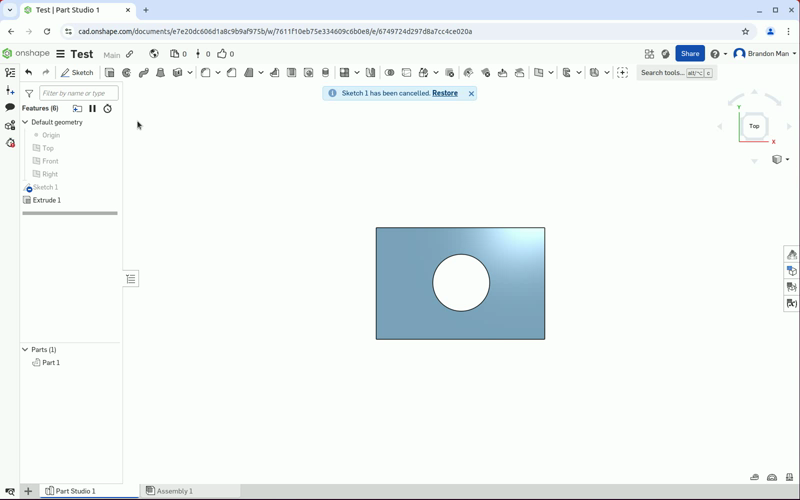
key(shift+h)
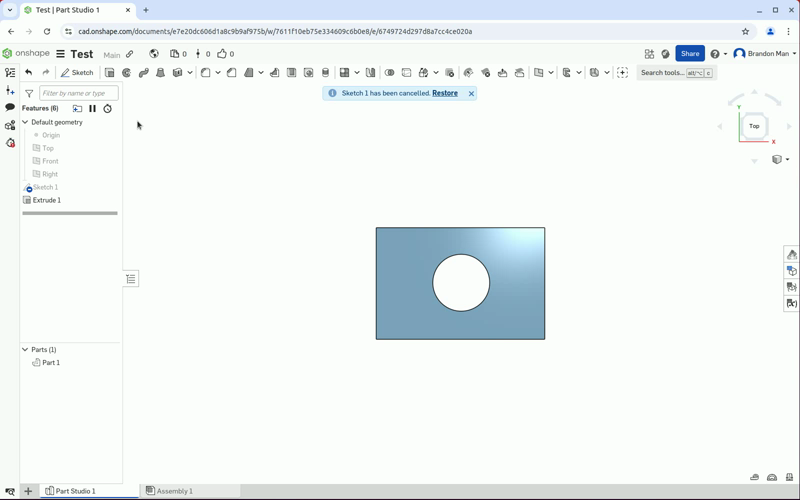
mouse_move(73, 189)
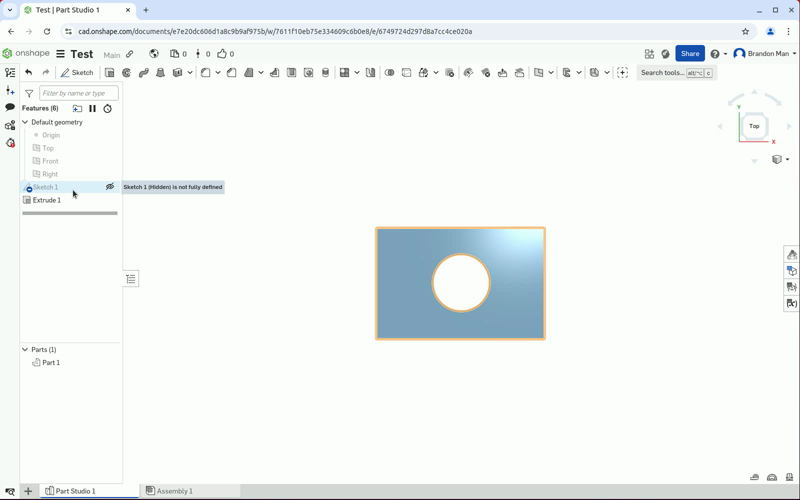
click(73, 189)
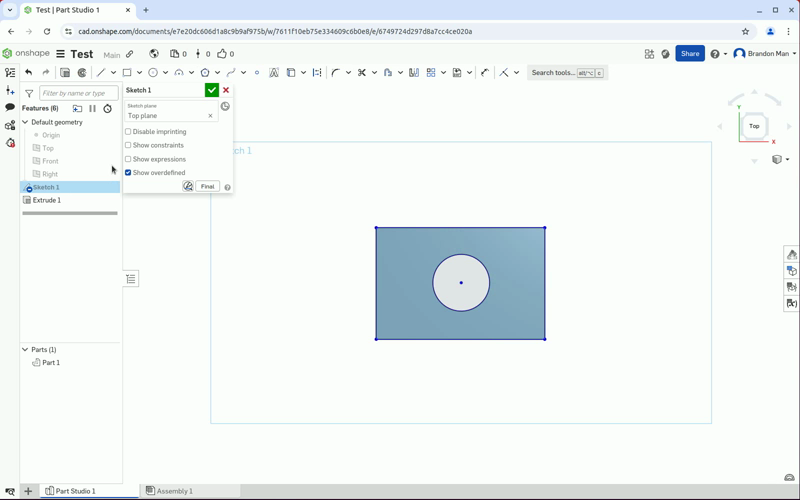
mouse_move(229, 92)
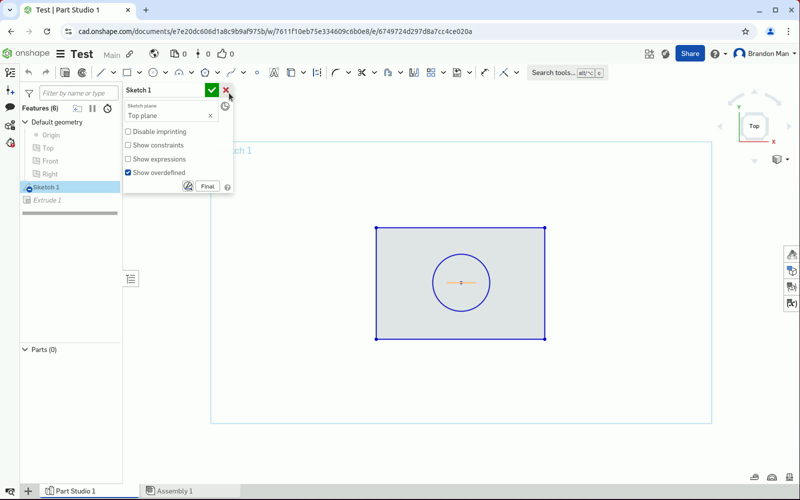
click(229, 92)
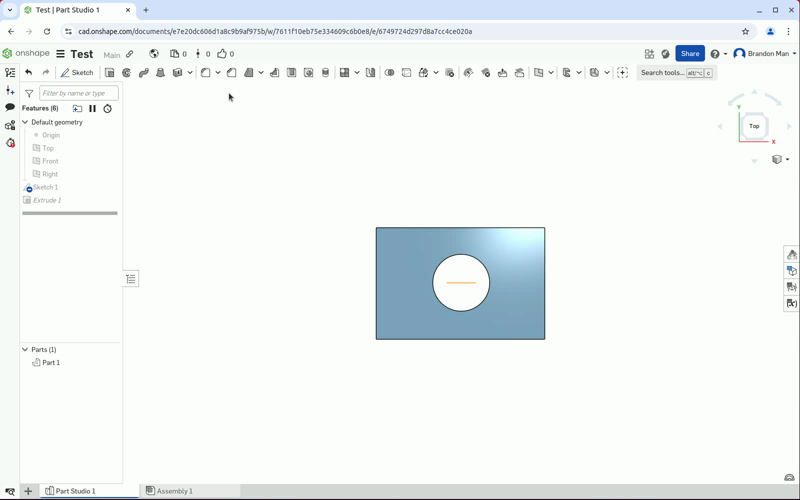
mouse_move(541, 75)
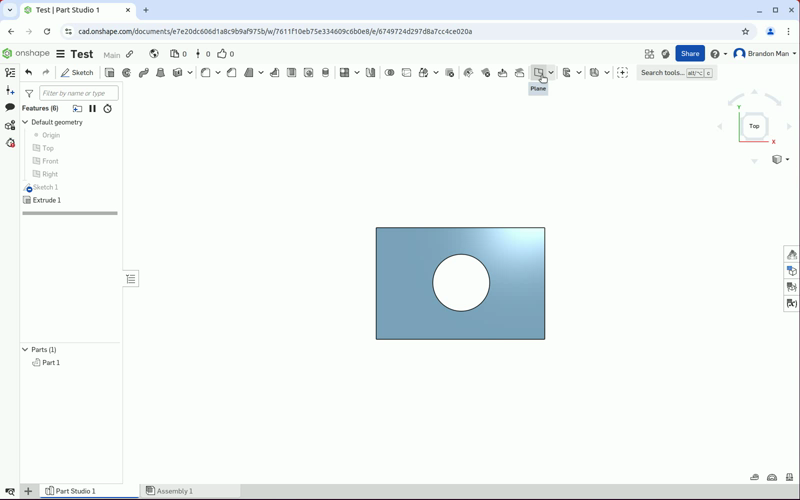
click(541, 75)
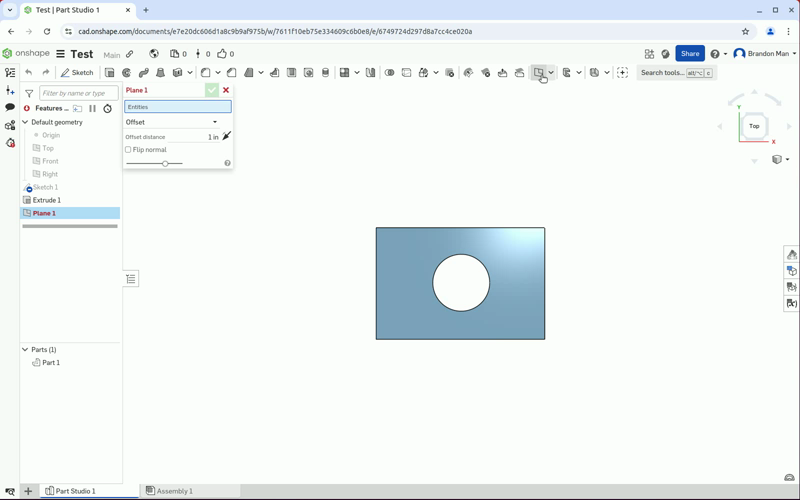
mouse_move(73, 150)
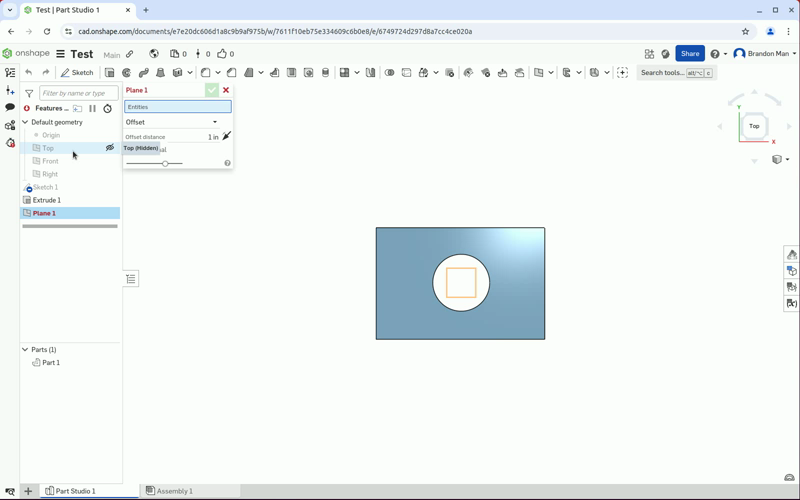
click(73, 150)
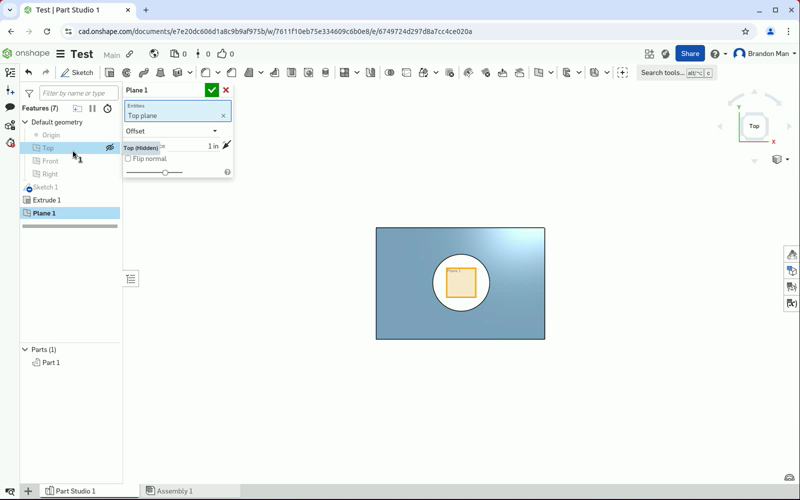
key(tab, 2)
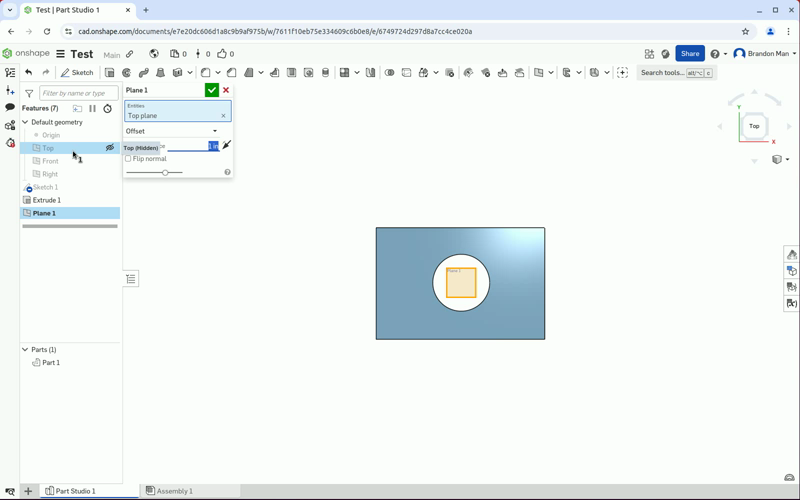
text(5.792)
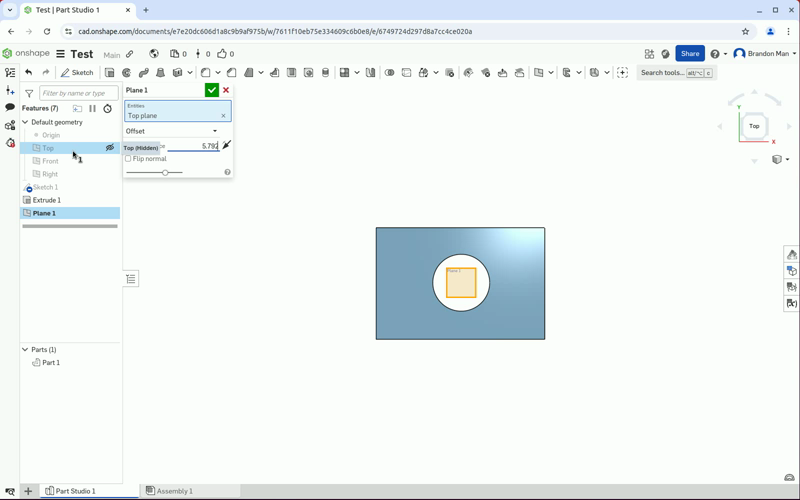
key(enter, 2)
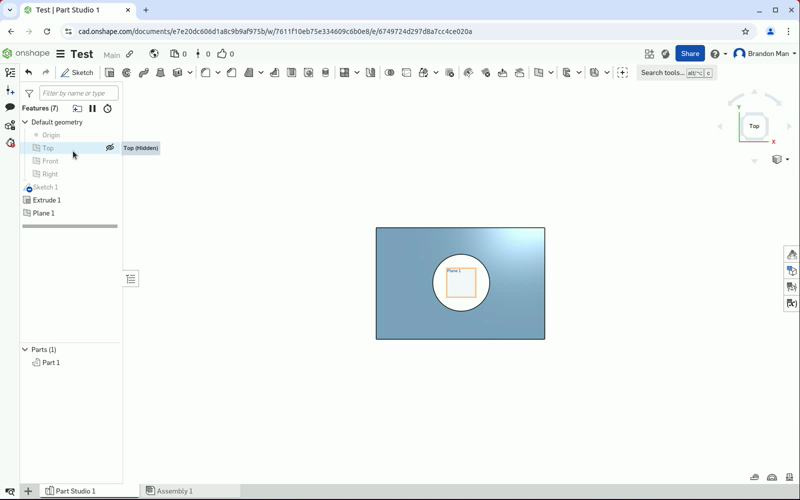
key(shift+s)
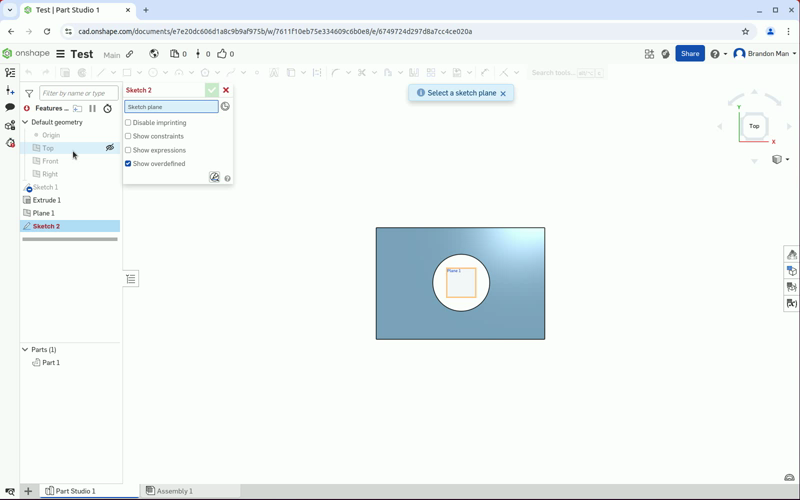
mouse_move(73, 215)
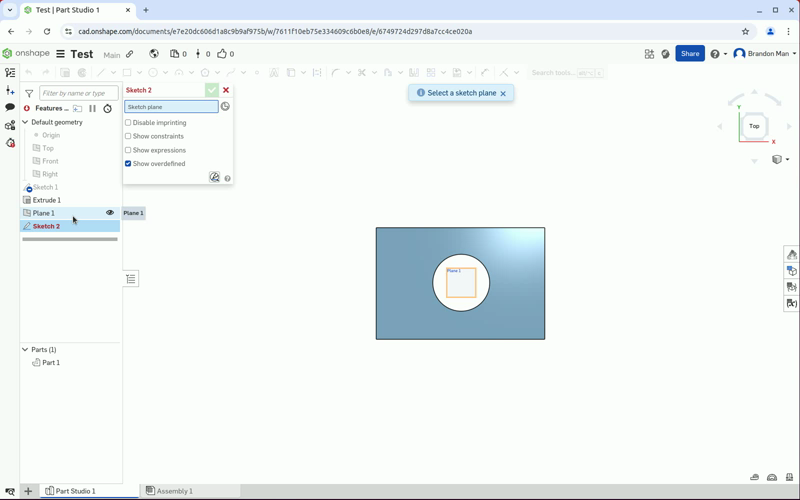
click(73, 215)
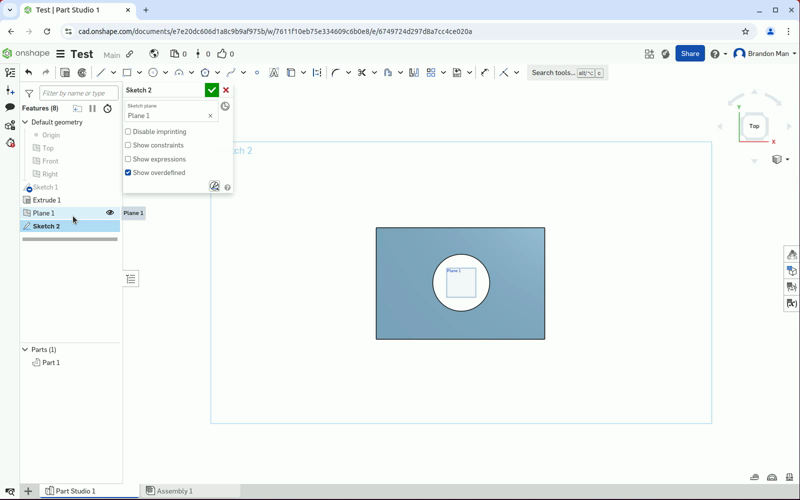
mouse_move(73, 352)
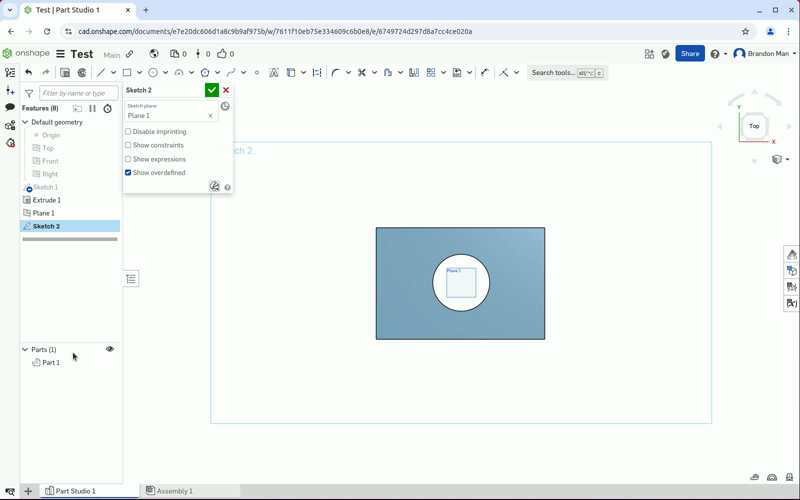
key(y)
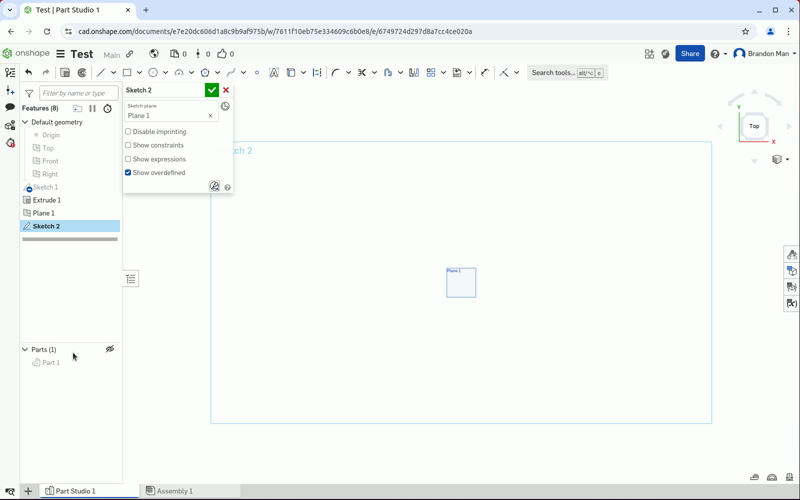
key(l)
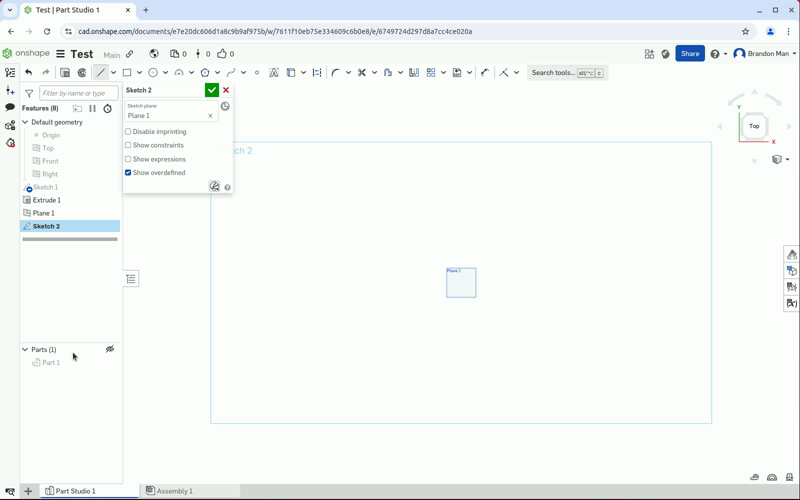
key_down(shift)
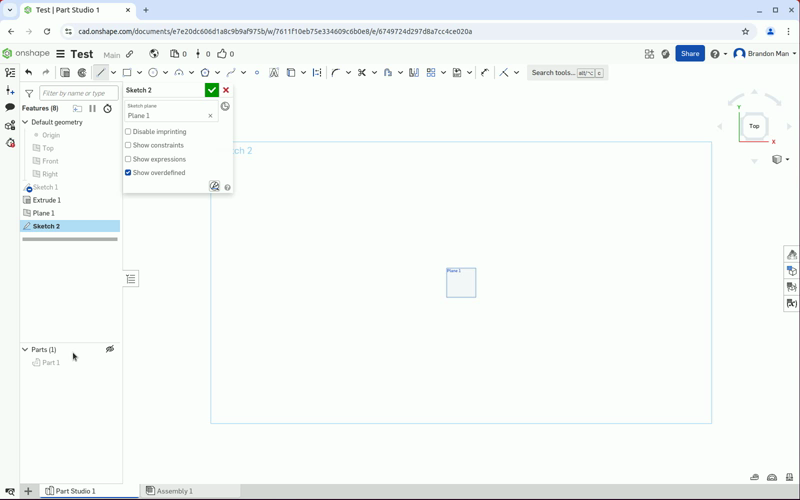
mouse_move(382, 339)
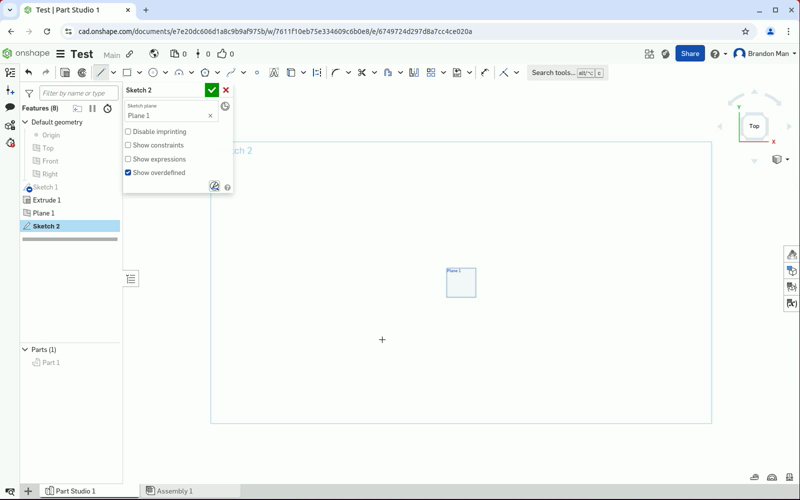
click(382, 339)
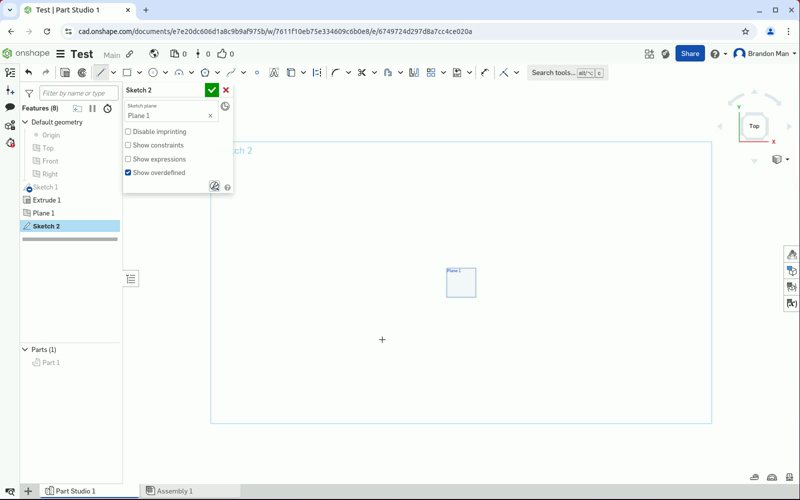
key_up(shift)
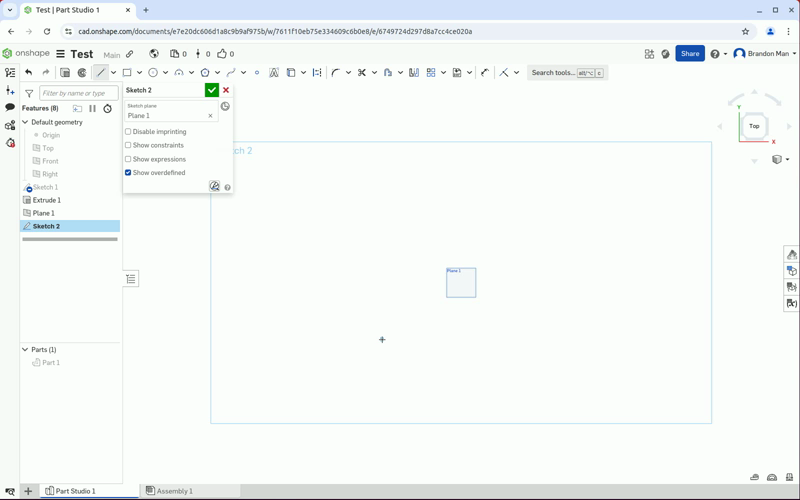
key_down(shift)
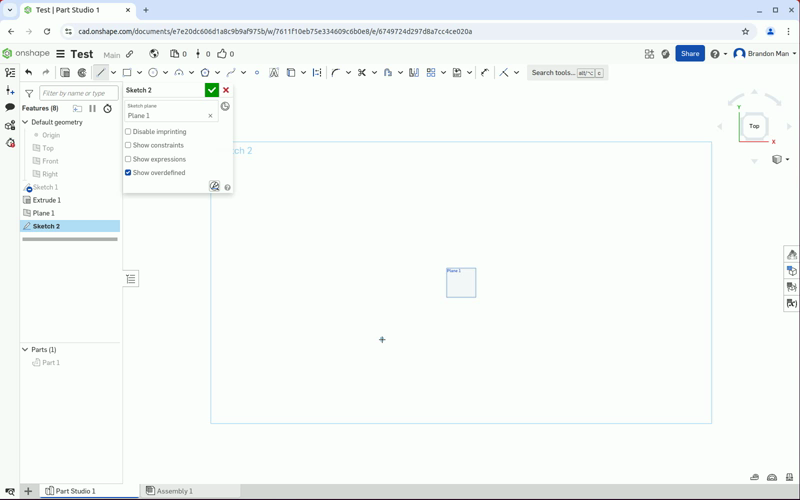
mouse_move(412, 339)
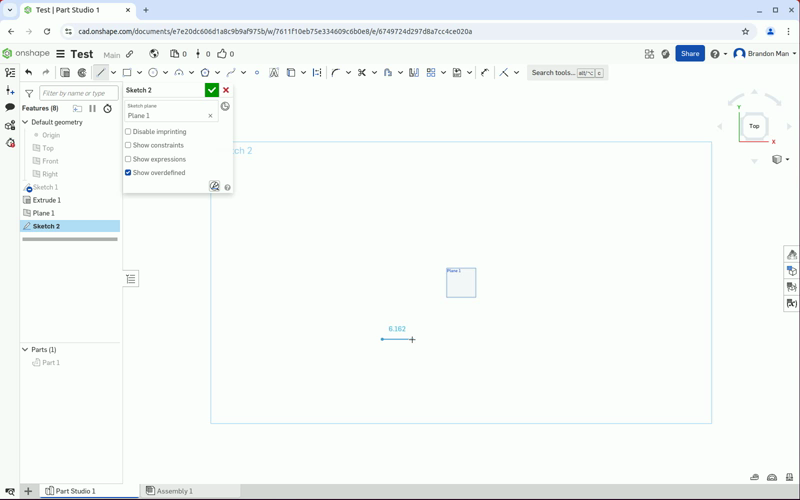
mouse_move(396, 339)
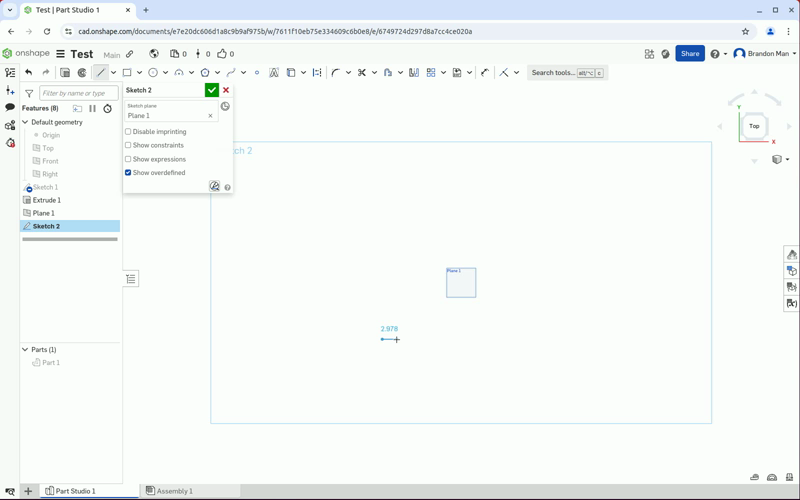
click(396, 339)
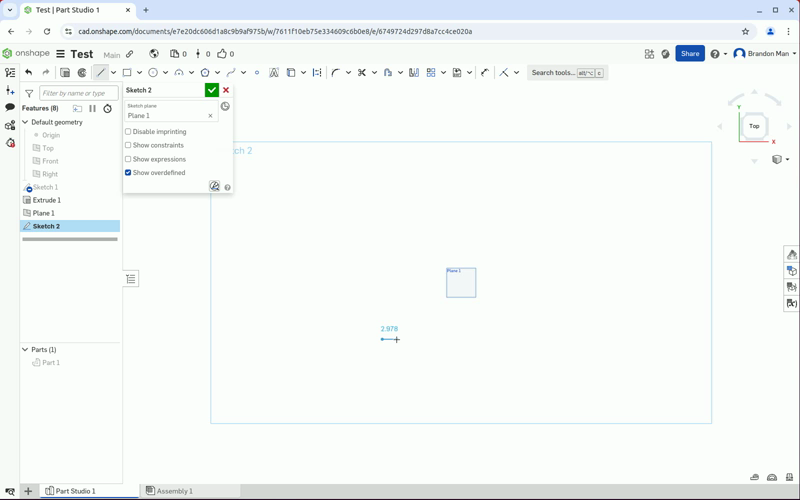
key_up(shift)
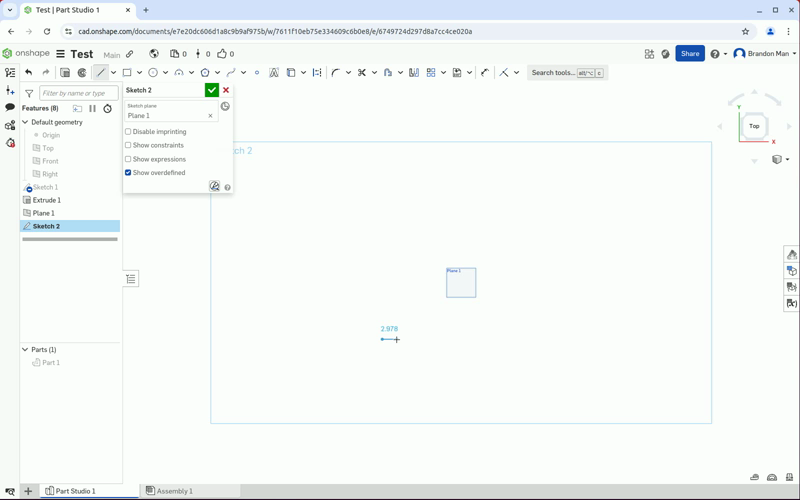
key_down(shift)
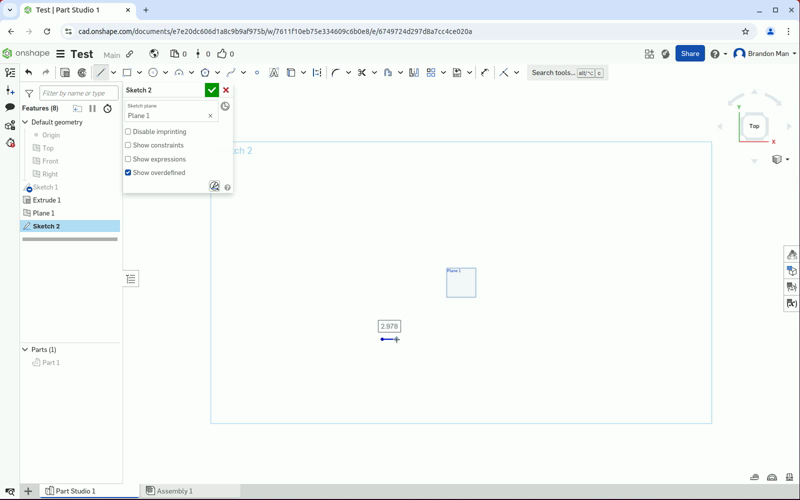
mouse_move(396, 226)
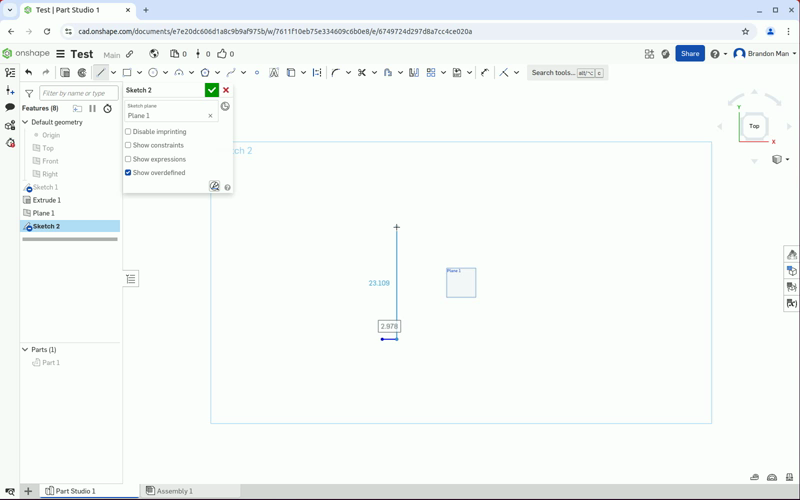
click(396, 226)
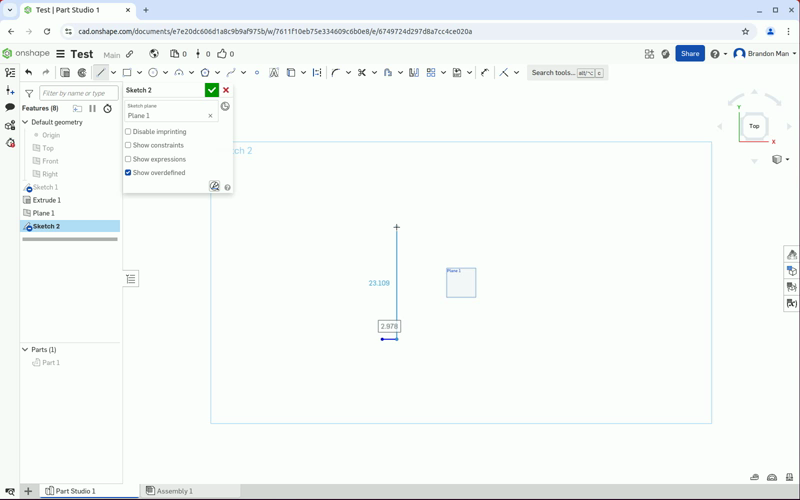
key_up(shift)
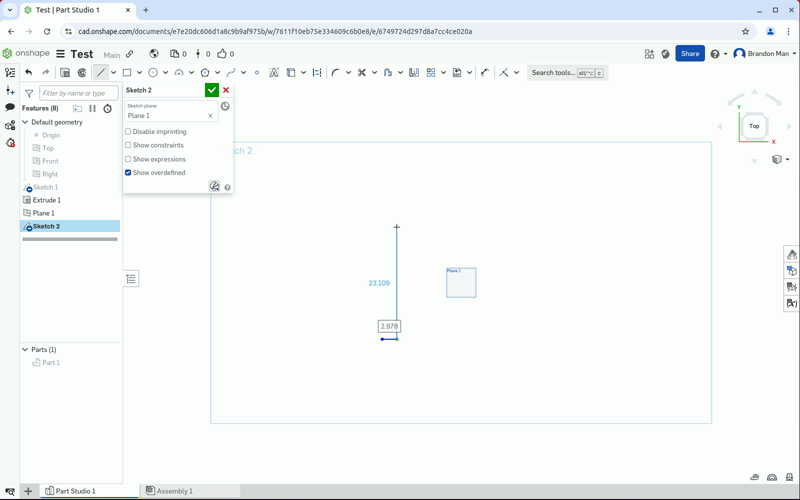
key_down(shift)
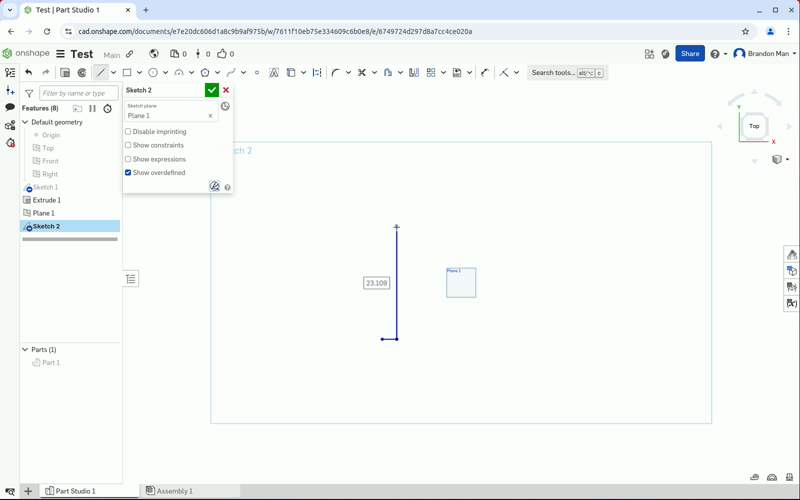
mouse_move(426, 226)
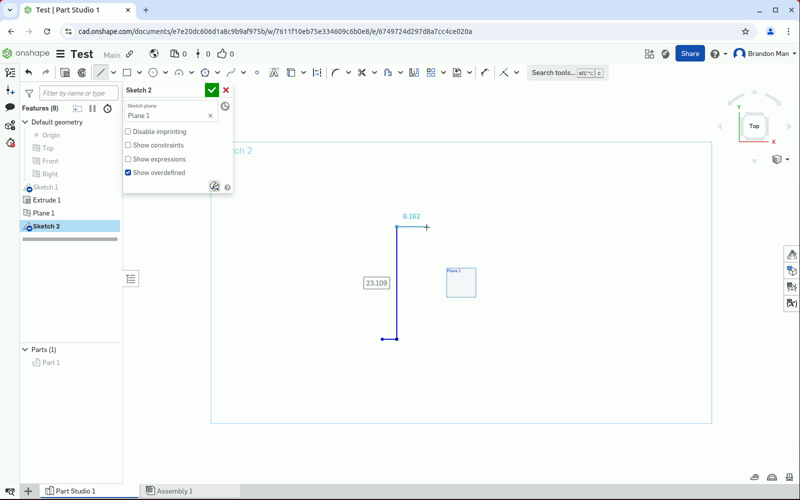
mouse_move(382, 226)
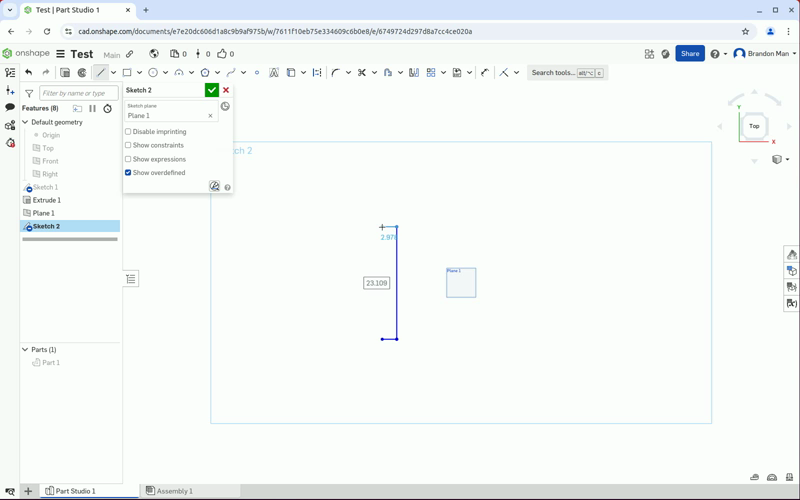
click(382, 226)
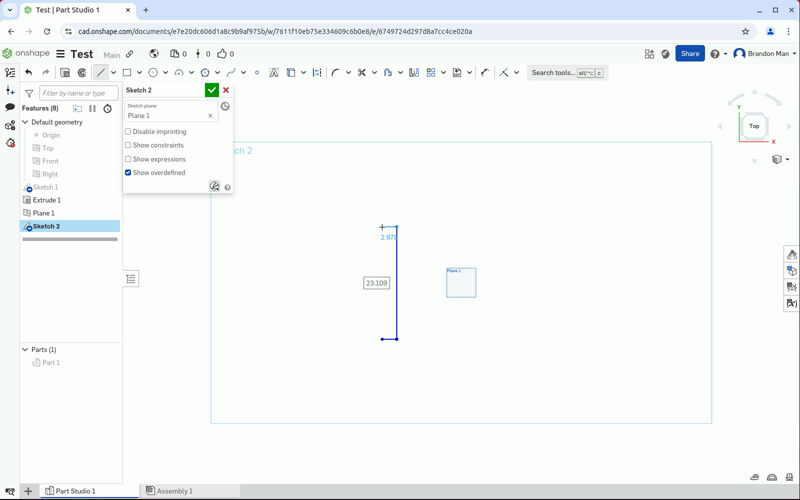
key_up(shift)
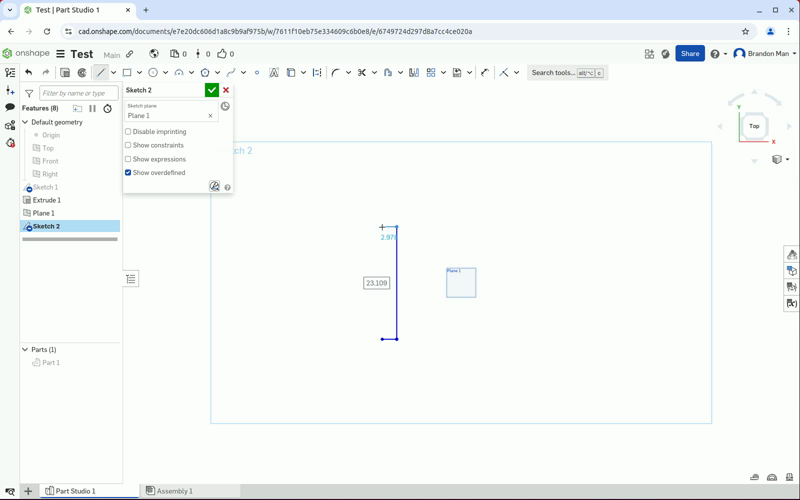
key_down(shift)
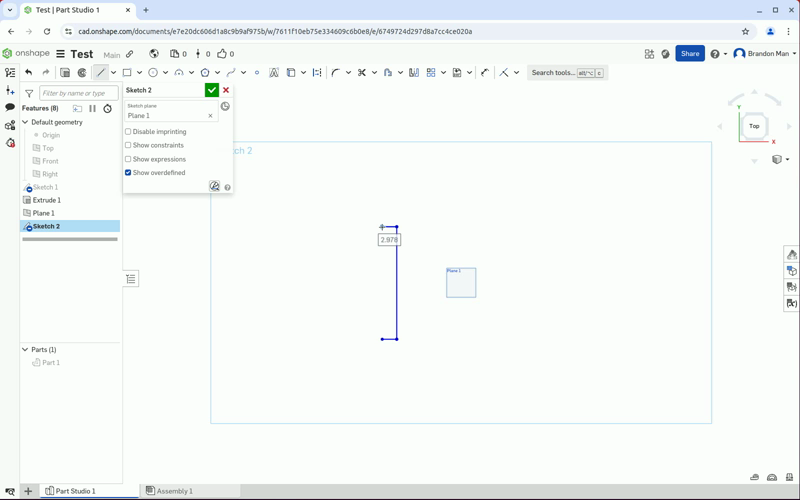
mouse_move(382, 339)
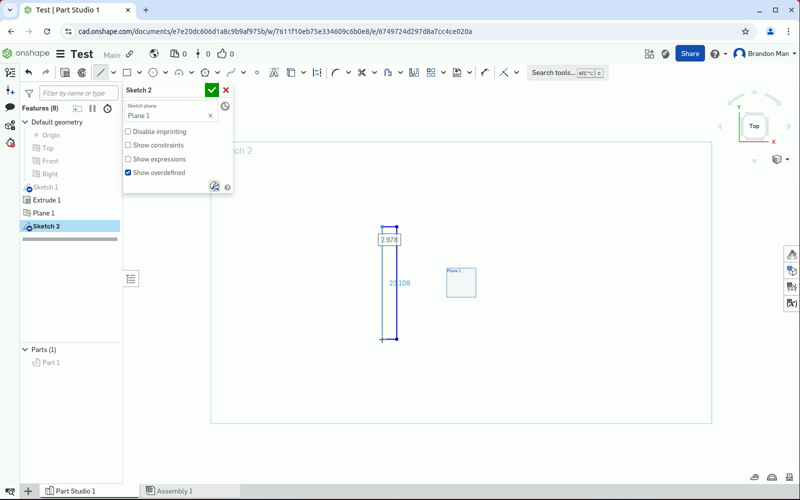
key_up(shift)
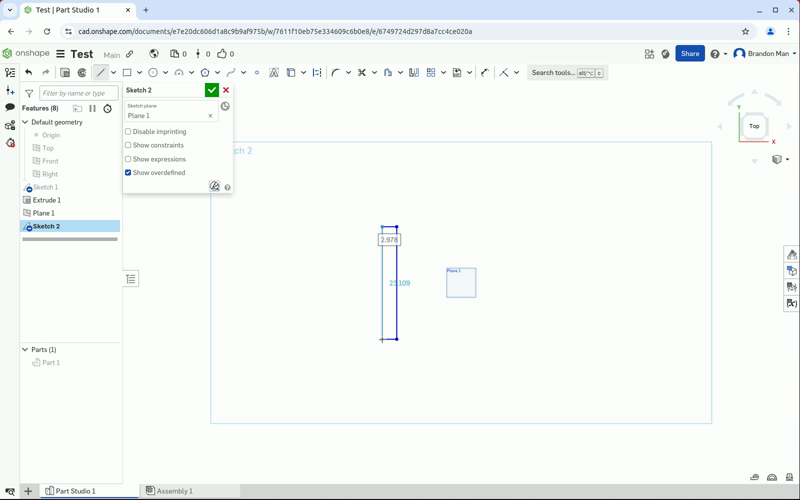
click(382, 339)
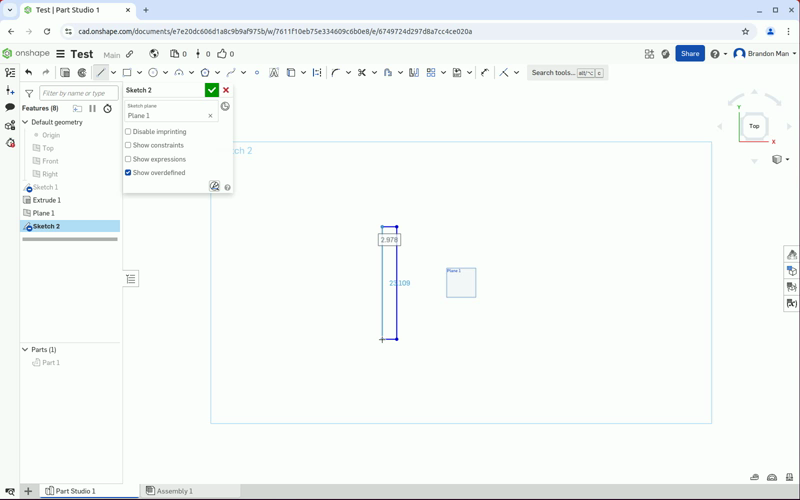
key(esc)
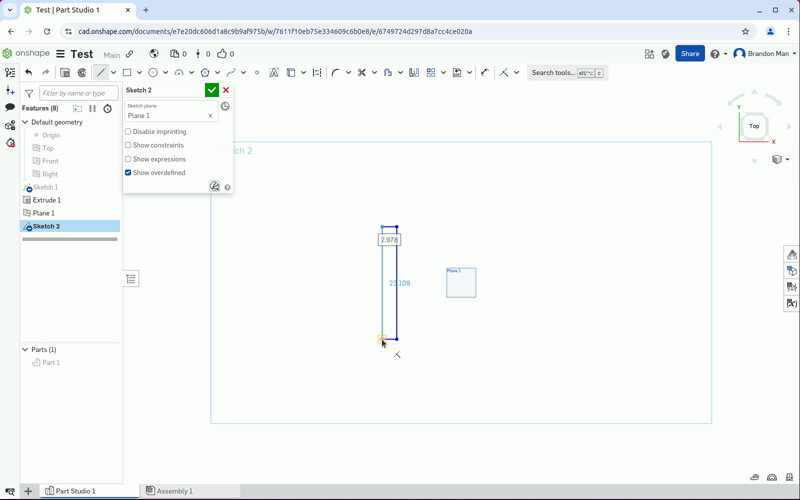
mouse_move(395, 274)
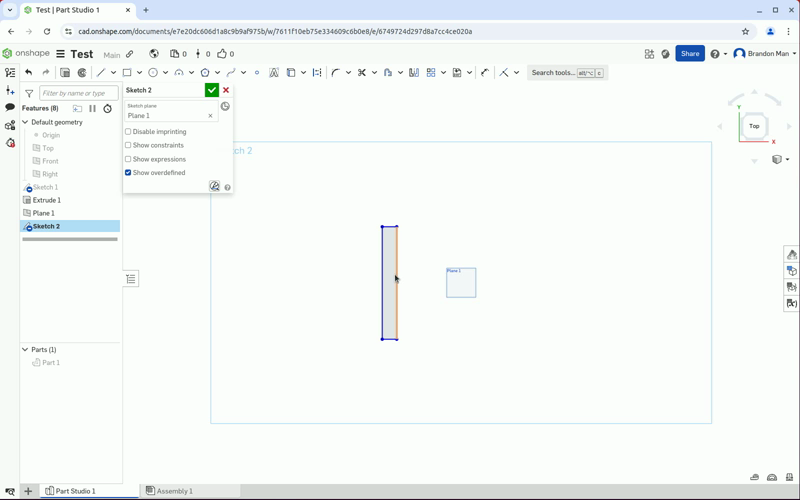
scroll(6)
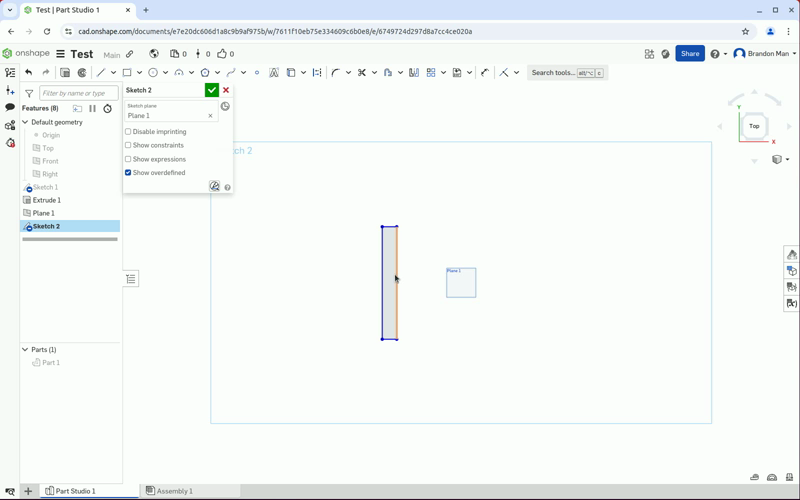
scroll(6)
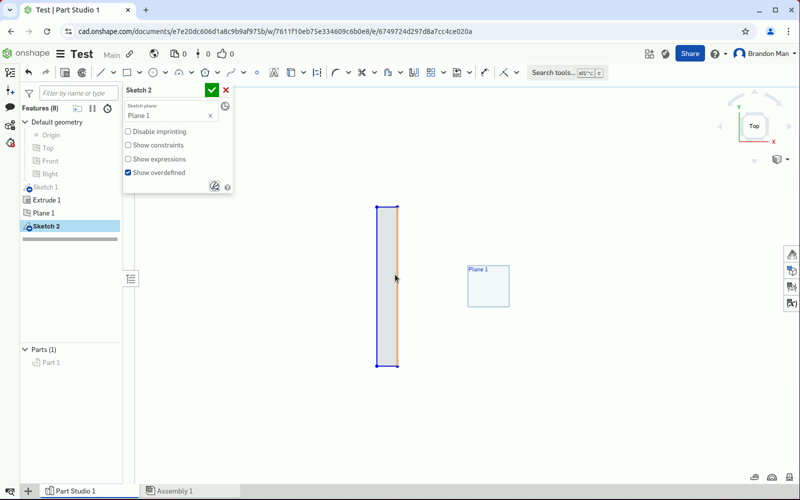
scroll(6)
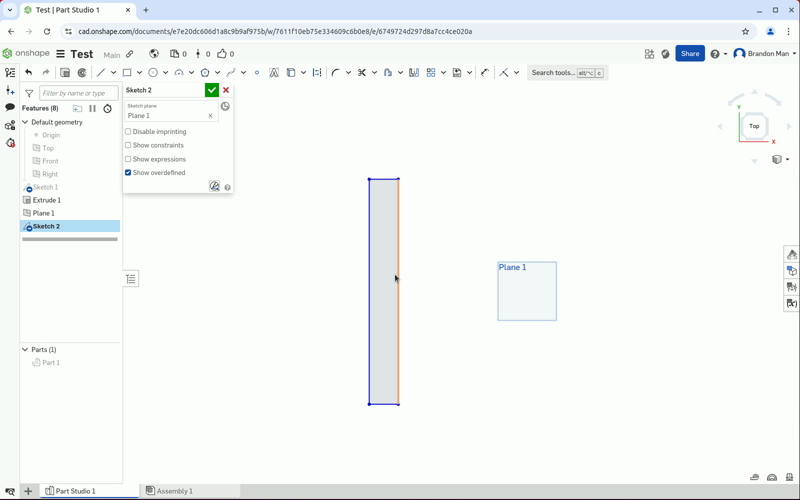
scroll(6)
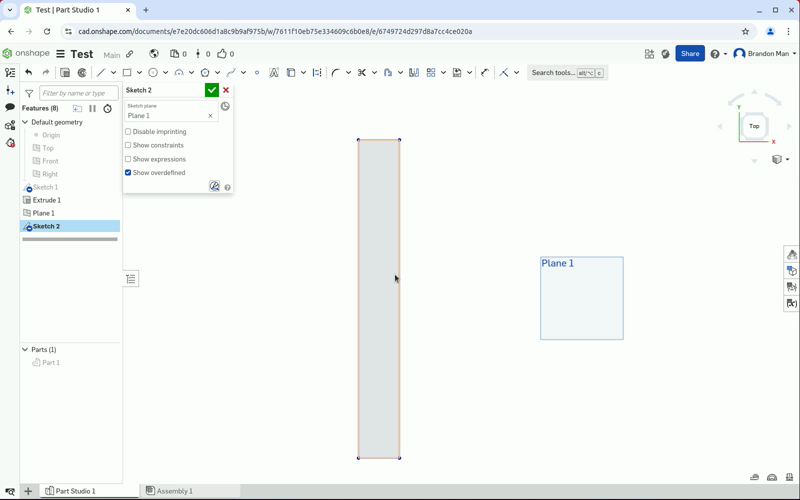
scroll(6)
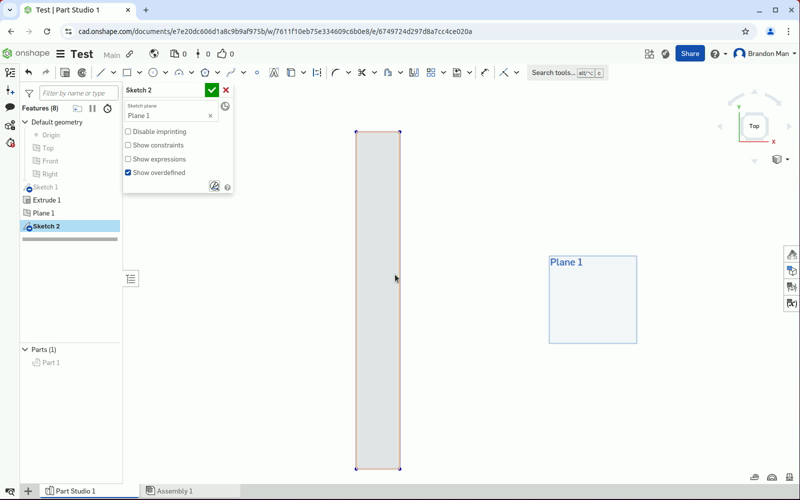
scroll(6)
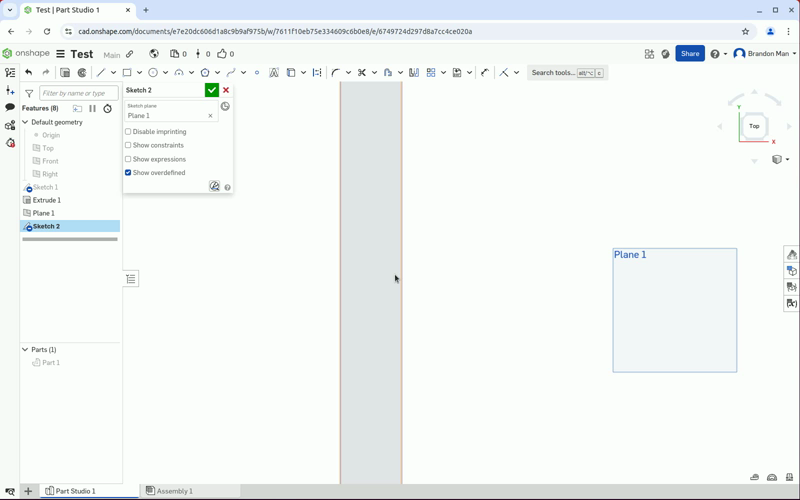
scroll(6)
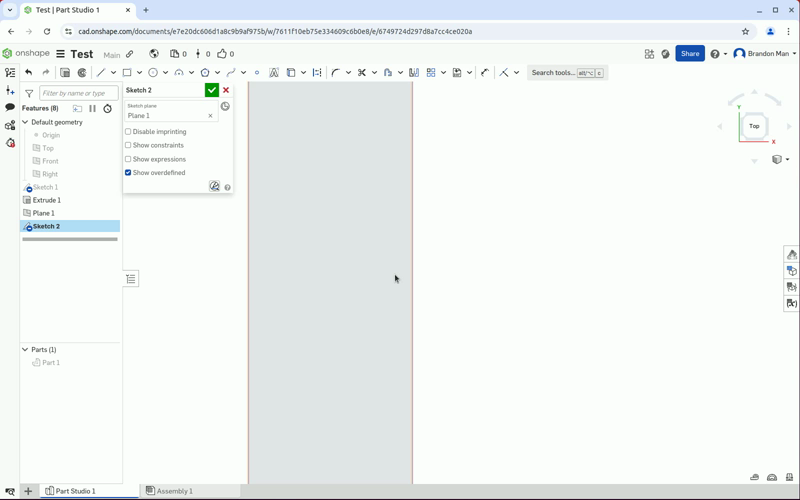
click(395, 274)
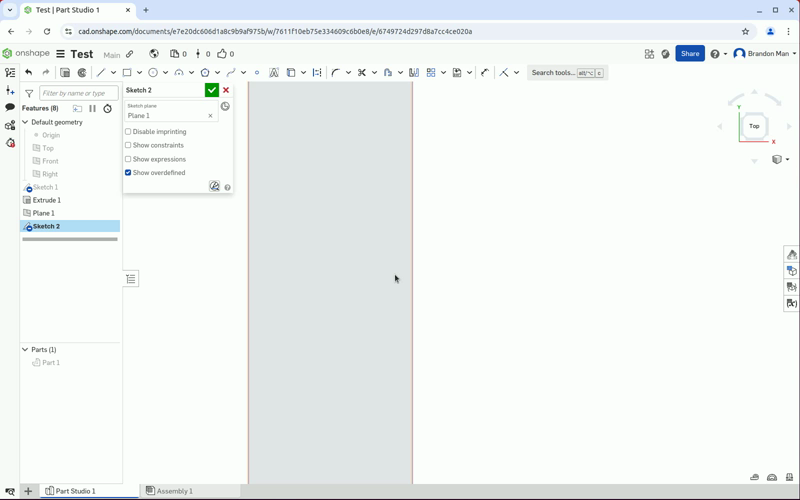
scroll(-6)
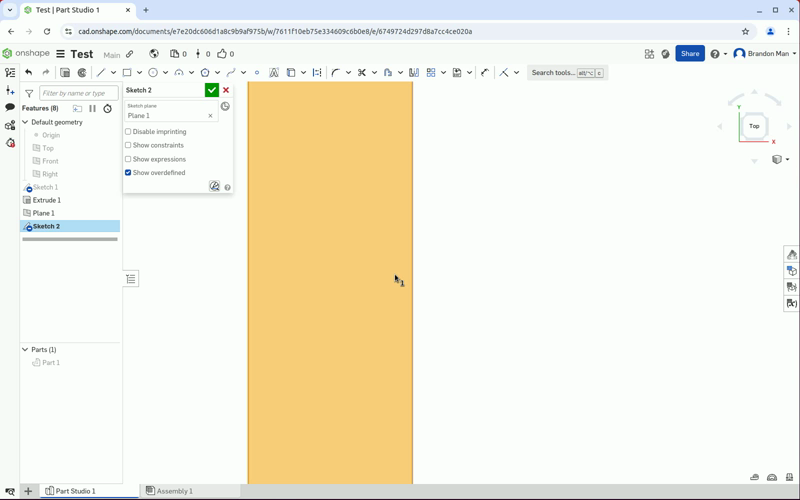
scroll(-6)
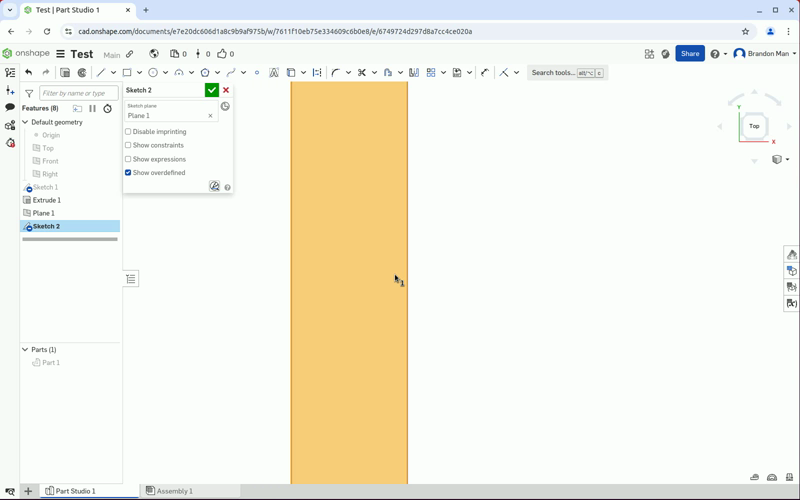
scroll(-6)
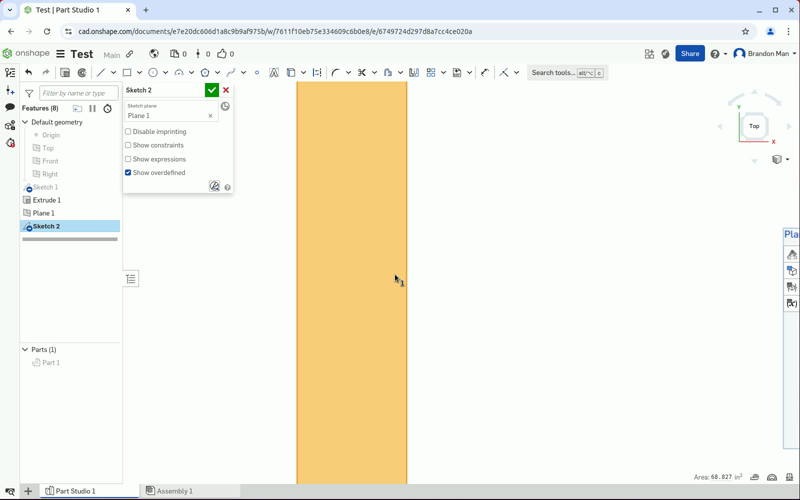
scroll(-6)
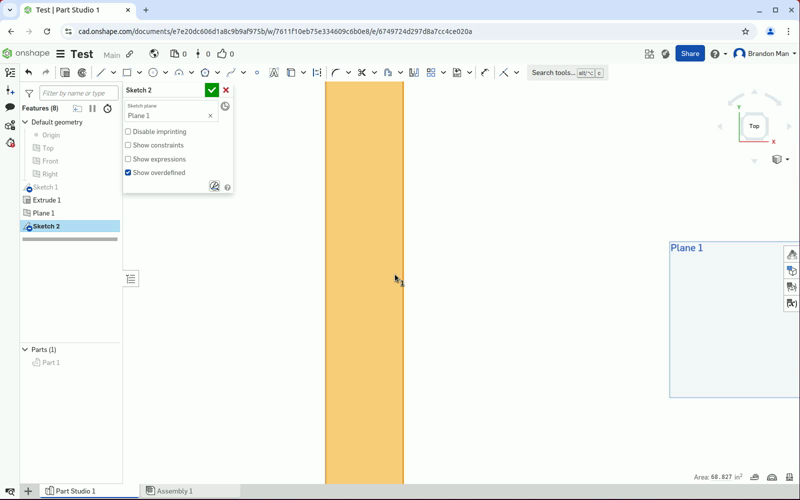
scroll(-6)
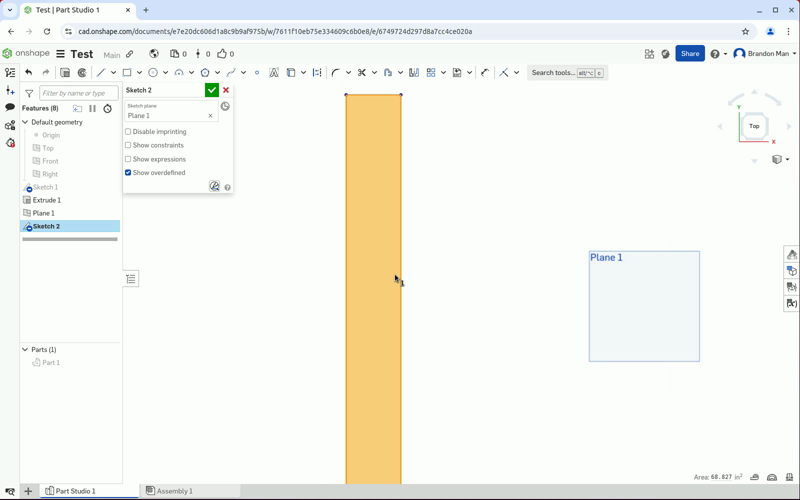
scroll(-6)
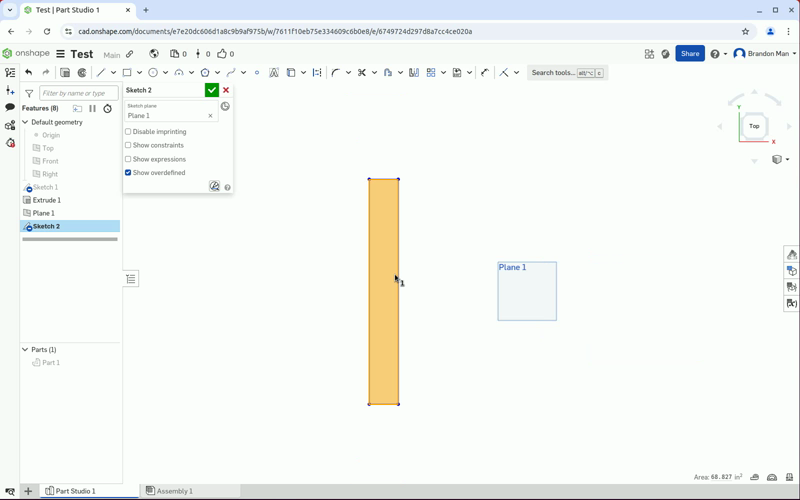
scroll(-6)
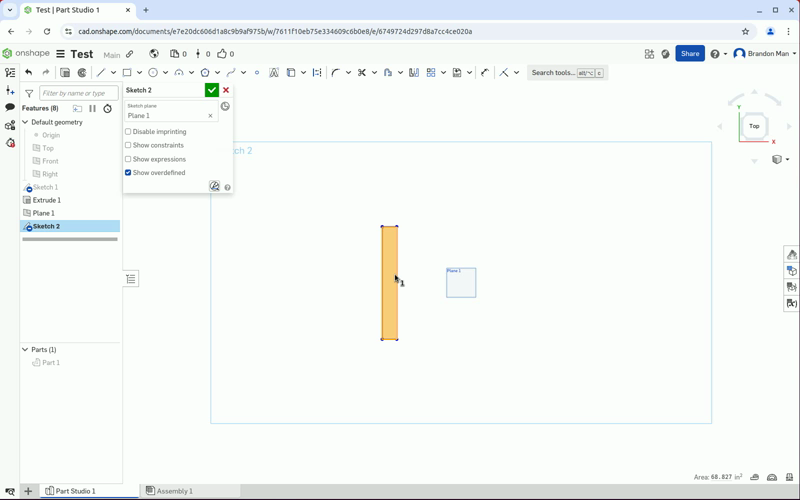
mouse_move(73, 352)
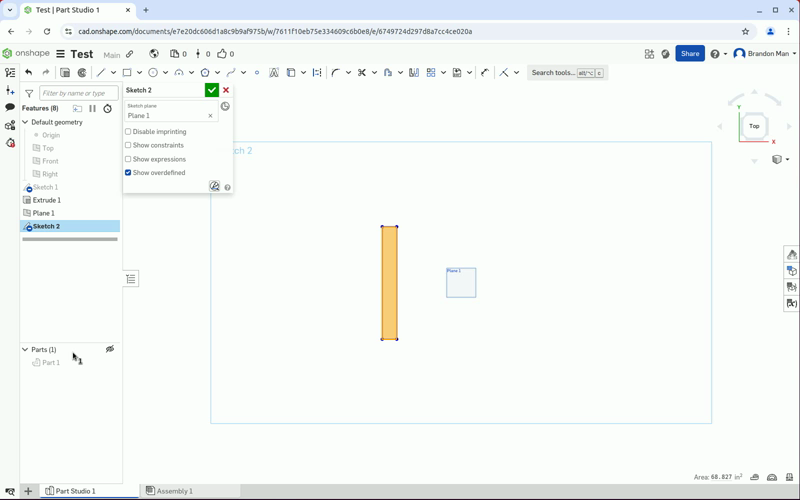
key(shift+y)
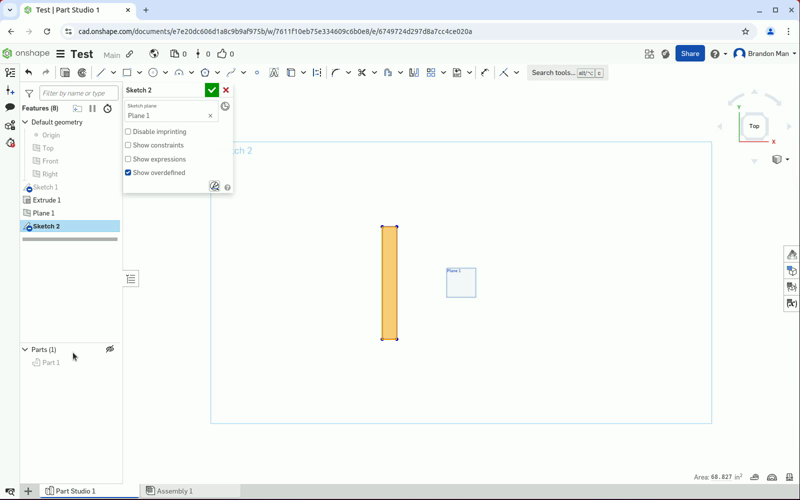
key(shift+e)
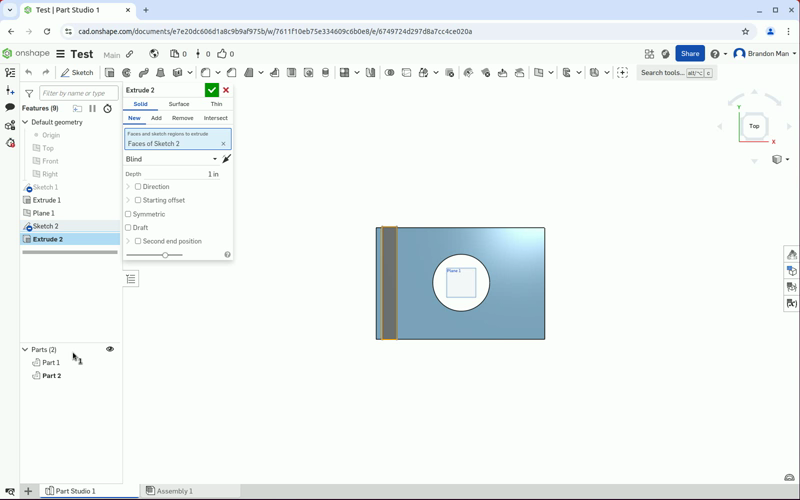
mouse_move(143, 106)
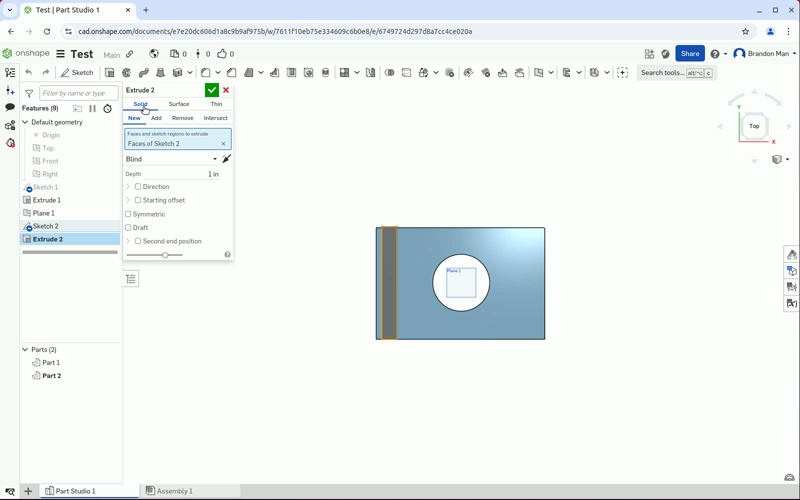
click(143, 106)
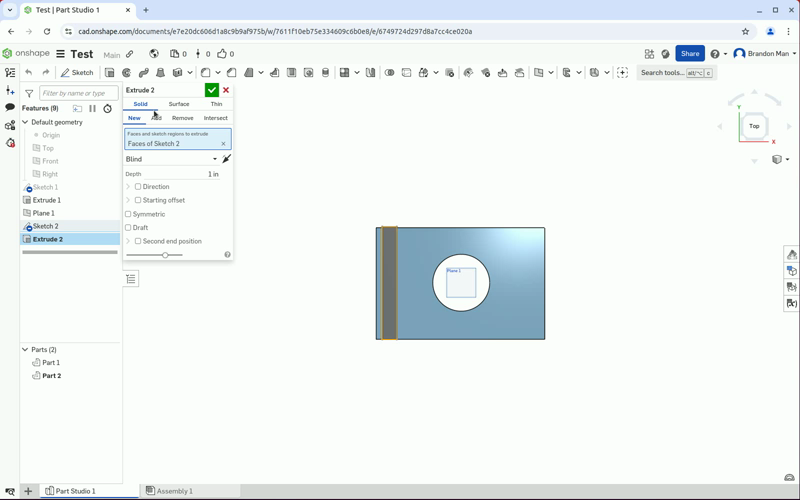
mouse_move(186, 120)
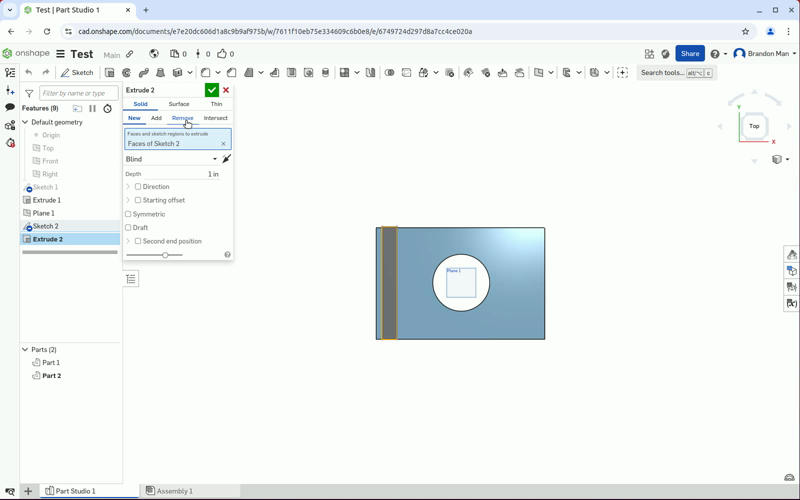
click(186, 120)
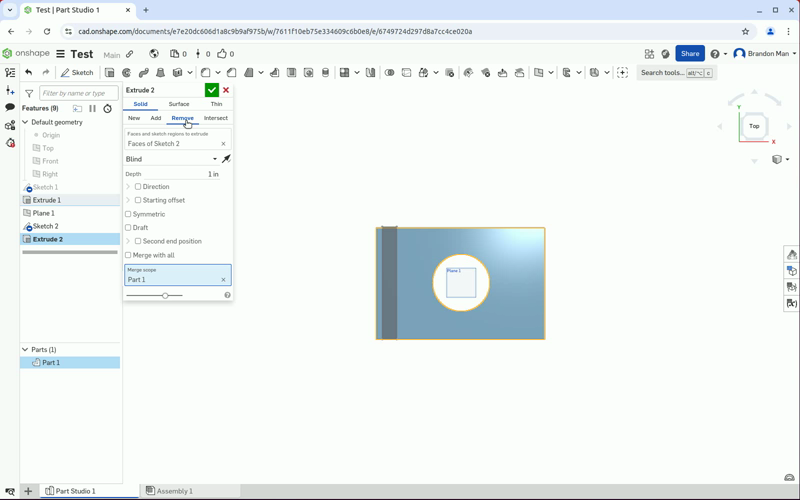
key(tab, 4)
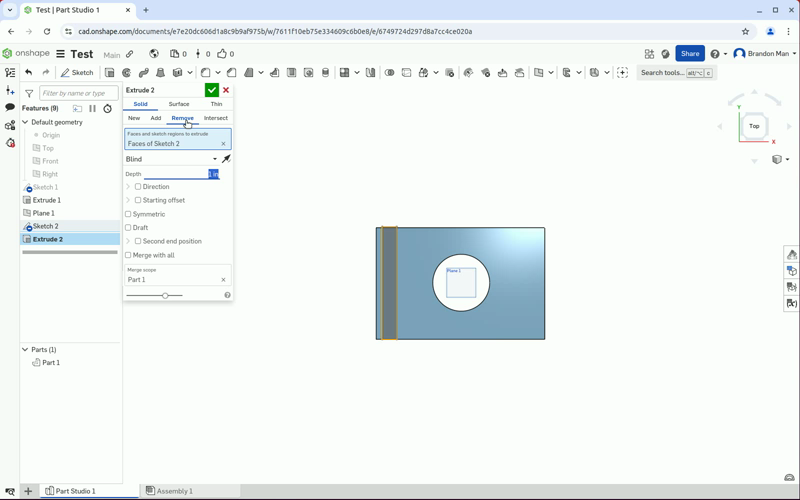
text(1.204)
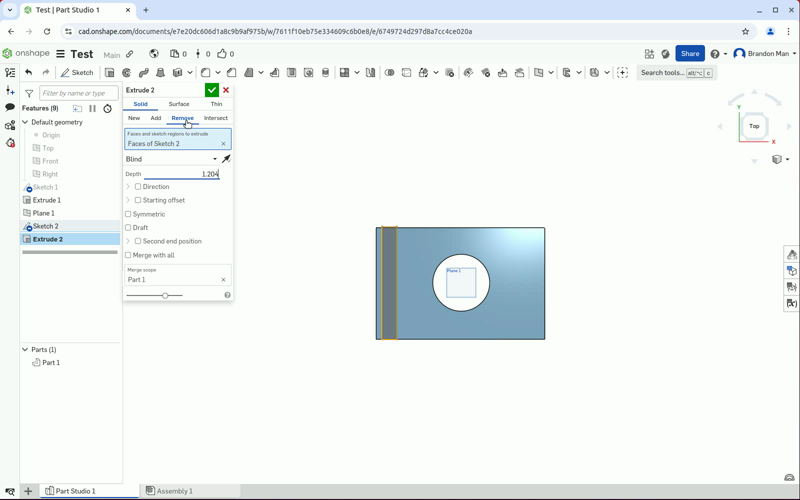
key(tab, 6)
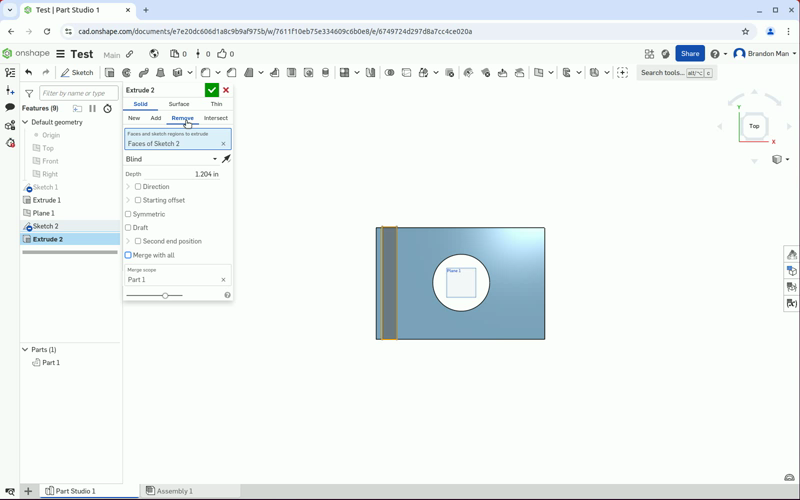
key(space)
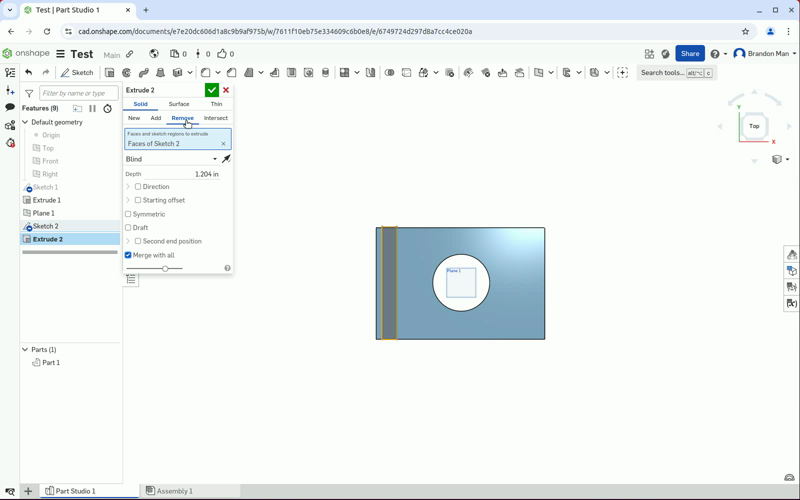
key(enter)
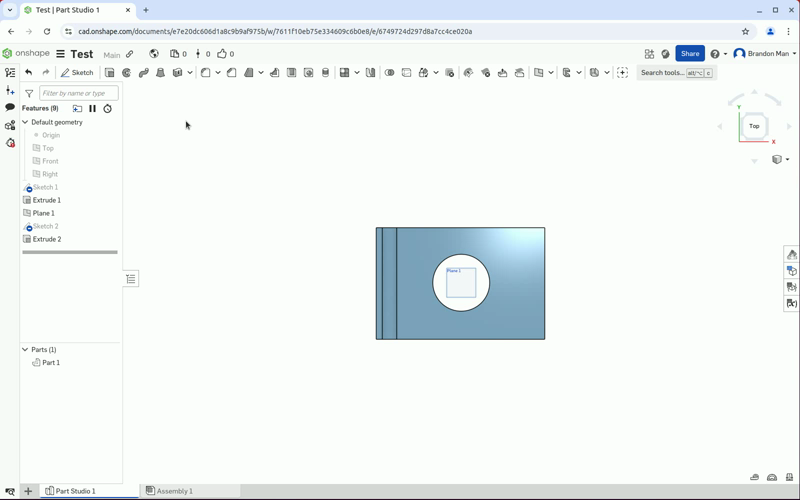
key(shift+h)
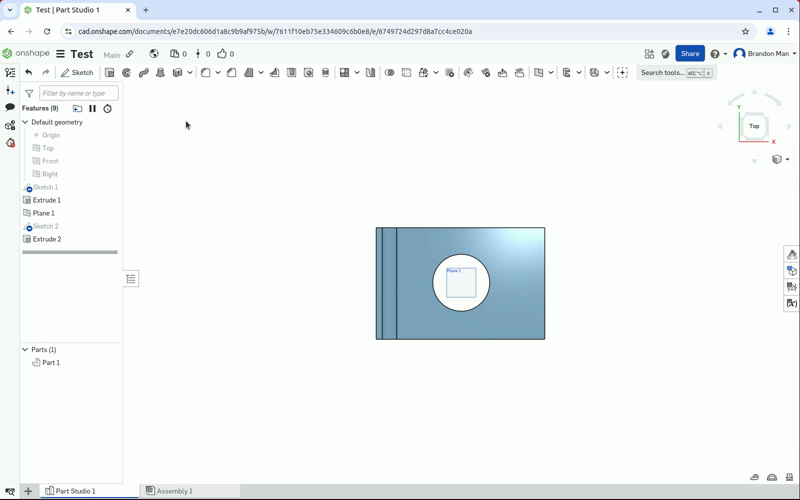
key(shift+h)
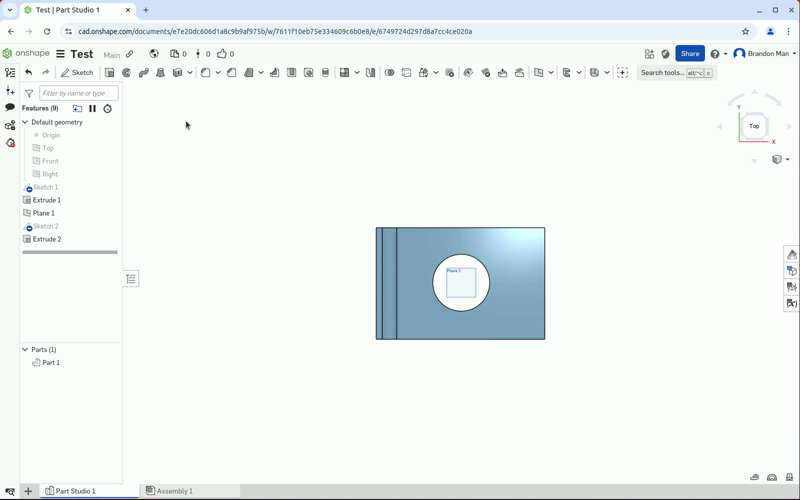
mouse_move(73, 189)
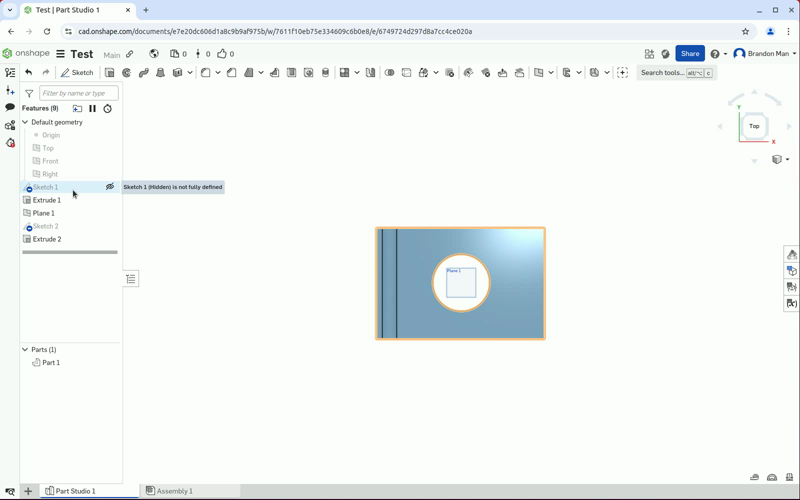
click(73, 189)
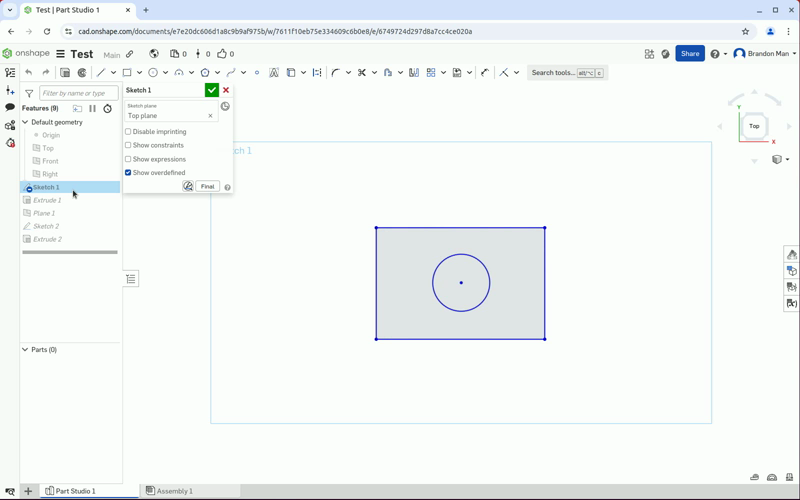
mouse_move(229, 92)
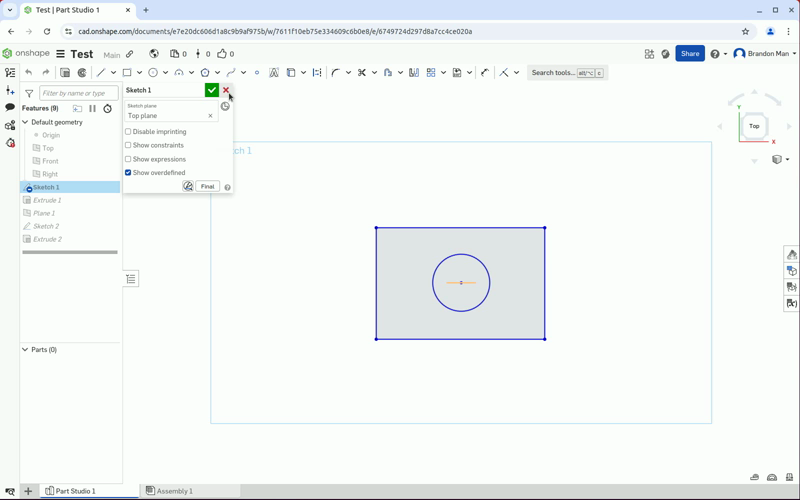
click(229, 92)
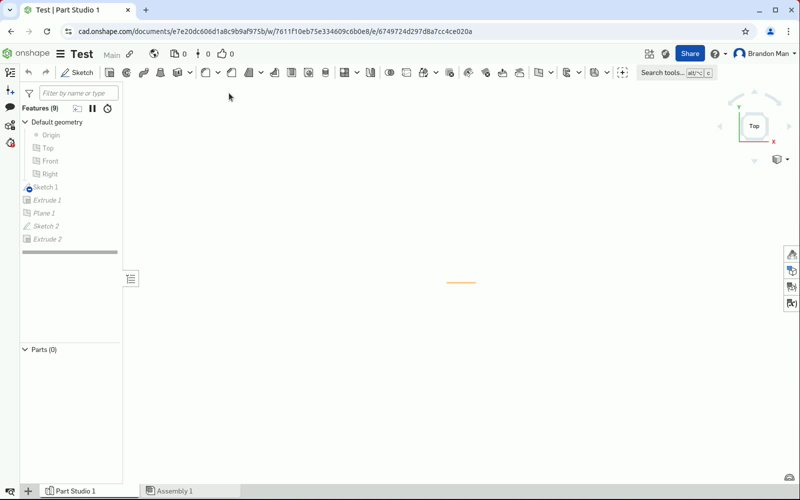
key(shift+s)
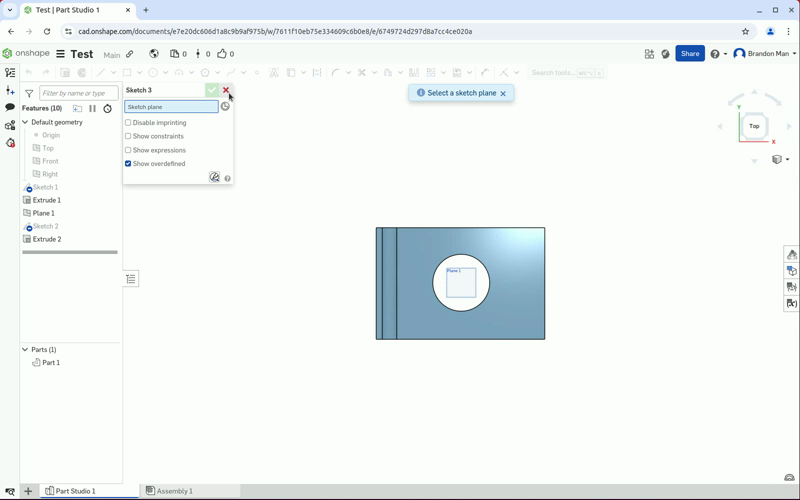
mouse_move(73, 215)
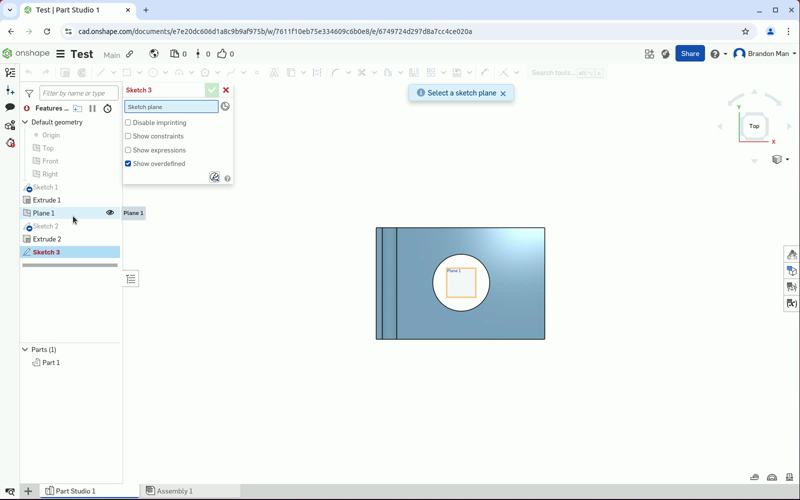
click(73, 215)
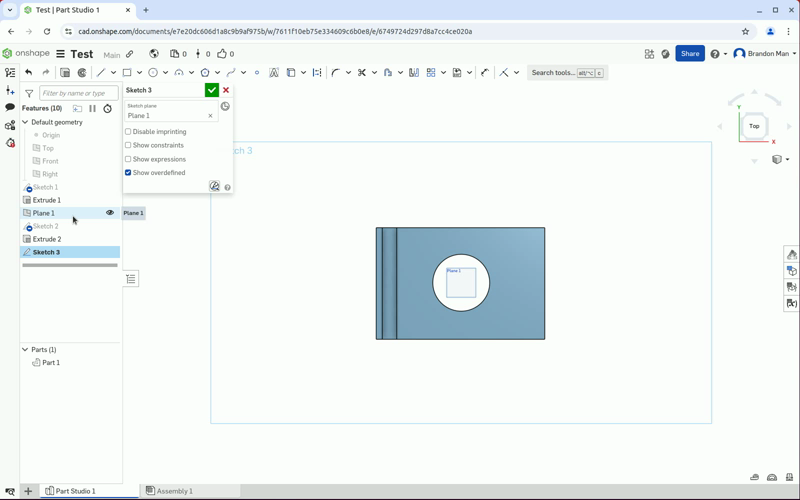
mouse_move(73, 352)
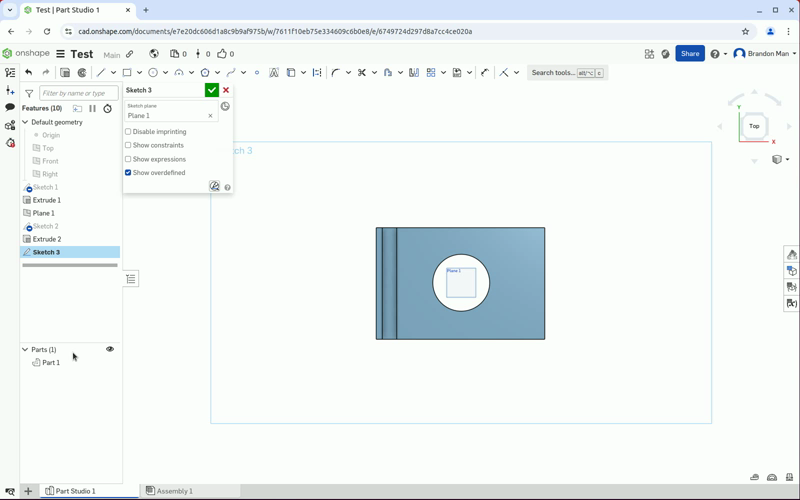
key(y)
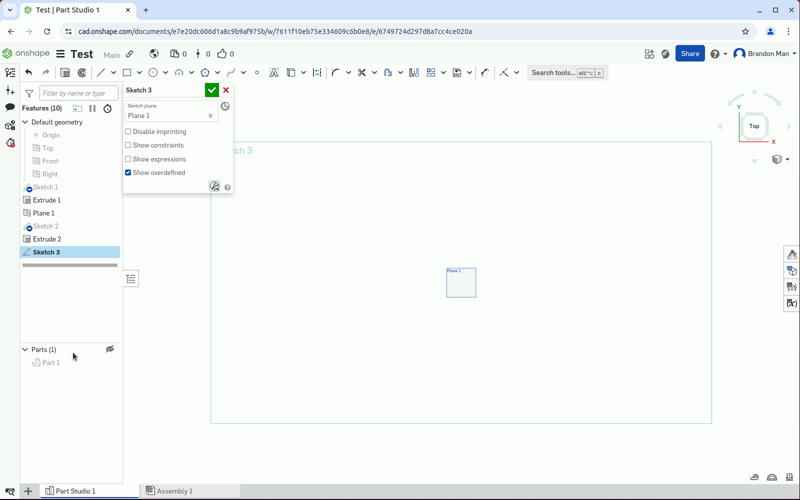
key(l)
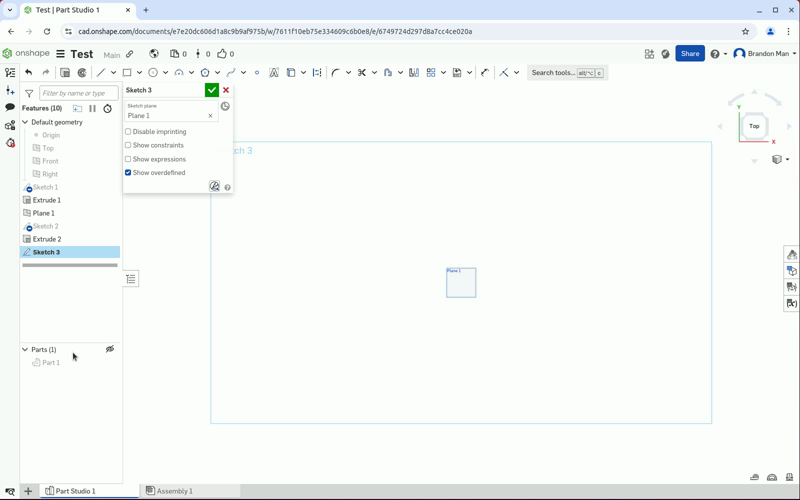
key_down(shift)
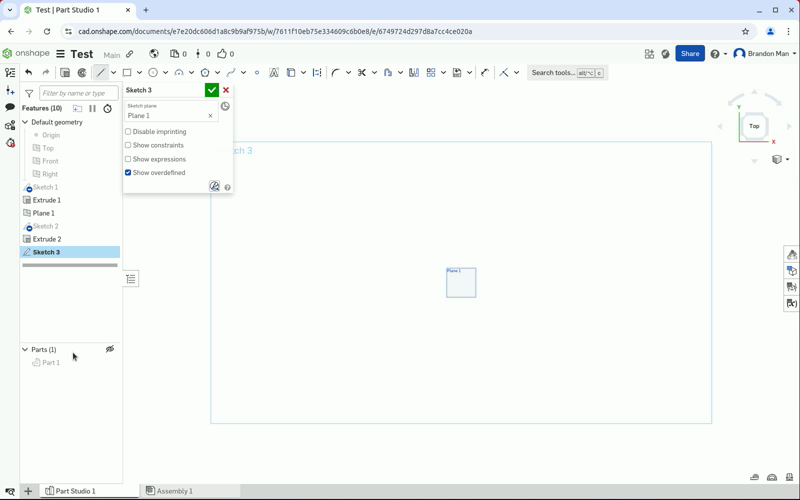
mouse_move(446, 339)
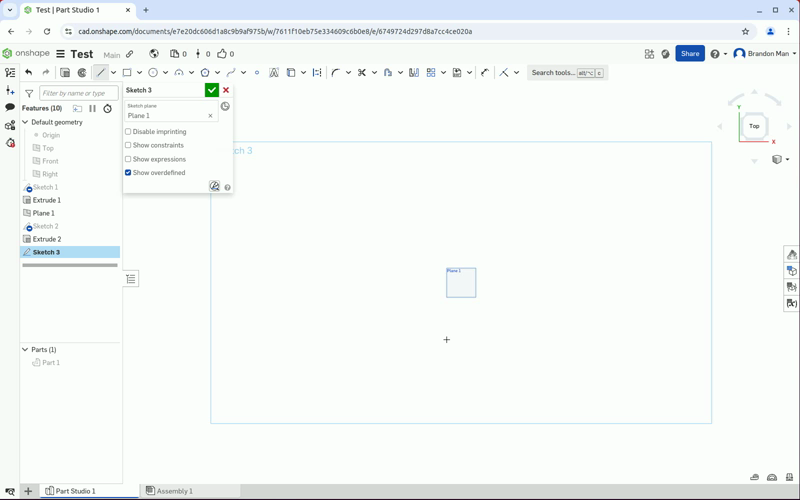
click(446, 339)
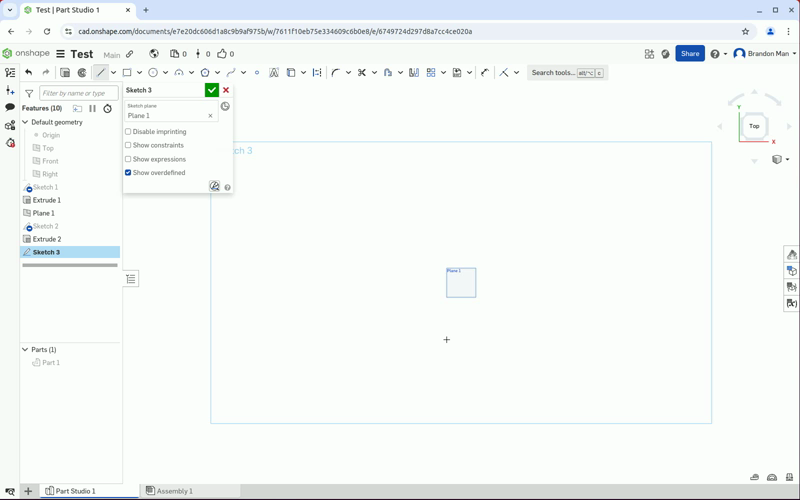
key_up(shift)
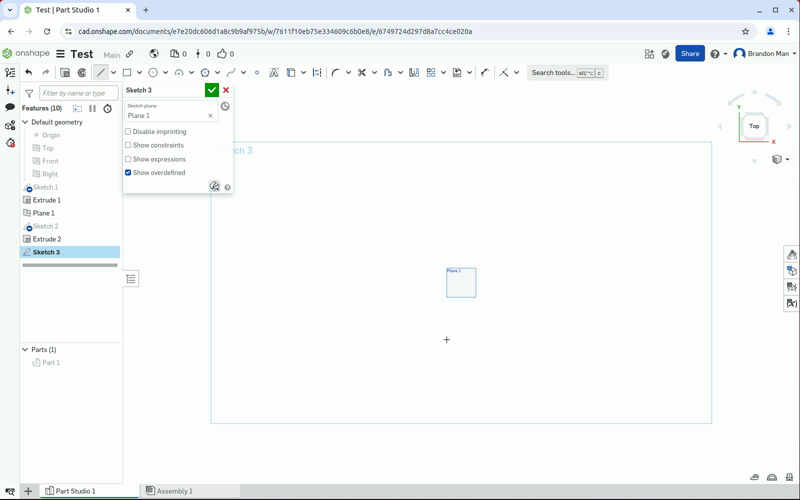
key_down(shift)
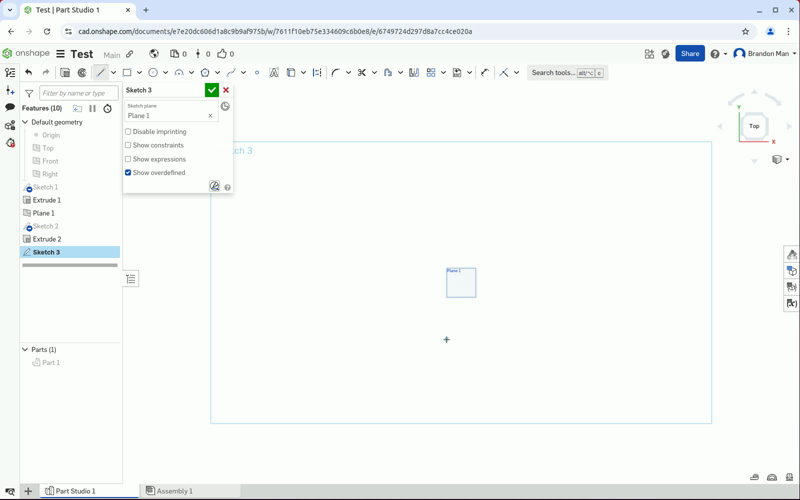
mouse_move(476, 339)
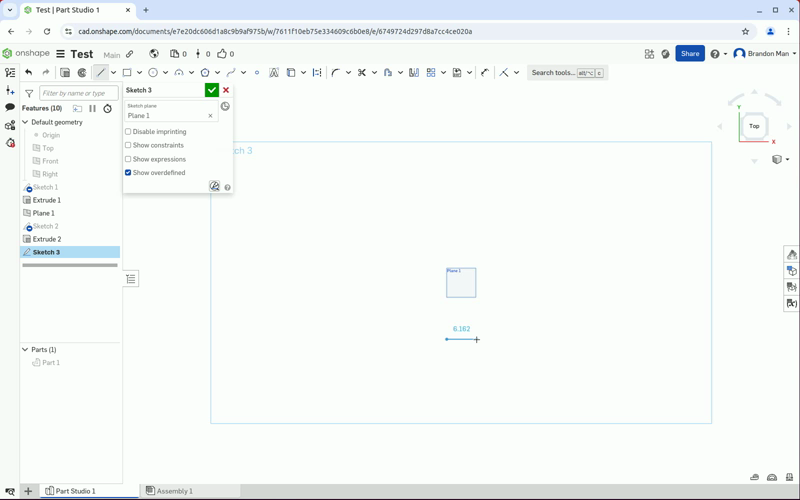
mouse_move(475, 339)
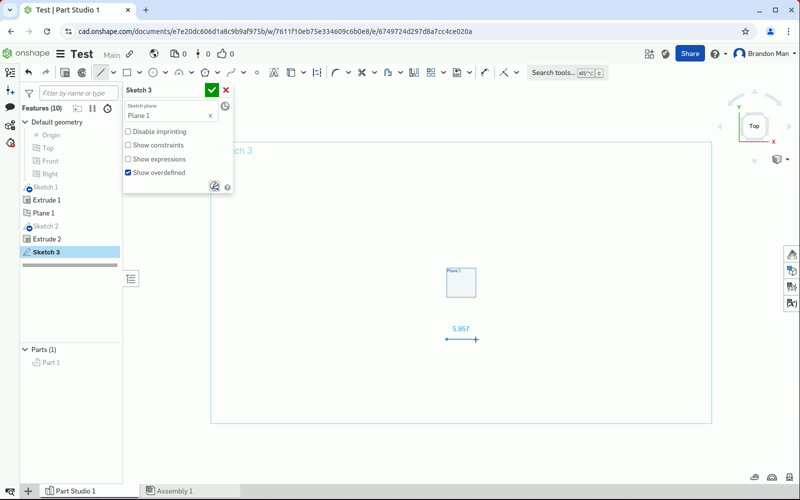
click(475, 339)
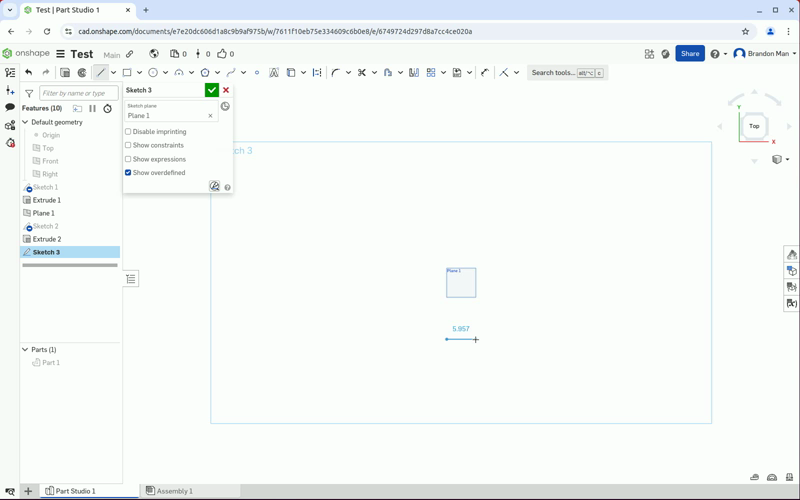
key_up(shift)
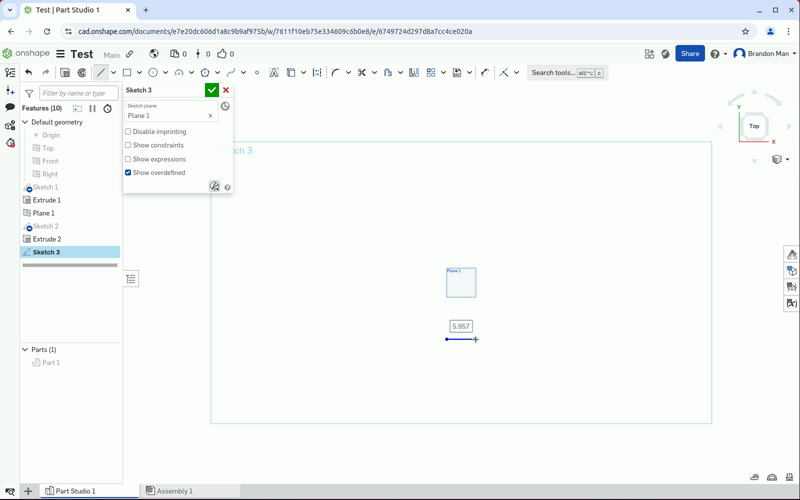
key_down(shift)
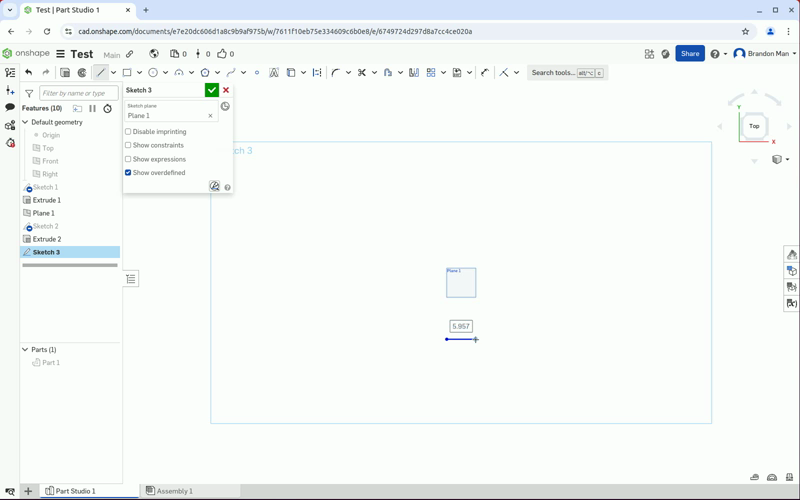
mouse_move(505, 339)
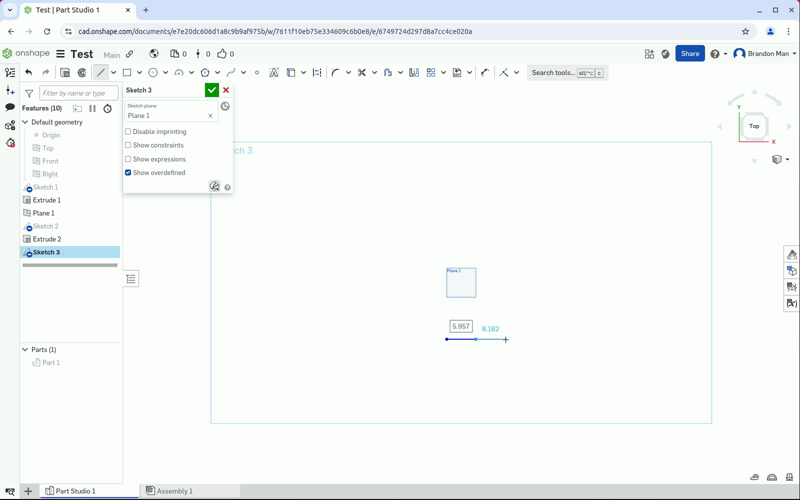
mouse_move(475, 306)
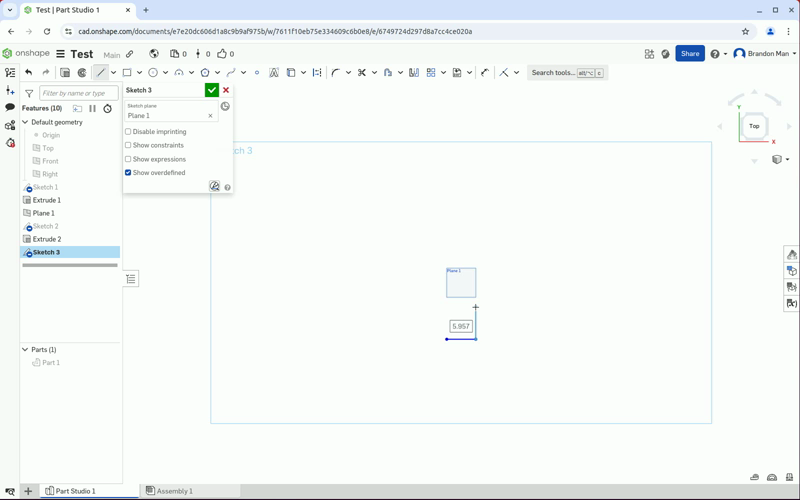
click(475, 306)
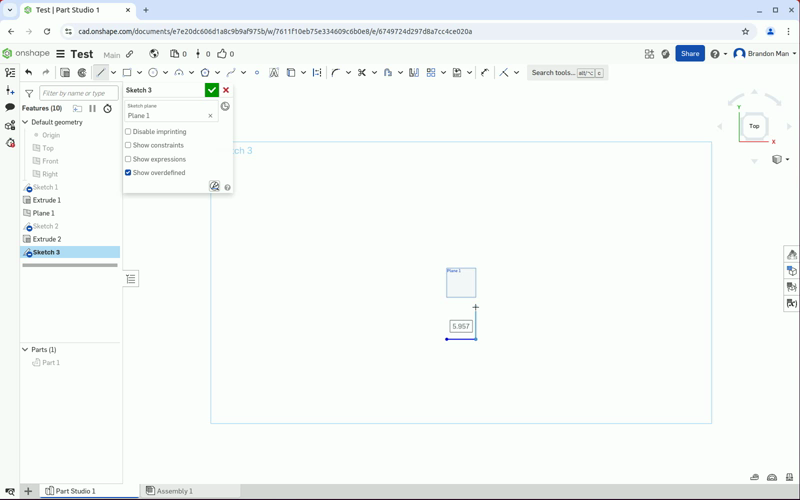
key_up(shift)
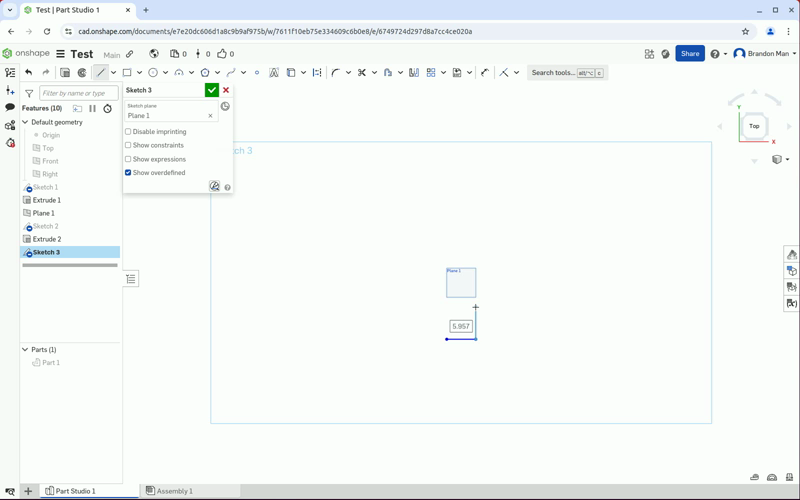
key(esc)
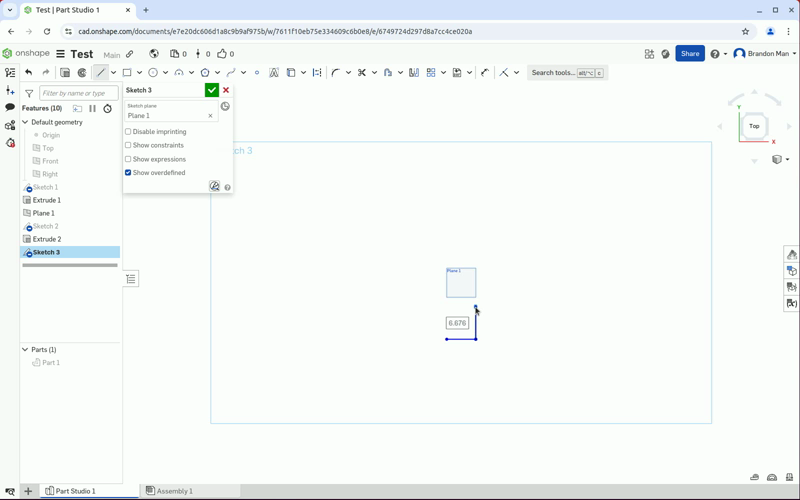
key(a)
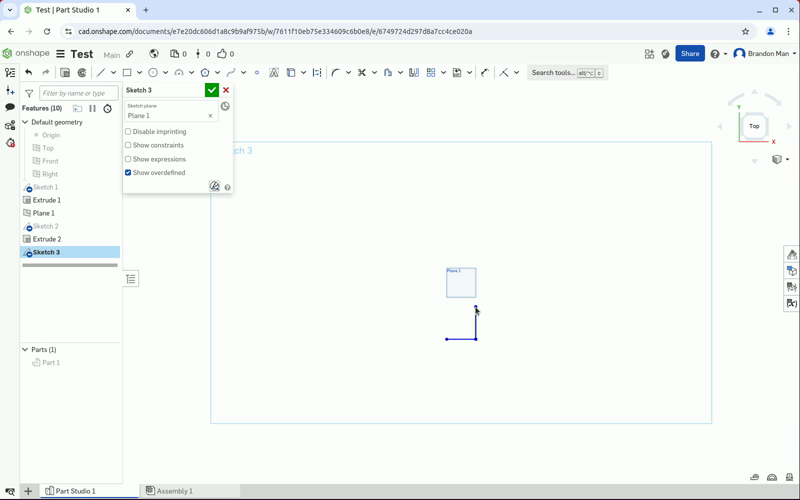
mouse_move(475, 306)
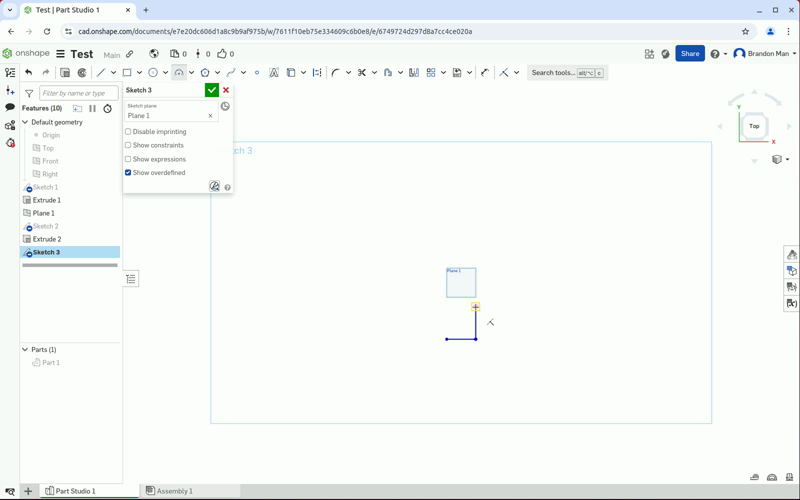
click(475, 306)
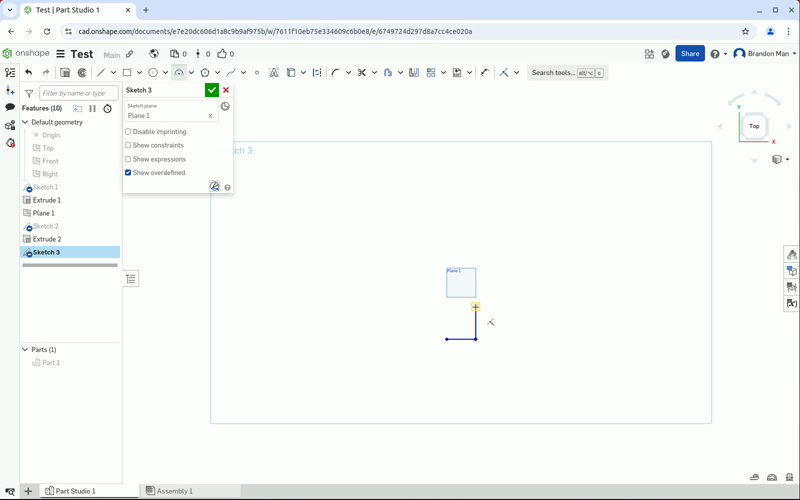
key_down(shift)
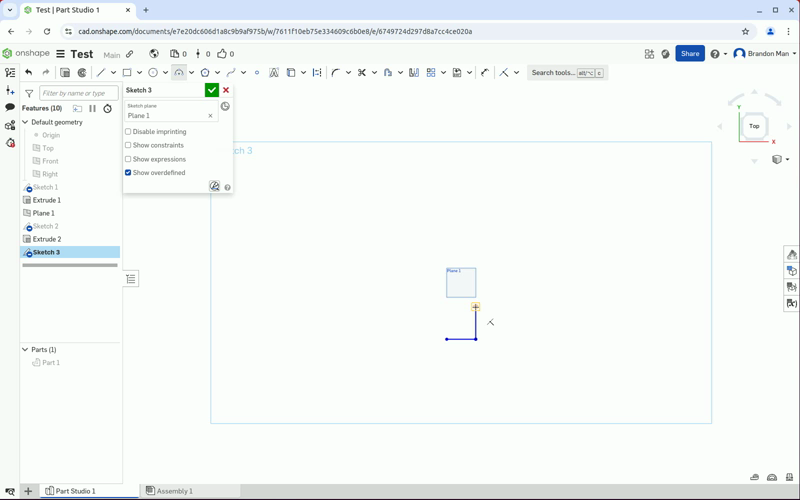
mouse_move(446, 306)
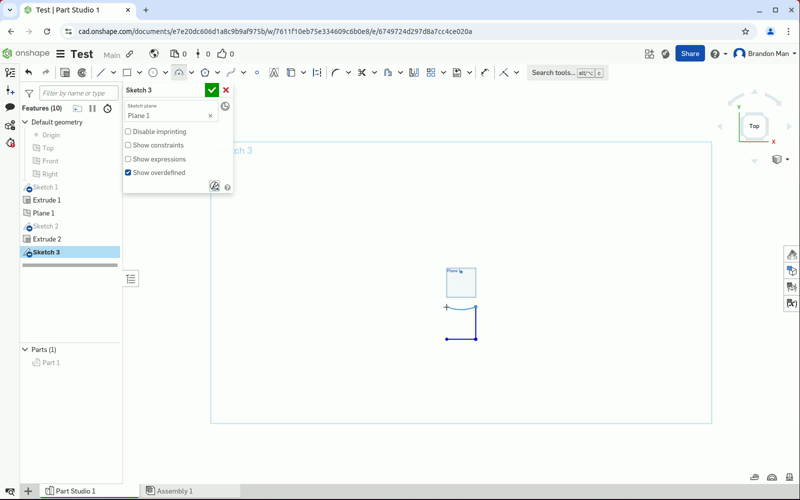
click(446, 306)
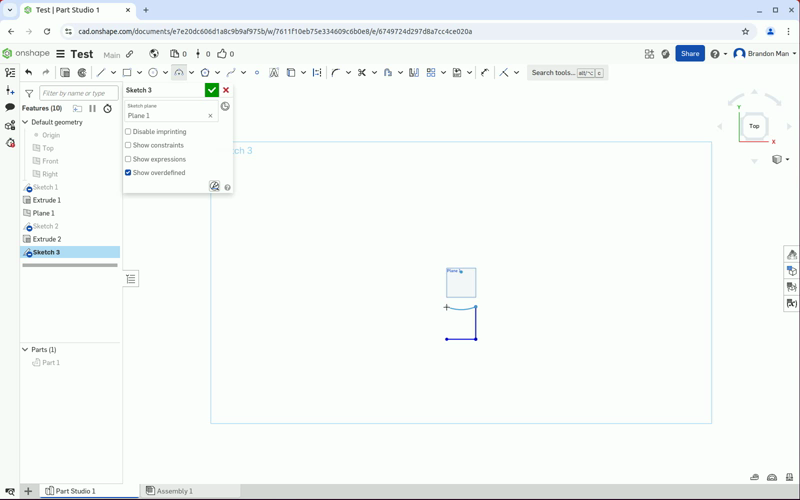
mouse_move(461, 310)
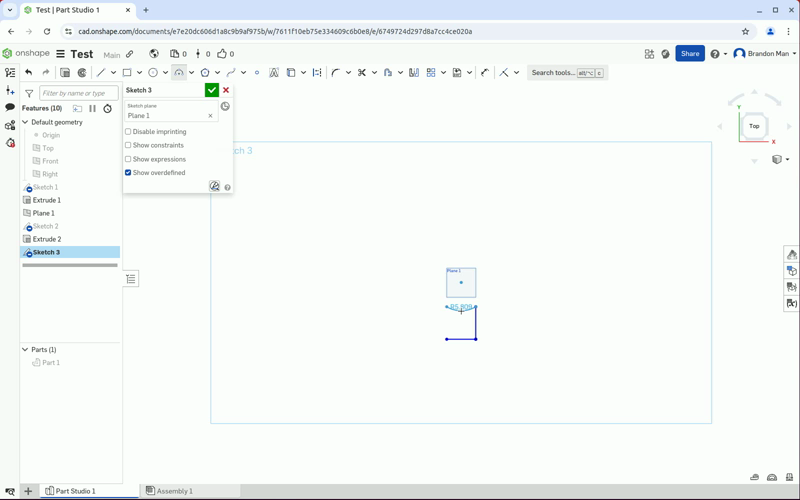
click(461, 310)
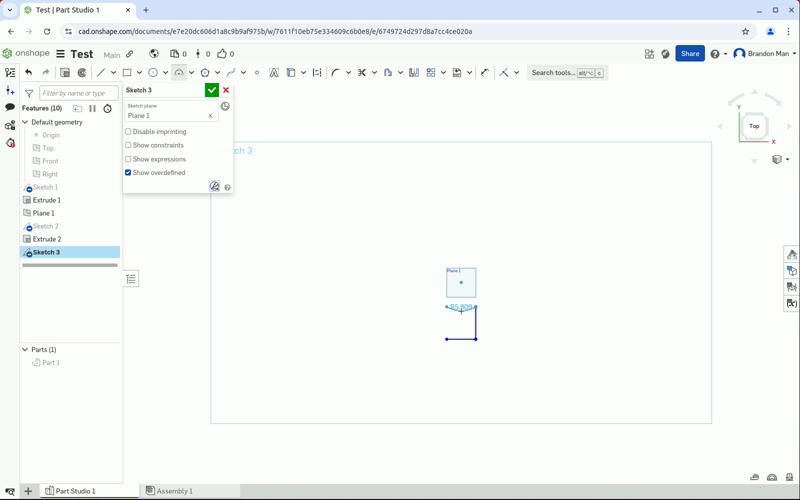
key_up(shift)
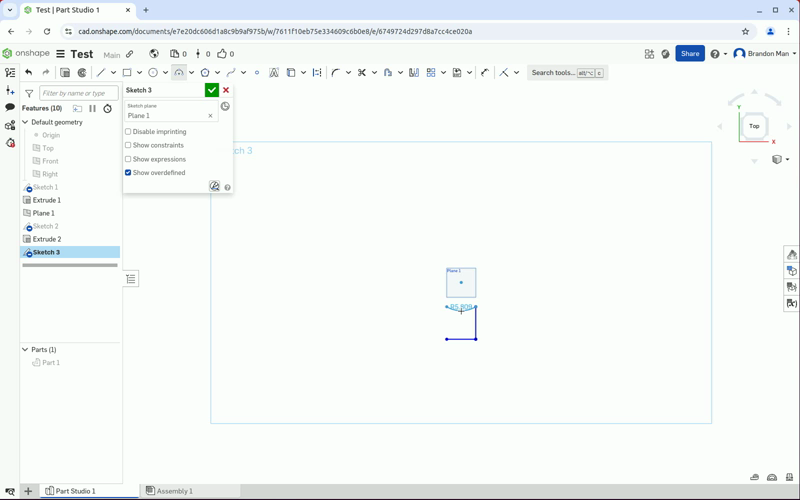
key(esc)
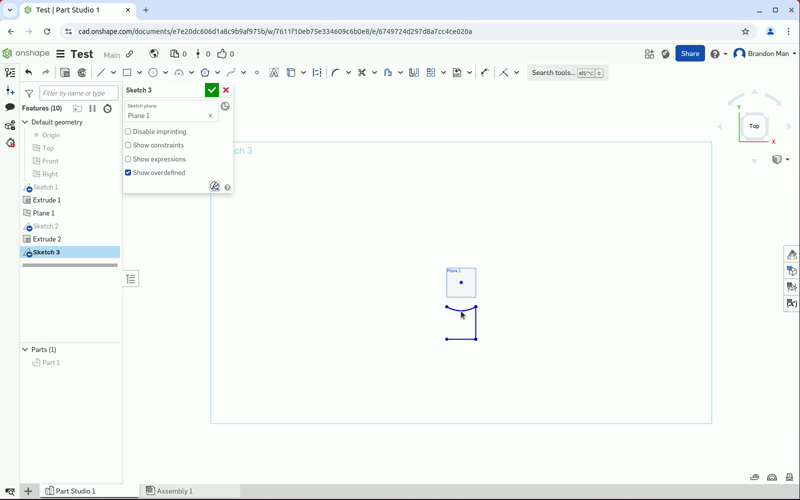
key(l)
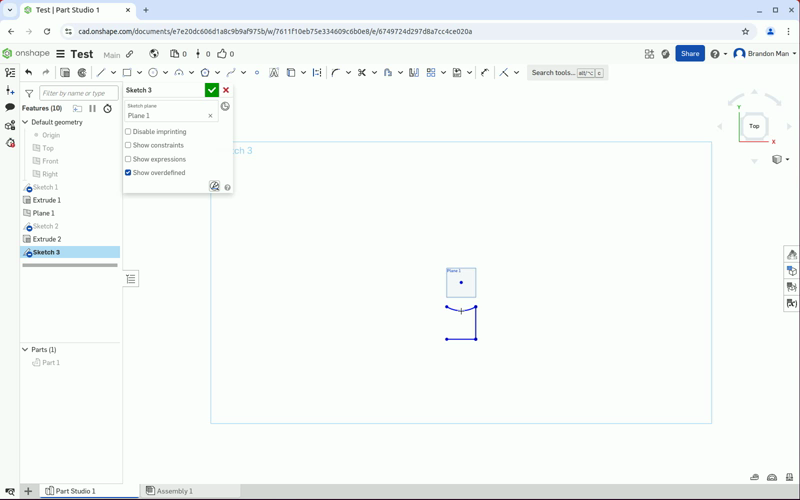
mouse_move(446, 306)
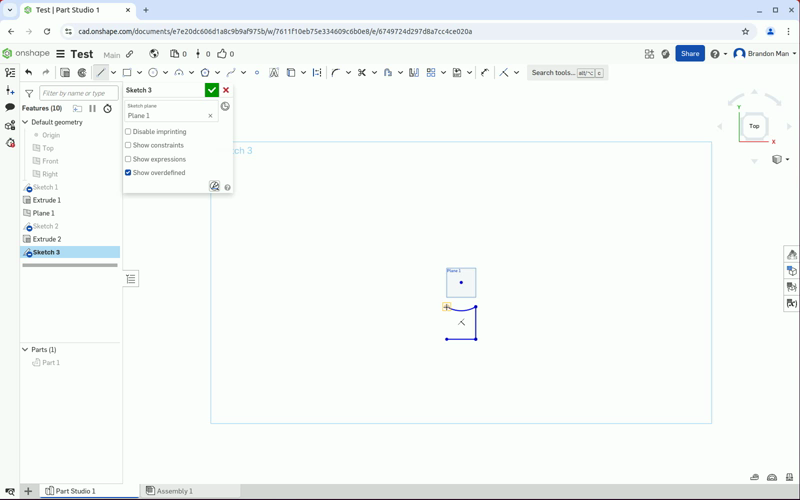
click(446, 306)
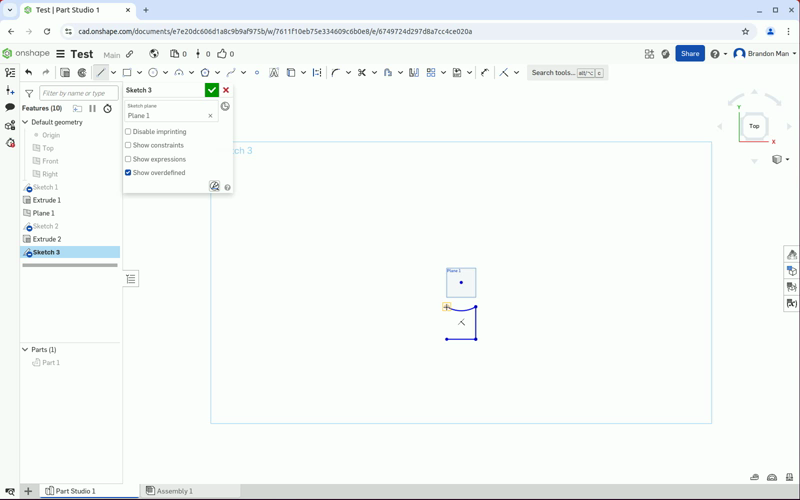
mouse_move(476, 306)
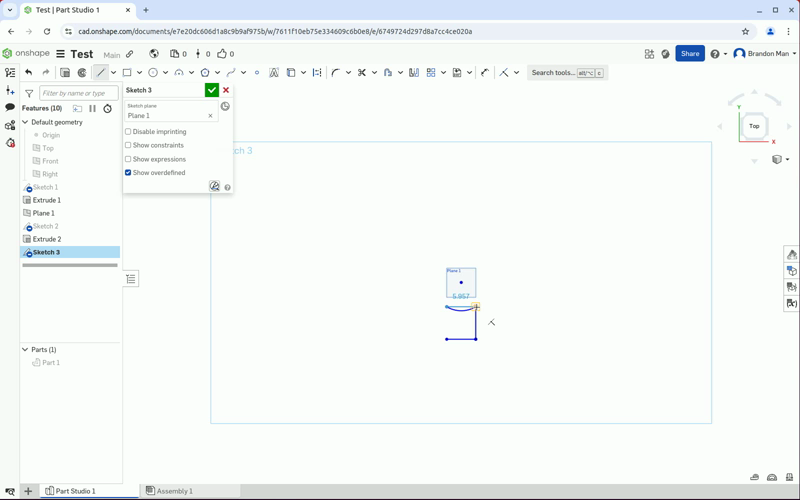
key_down(shift)
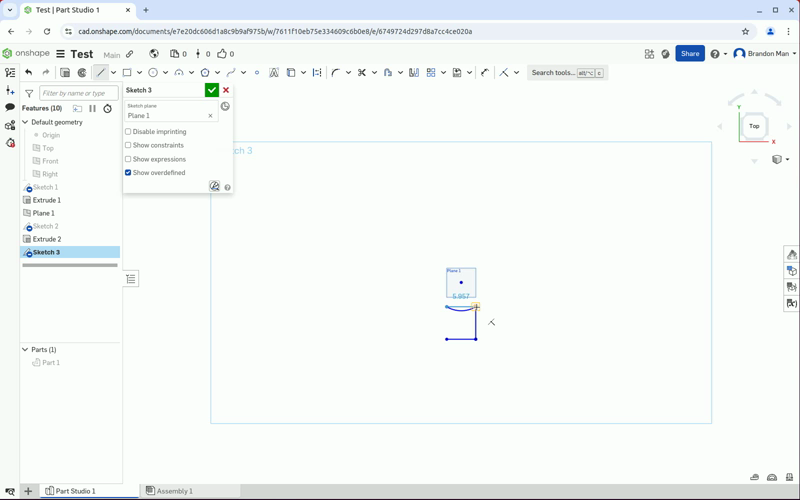
mouse_move(446, 339)
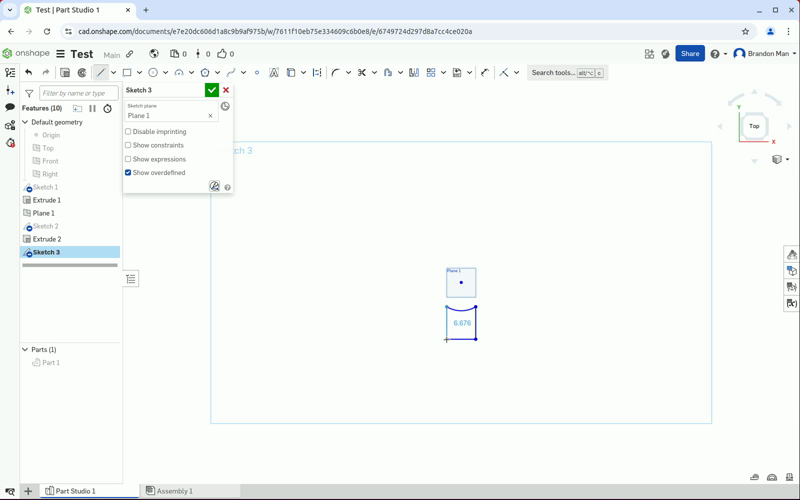
key_up(shift)
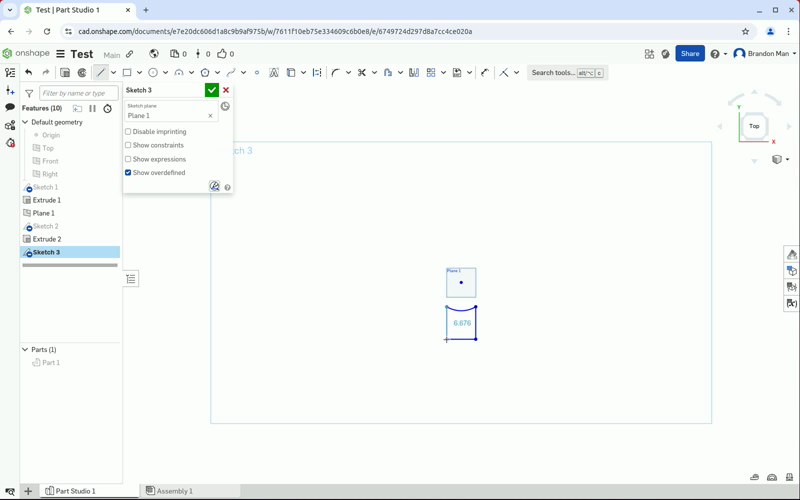
click(446, 339)
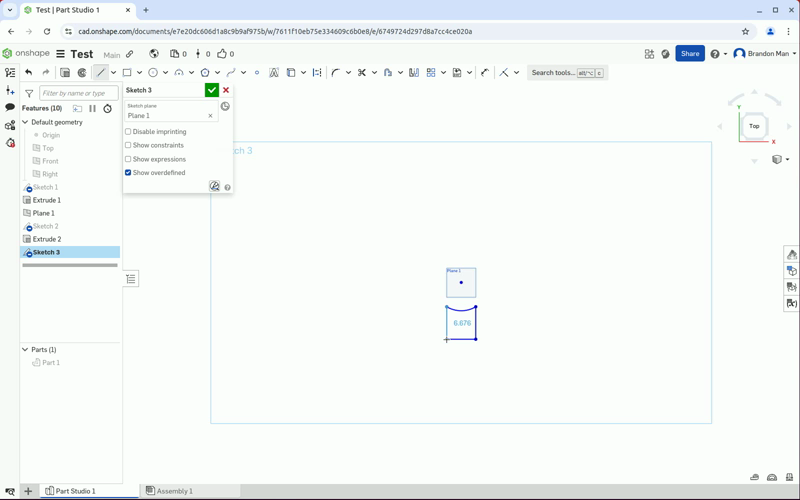
key(esc)
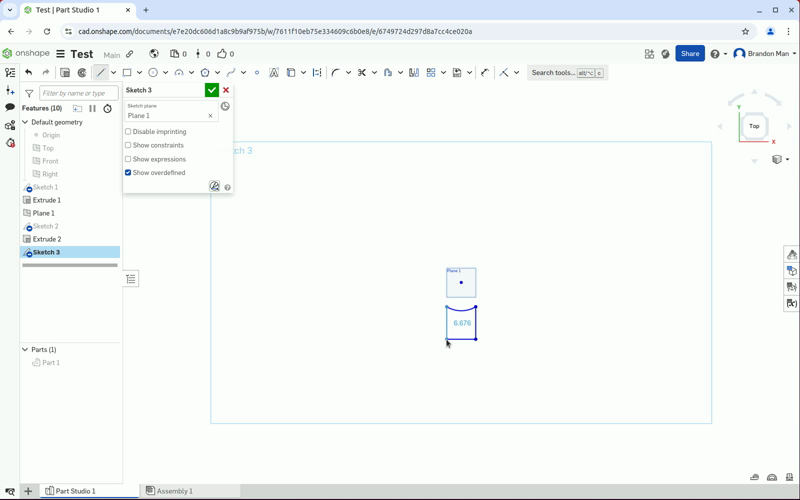
mouse_move(471, 335)
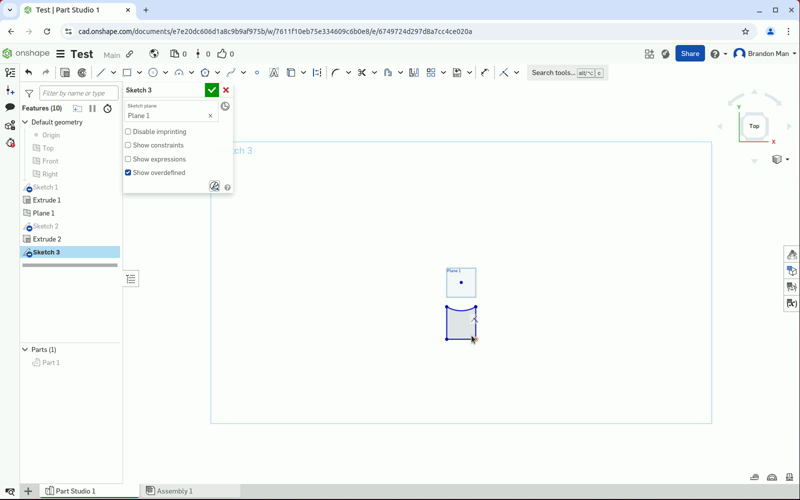
scroll(6)
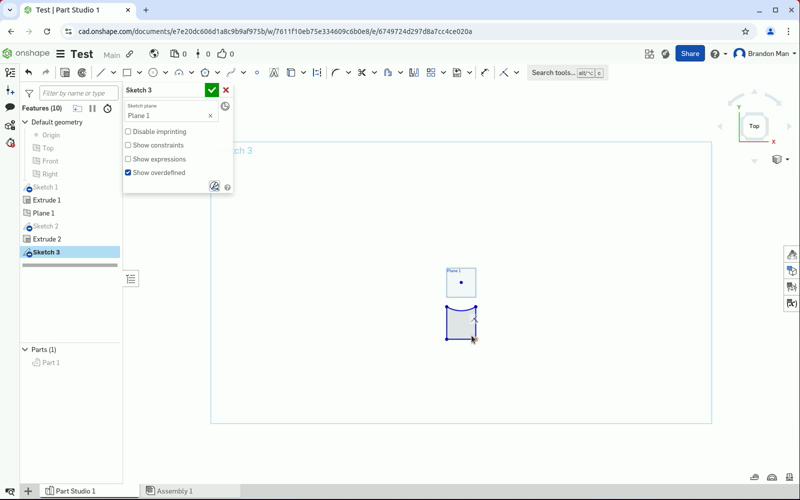
scroll(6)
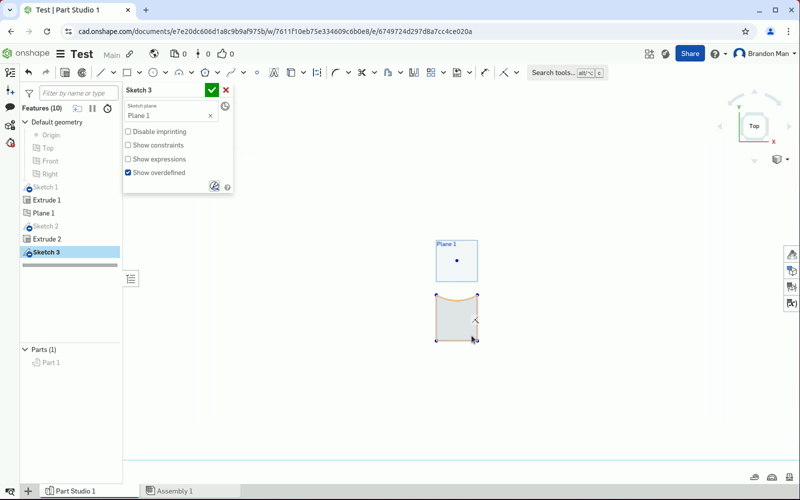
scroll(6)
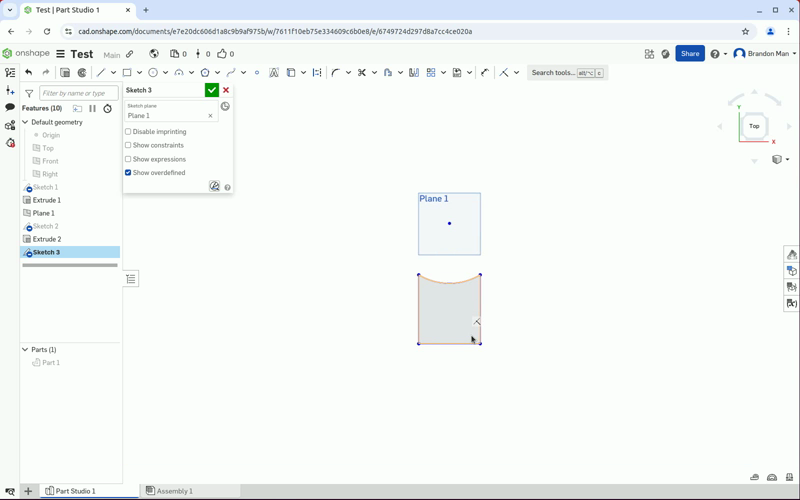
scroll(6)
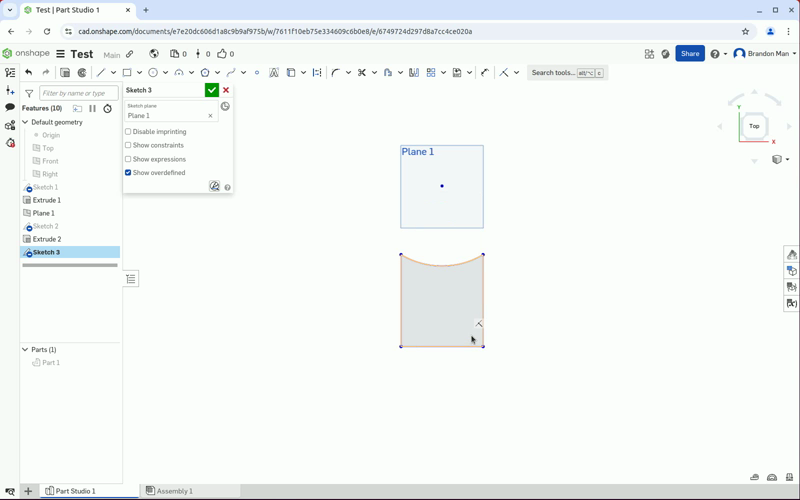
scroll(6)
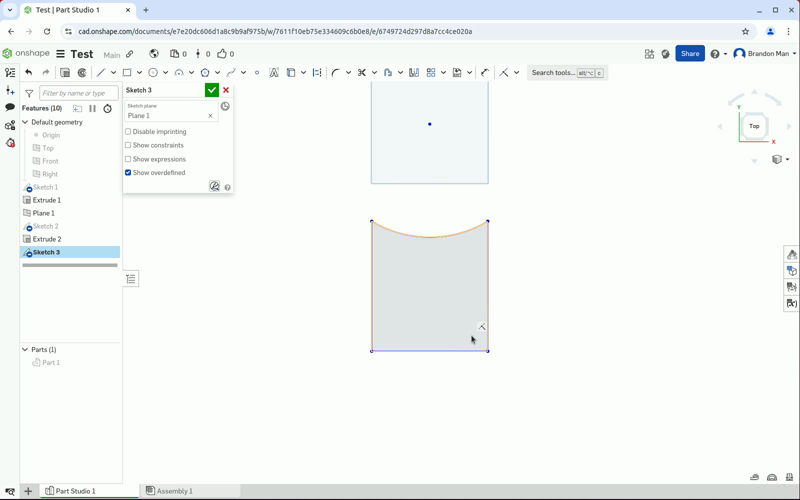
scroll(6)
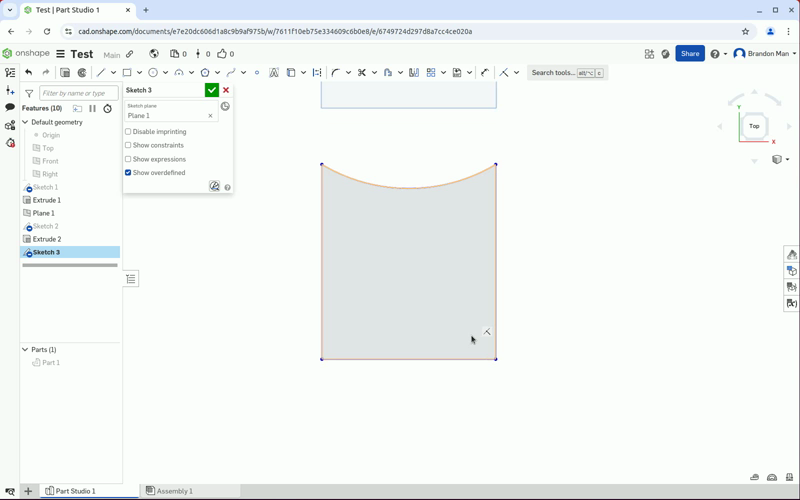
scroll(6)
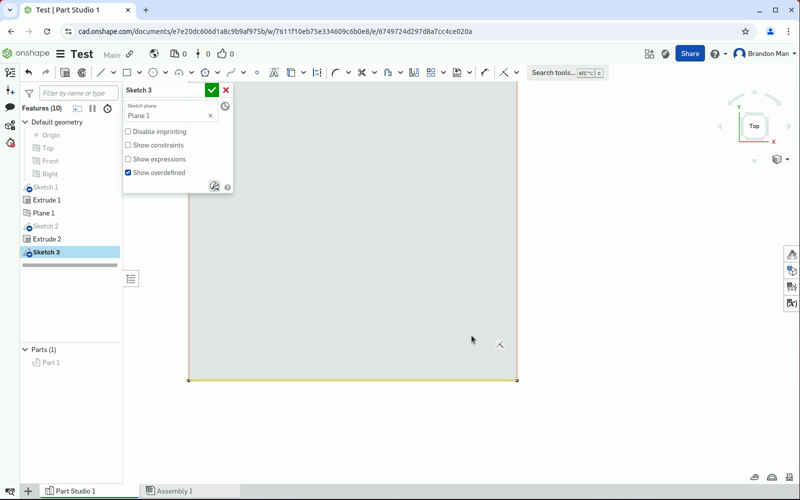
click(471, 335)
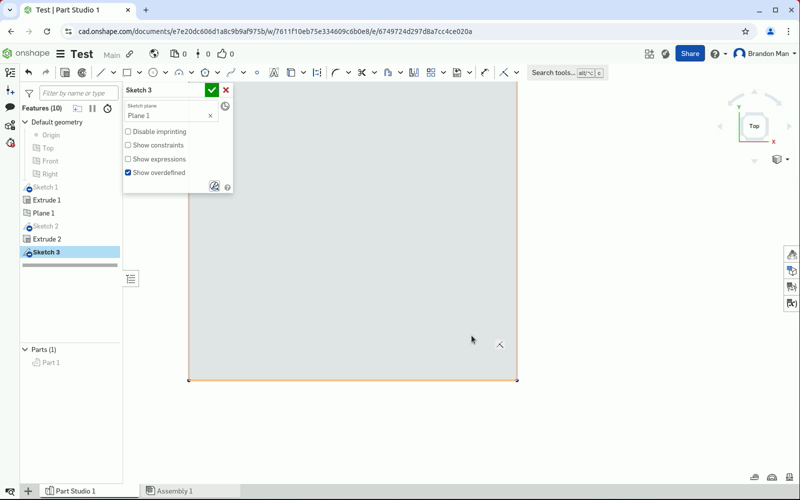
scroll(-6)
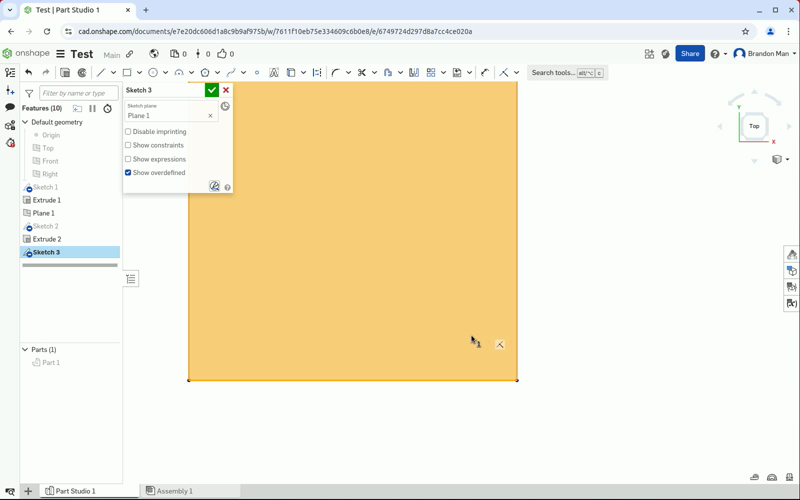
scroll(-6)
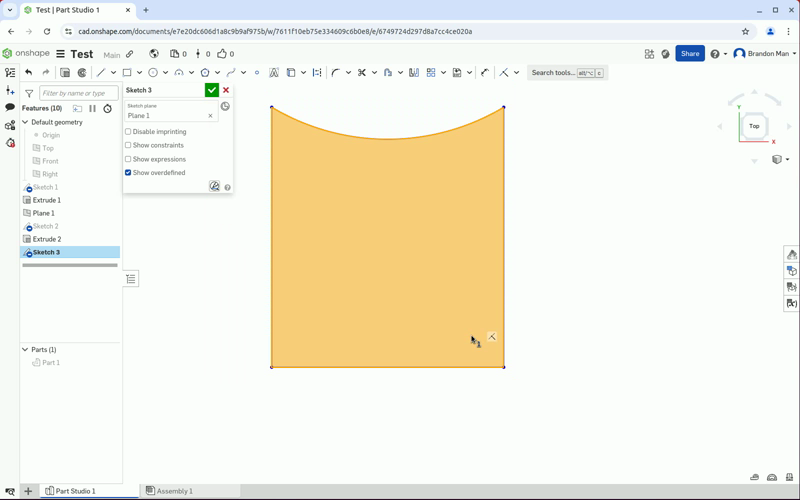
scroll(-6)
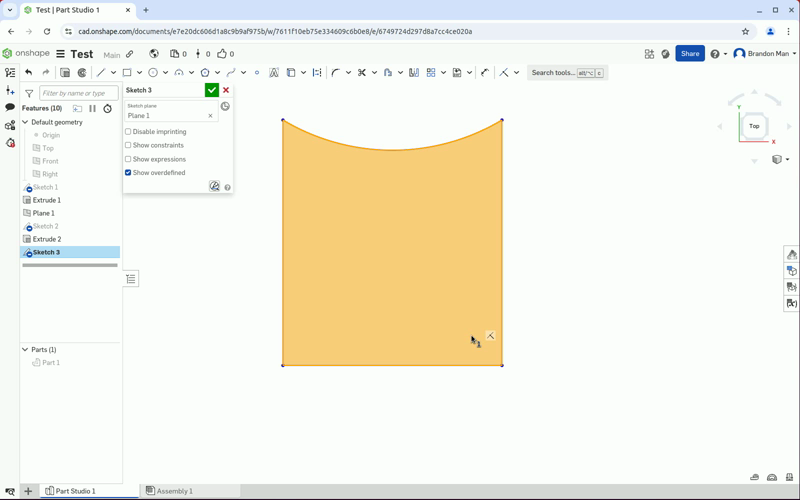
scroll(-6)
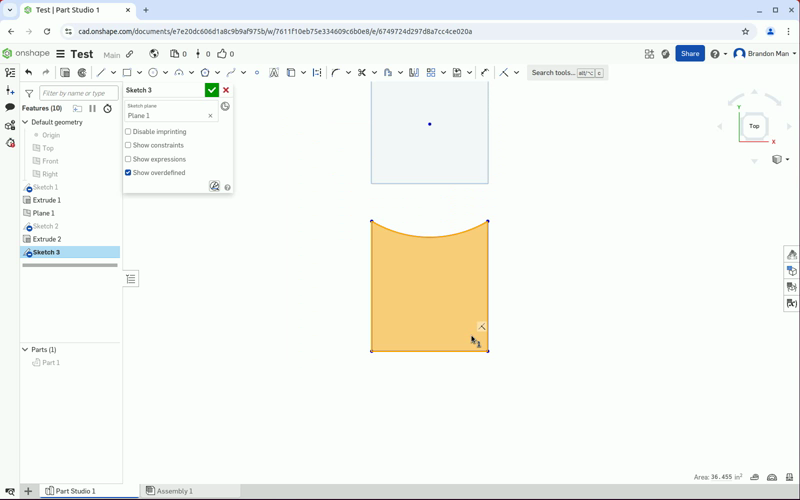
scroll(-6)
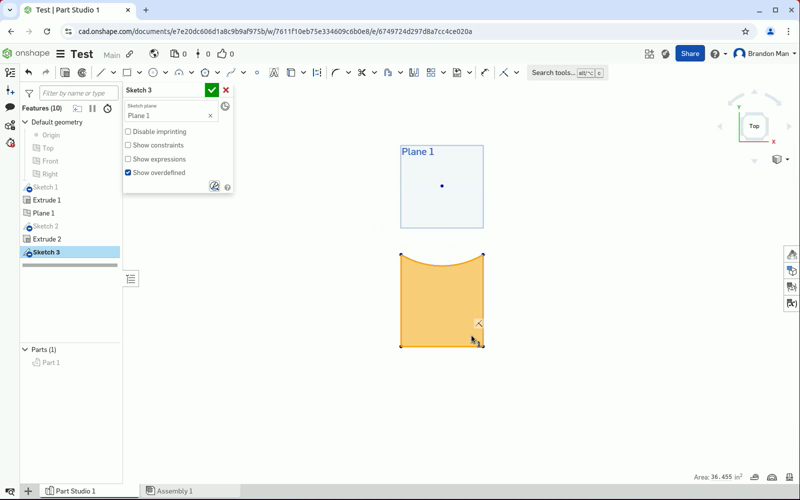
scroll(-6)
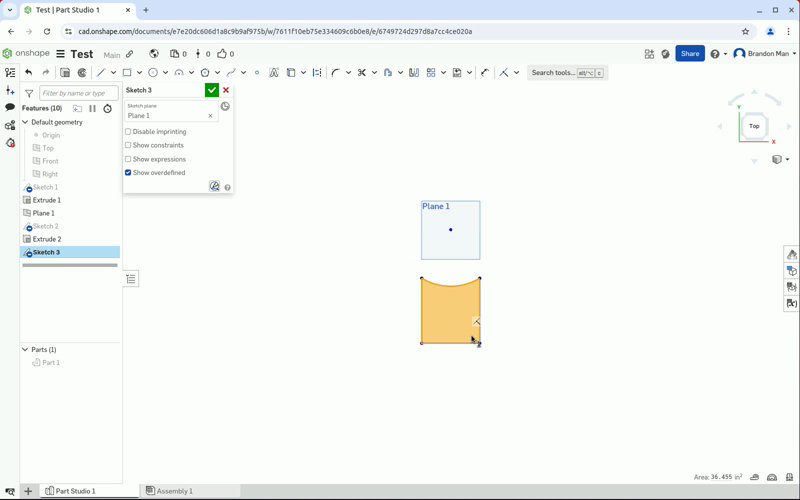
scroll(-6)
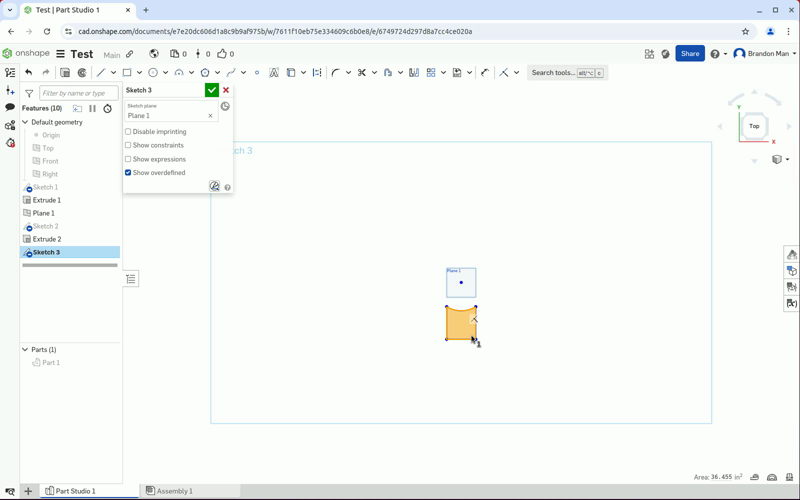
mouse_move(73, 352)
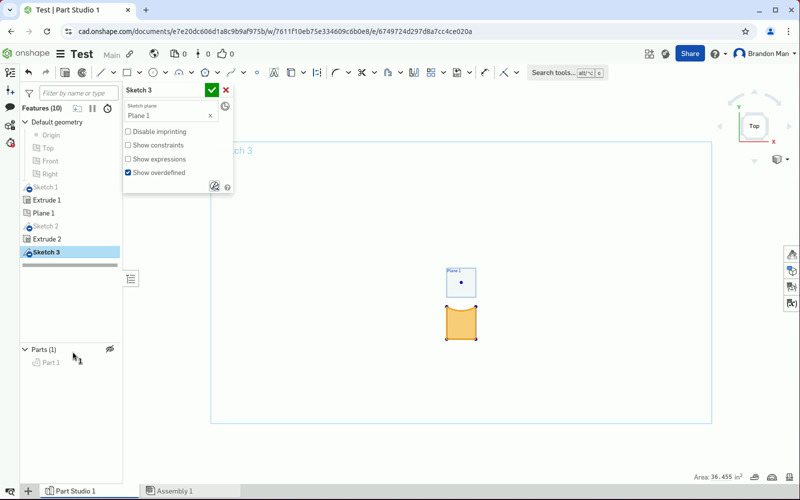
key(shift+y)
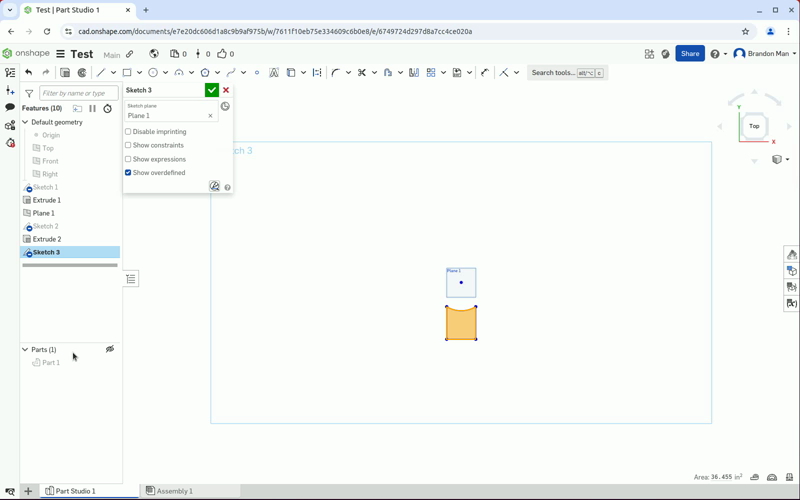
key(shift+e)
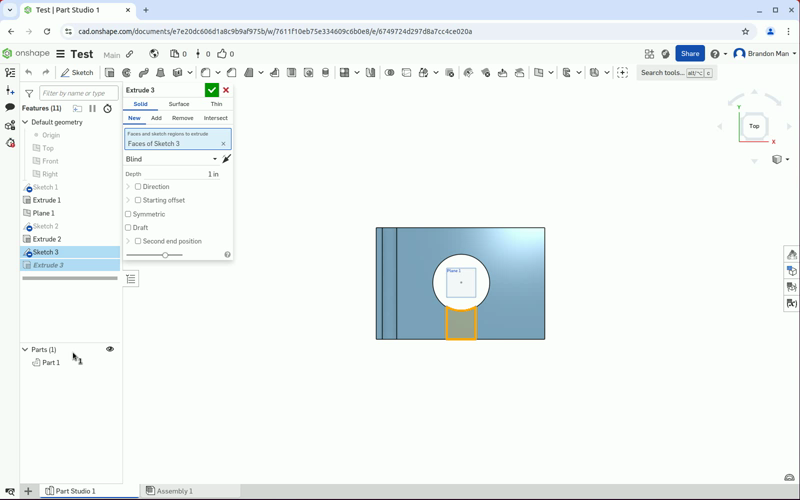
mouse_move(143, 106)
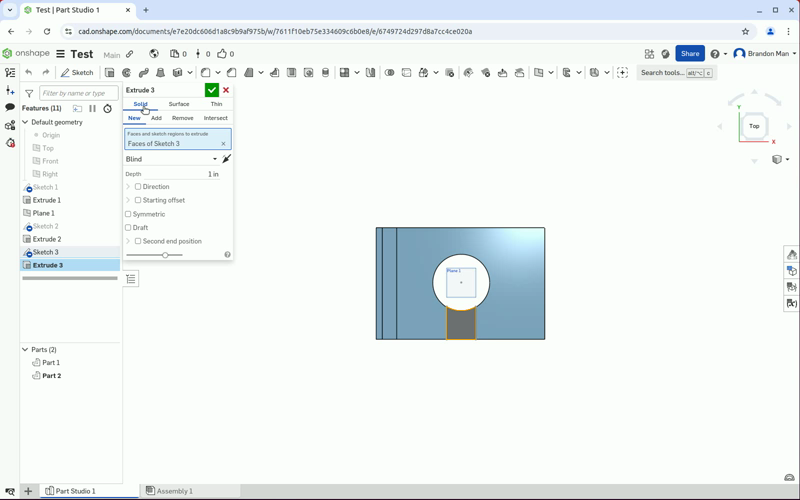
click(143, 106)
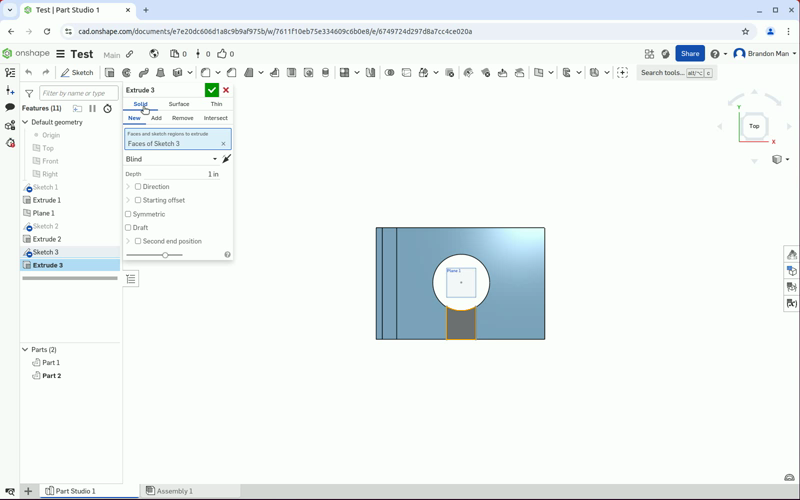
mouse_move(186, 120)
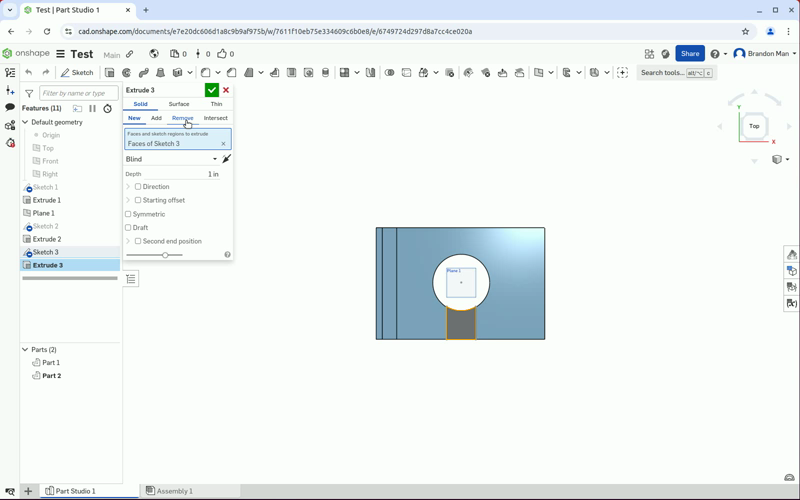
click(186, 120)
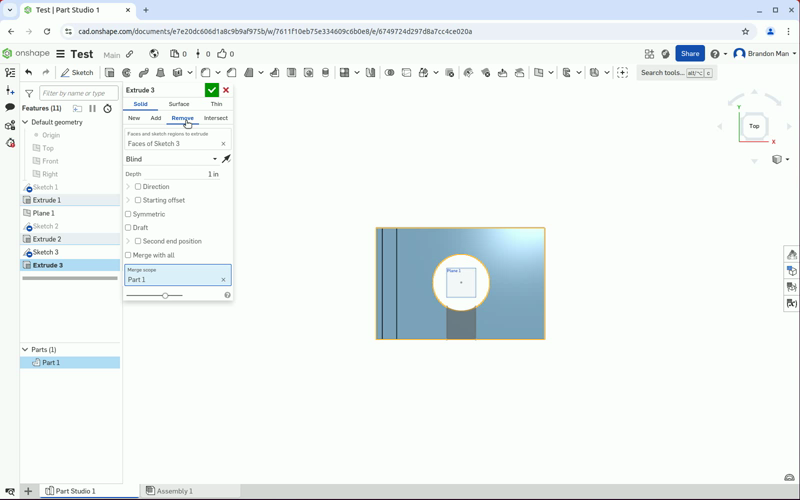
key(tab, 4)
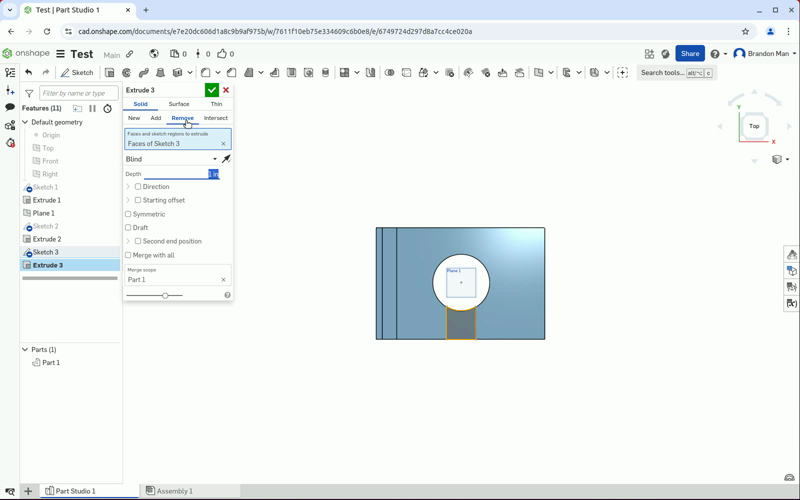
text(1.204)
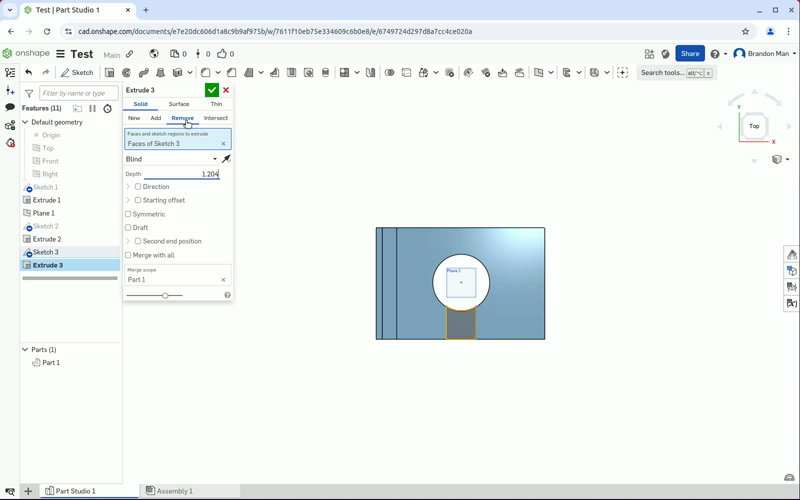
key(tab, 6)
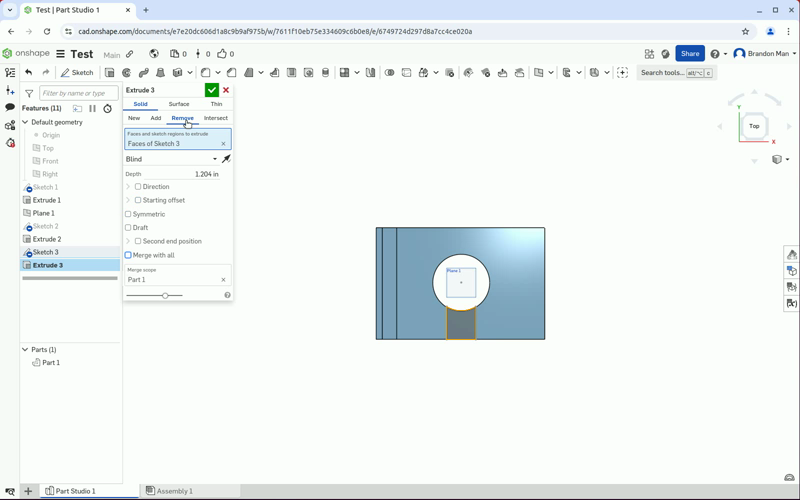
key(space)
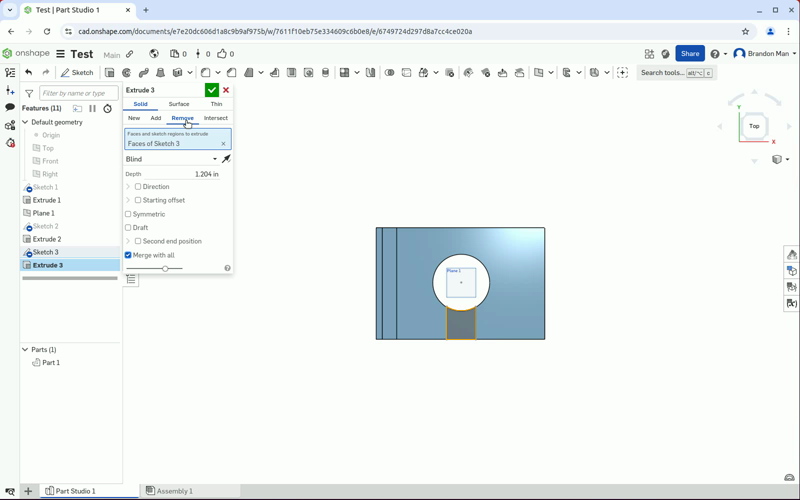
key(enter)
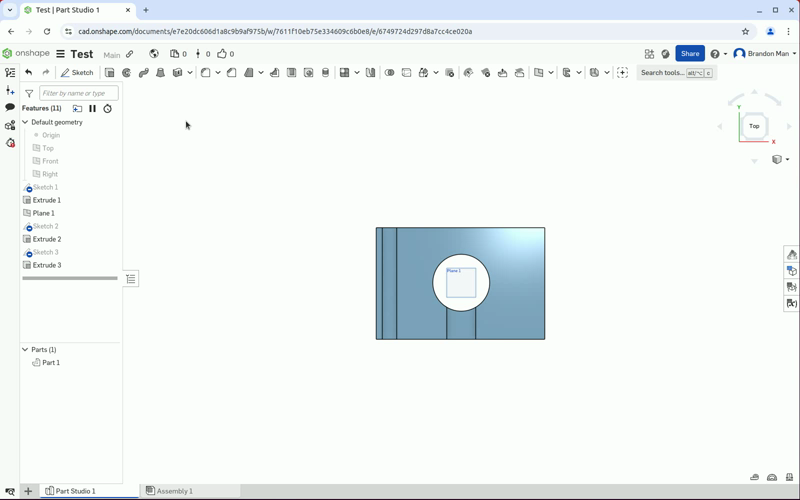
key(shift+h)
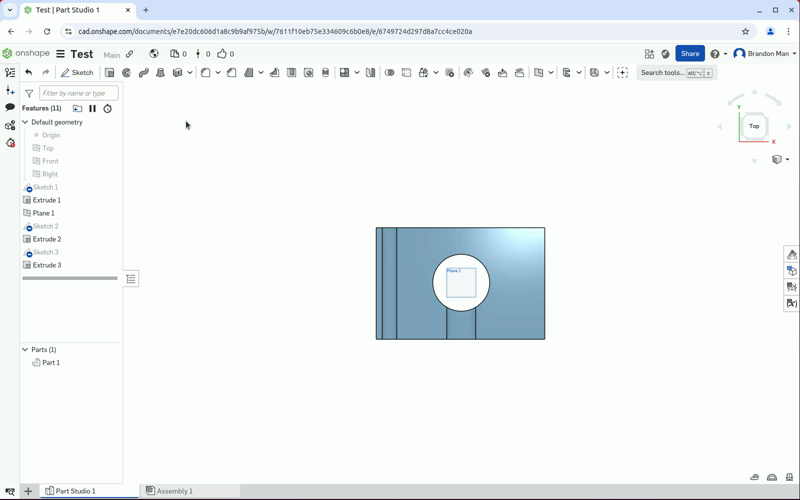
key(shift+h)
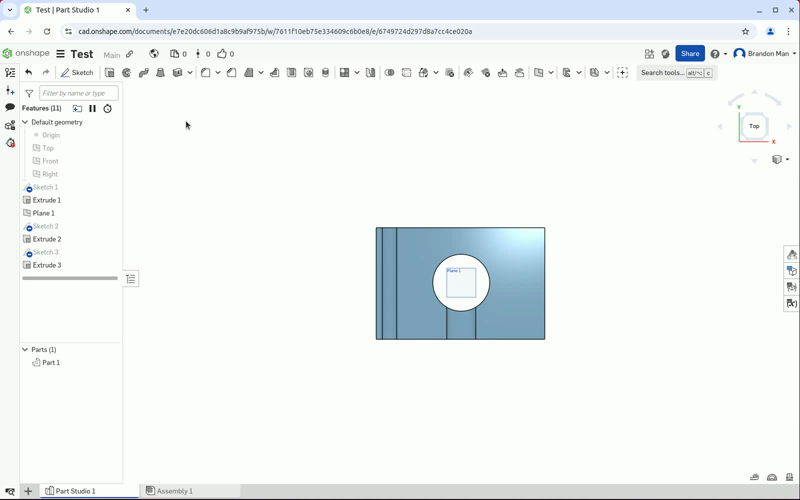
mouse_move(73, 189)
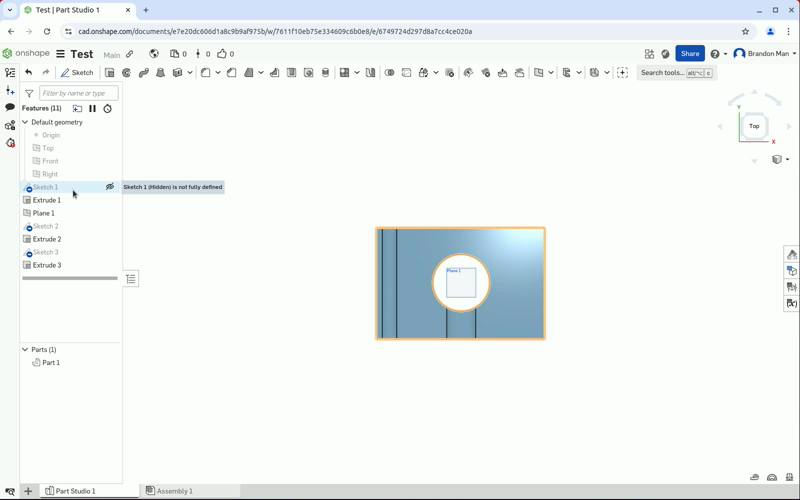
click(73, 189)
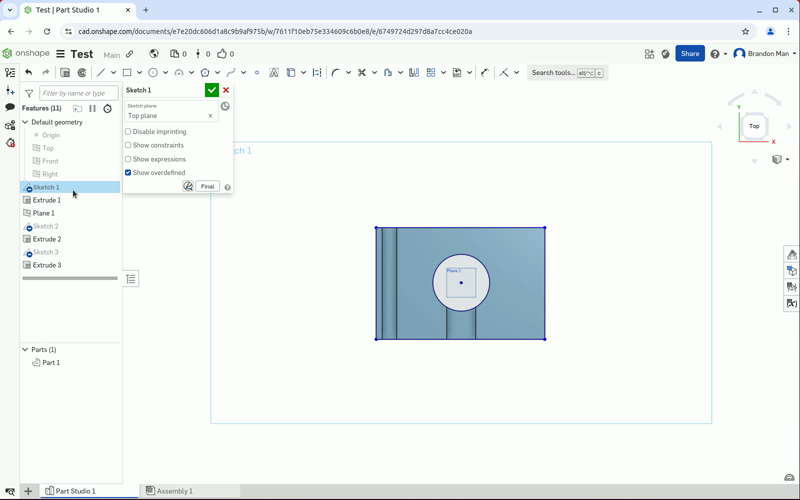
mouse_move(229, 92)
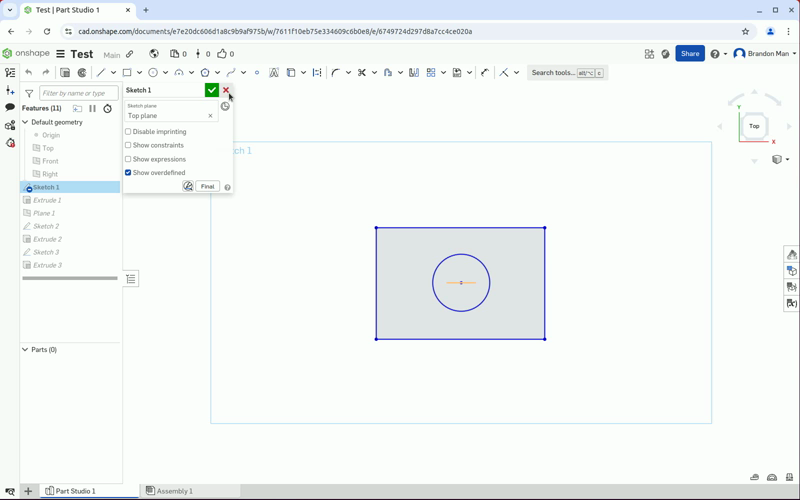
click(229, 92)
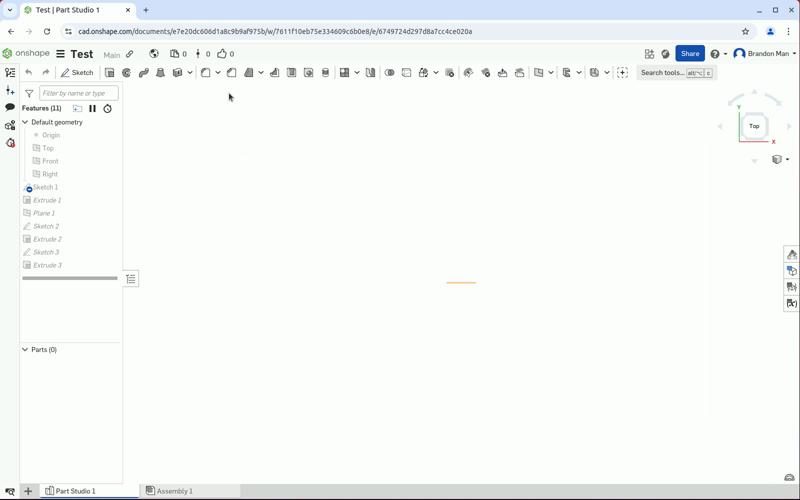
key(shift+s)
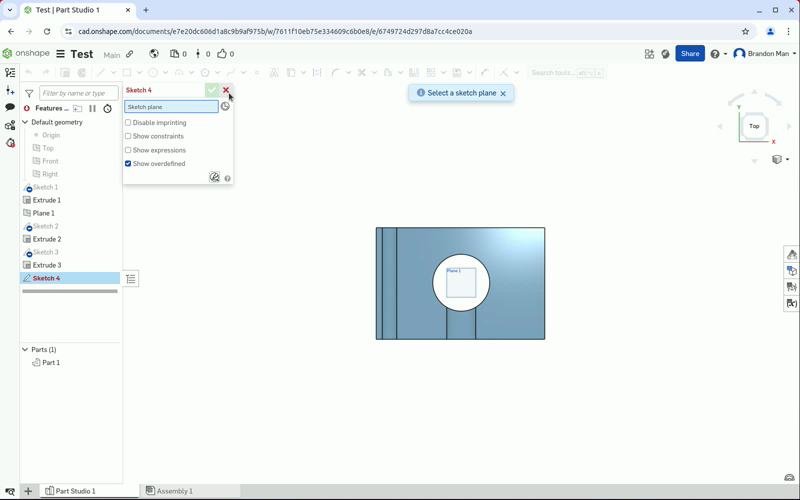
mouse_move(73, 215)
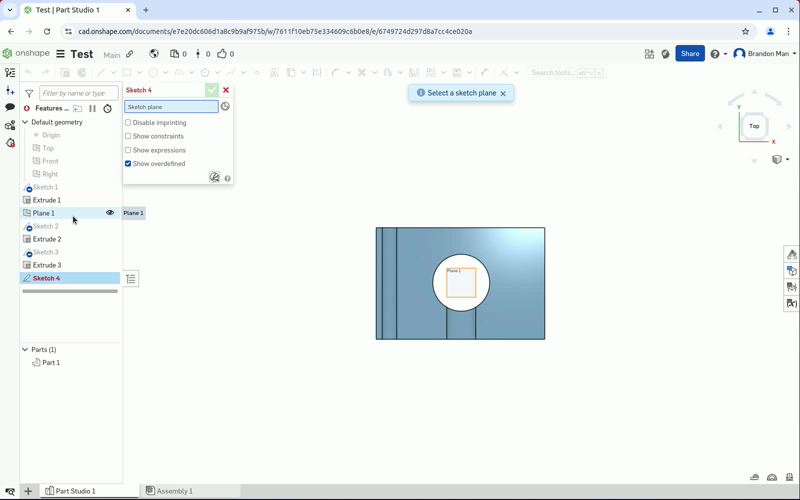
click(73, 215)
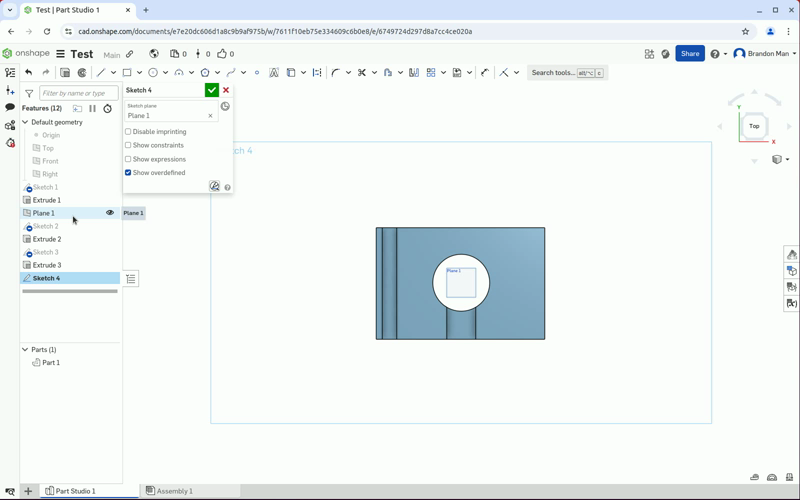
mouse_move(73, 352)
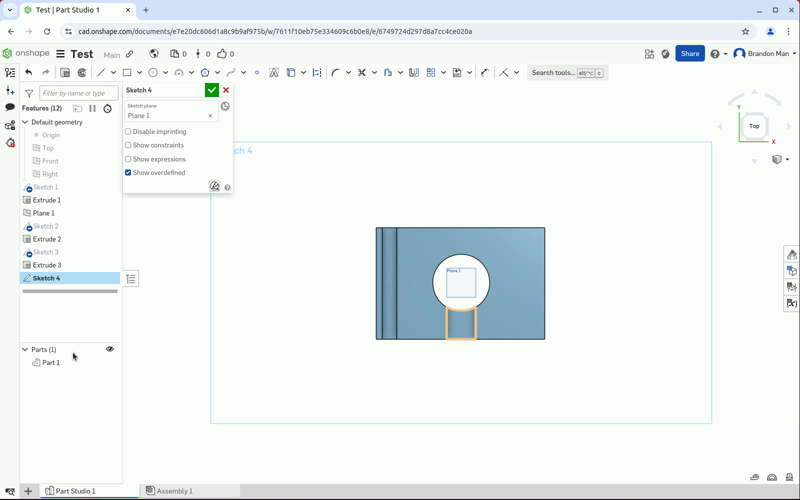
key(y)
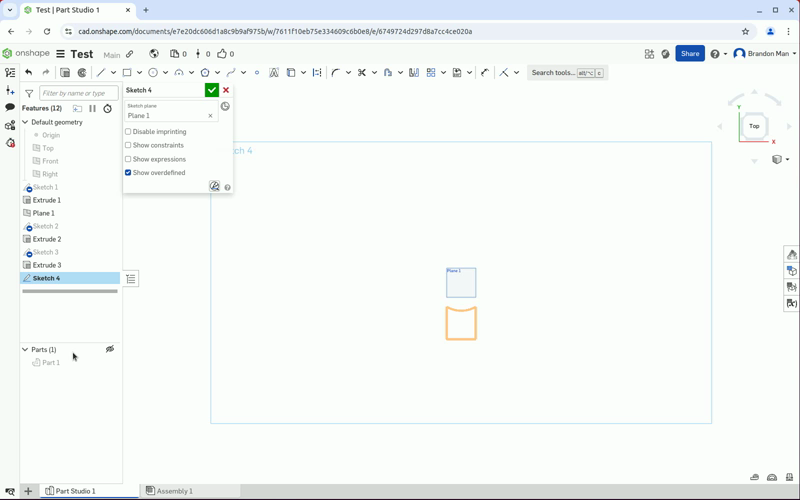
key(a)
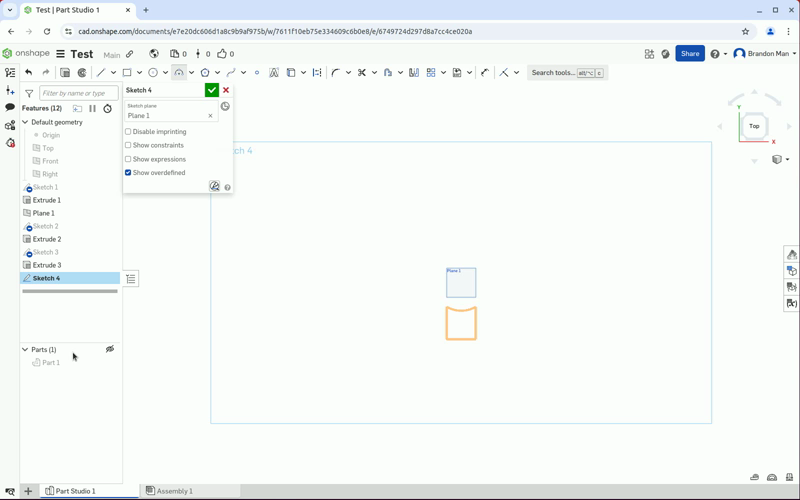
key_down(shift)
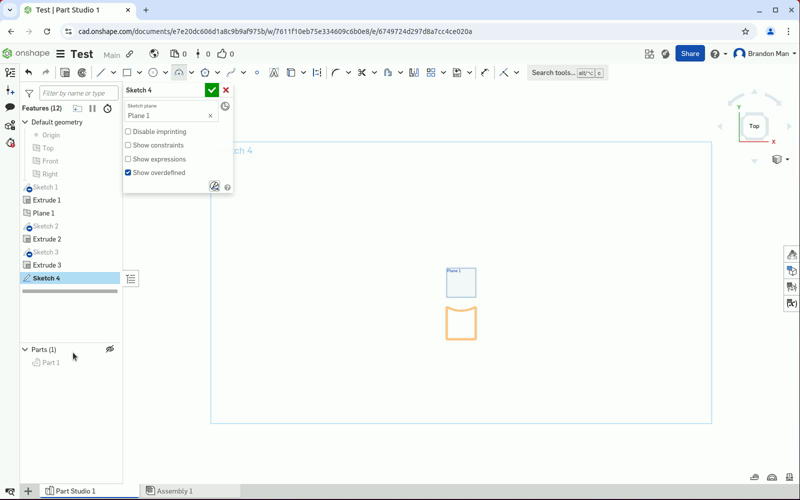
mouse_move(446, 258)
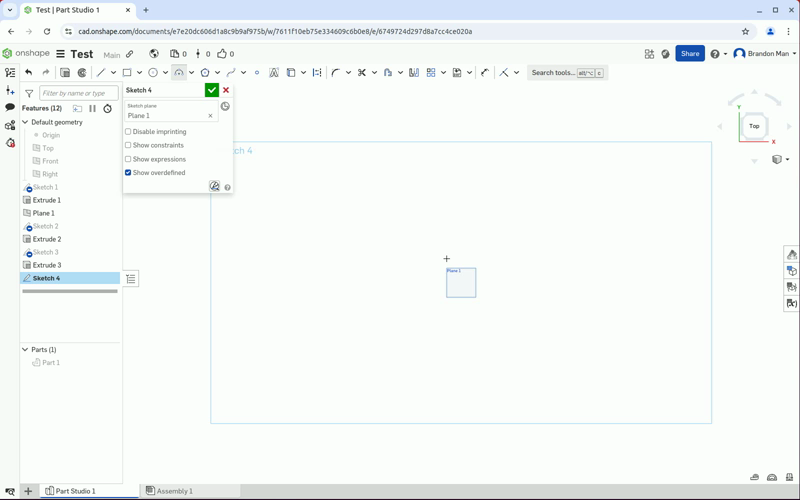
click(446, 258)
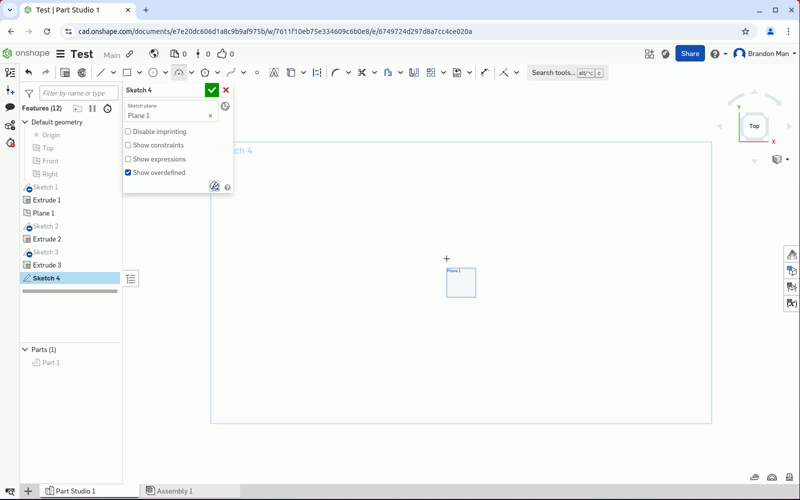
key_up(shift)
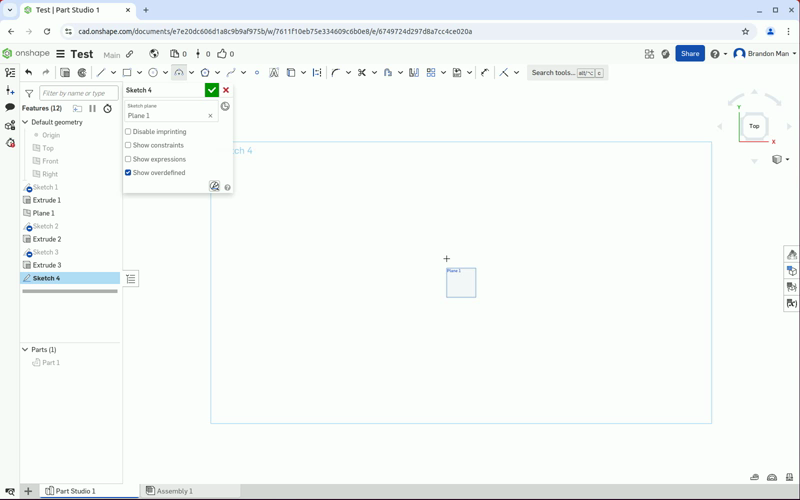
key_down(shift)
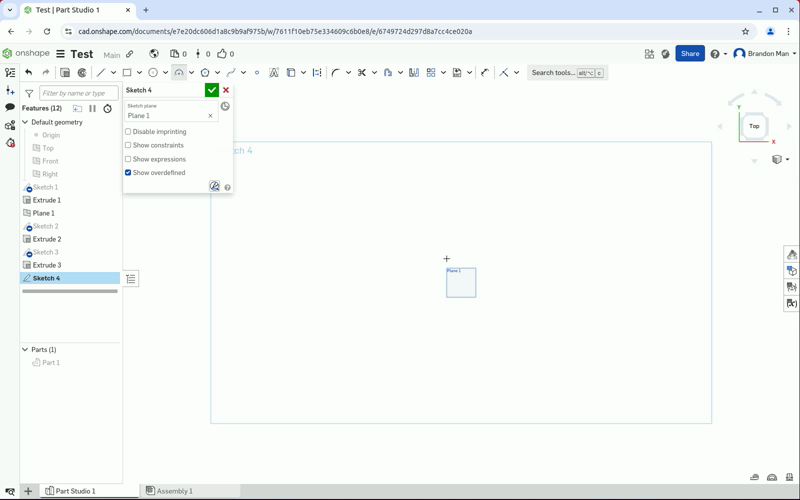
mouse_move(475, 258)
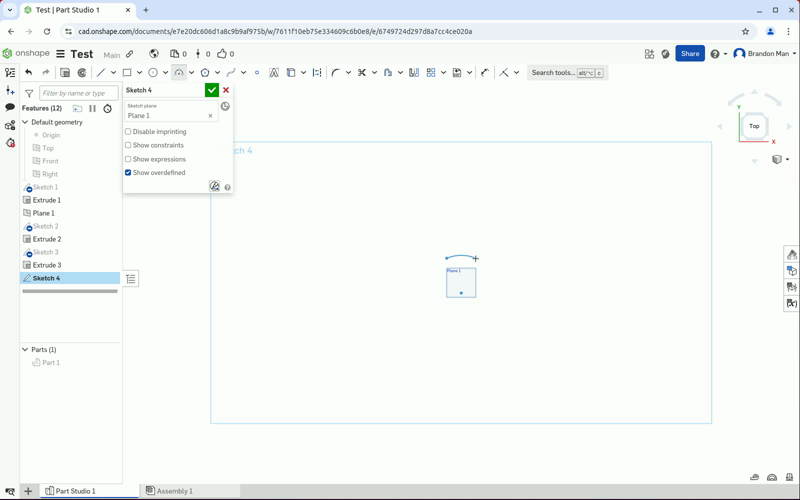
click(475, 258)
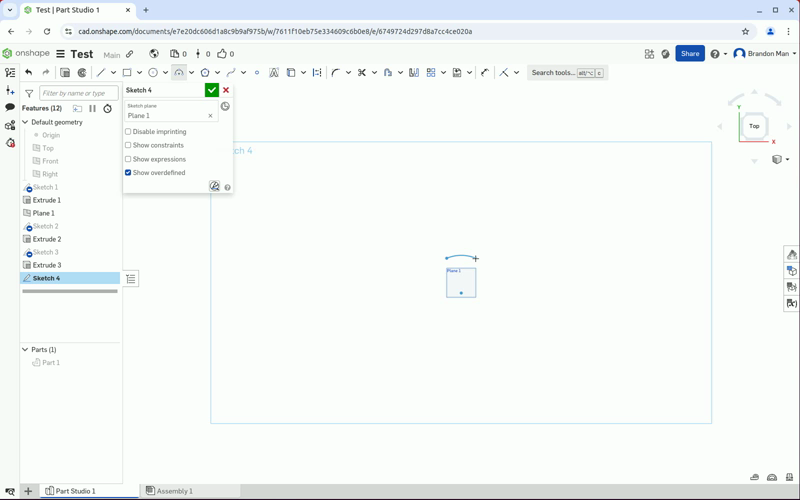
mouse_move(461, 254)
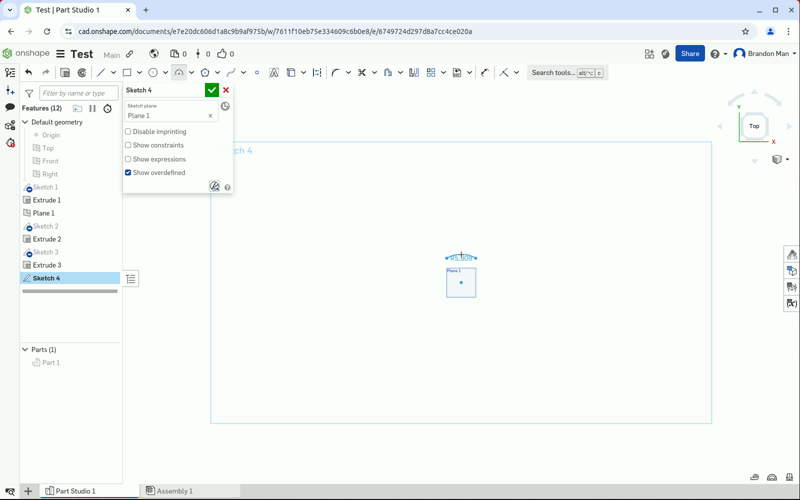
click(461, 254)
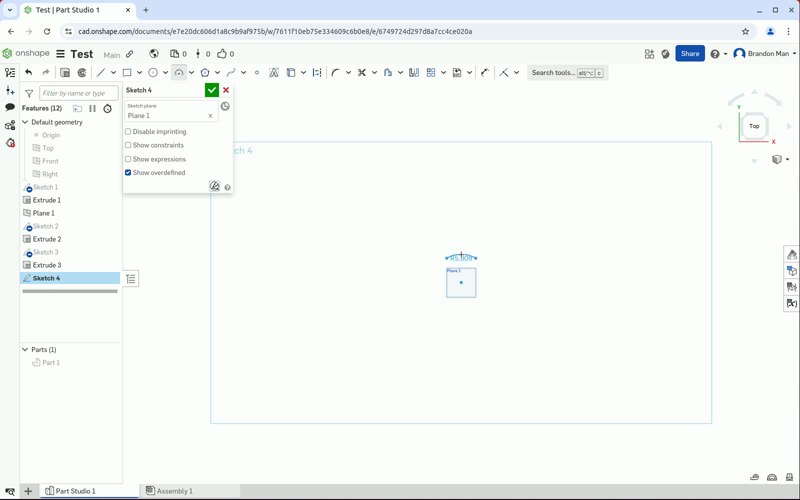
key_up(shift)
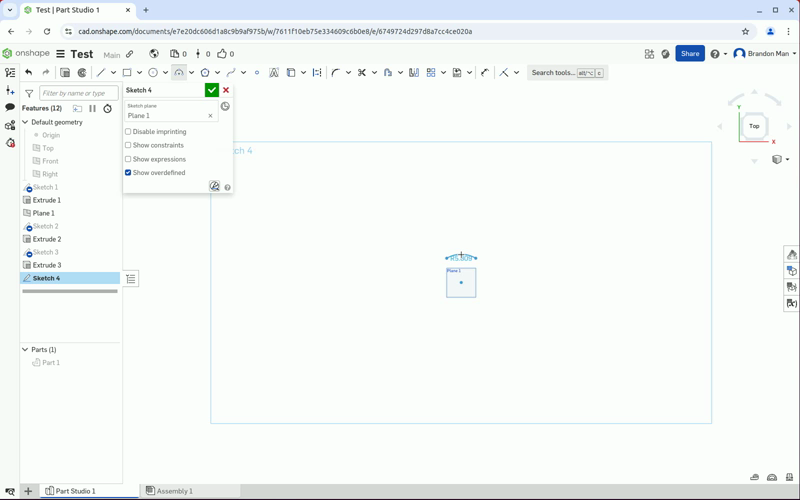
key(esc)
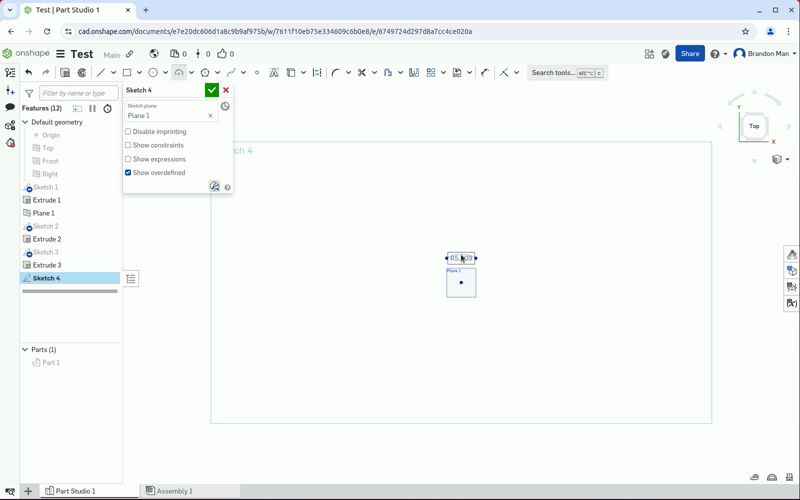
key(l)
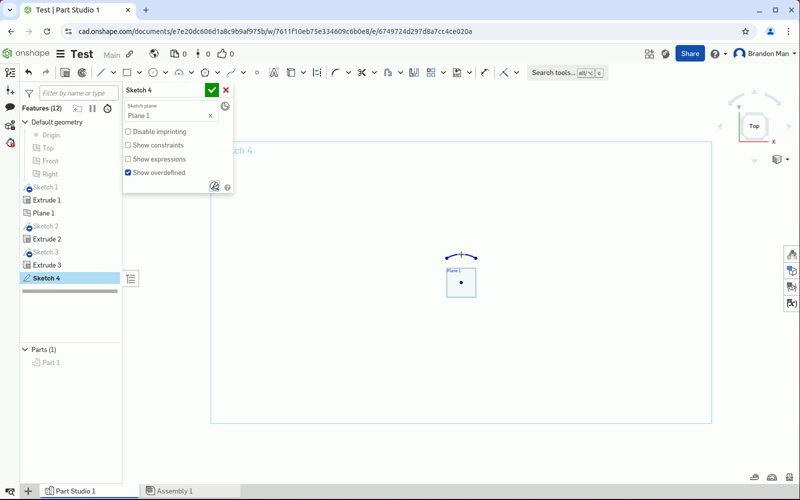
mouse_move(475, 258)
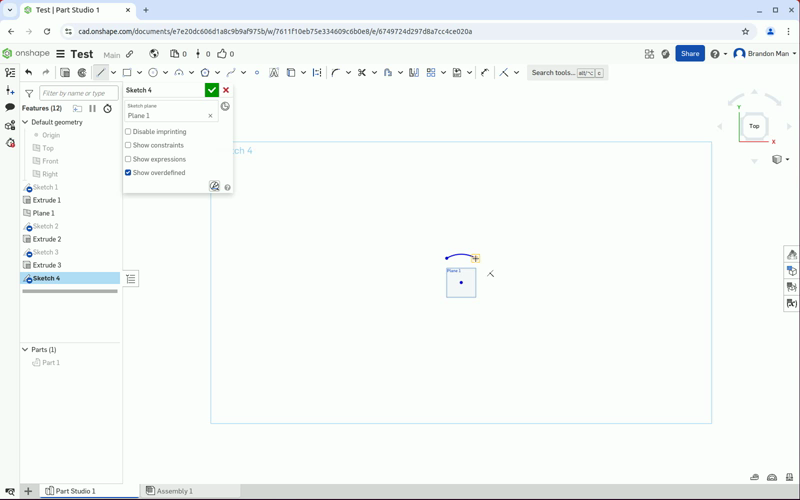
click(475, 258)
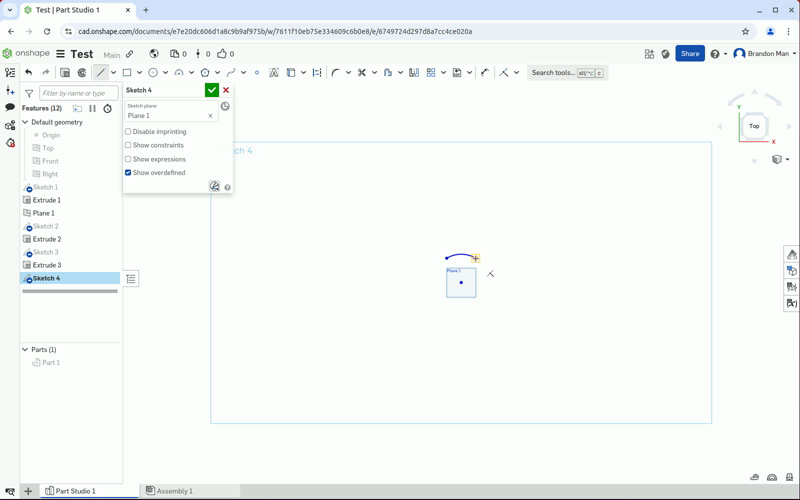
key_down(shift)
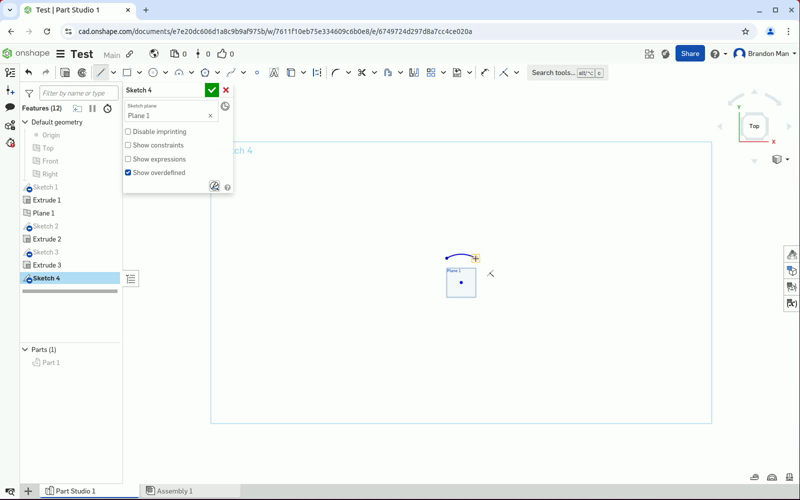
mouse_move(505, 258)
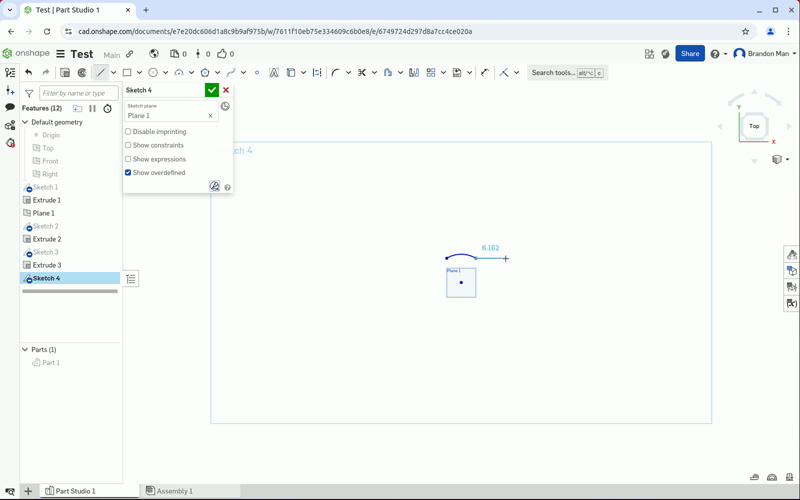
mouse_move(475, 225)
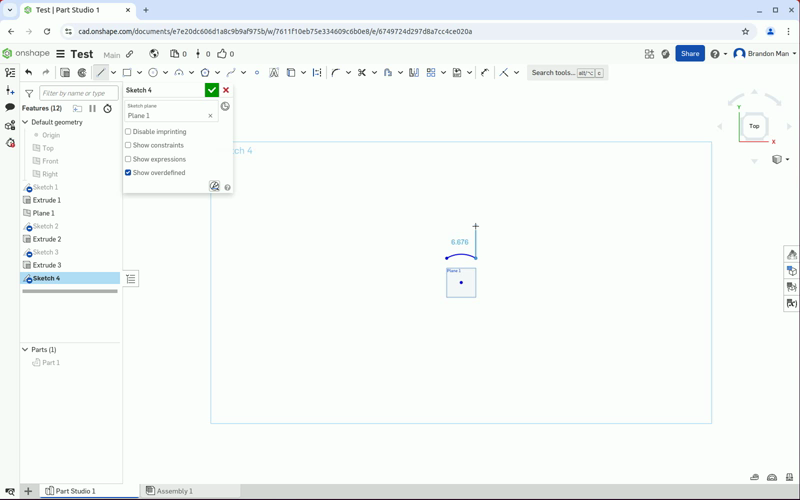
click(475, 225)
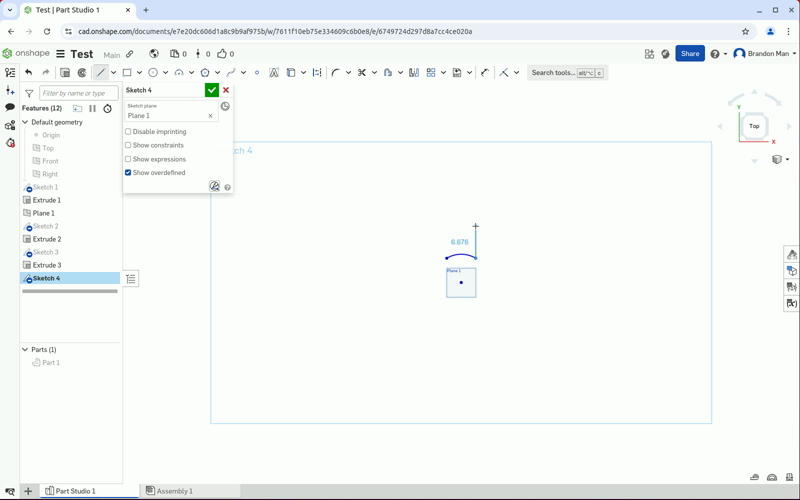
key_up(shift)
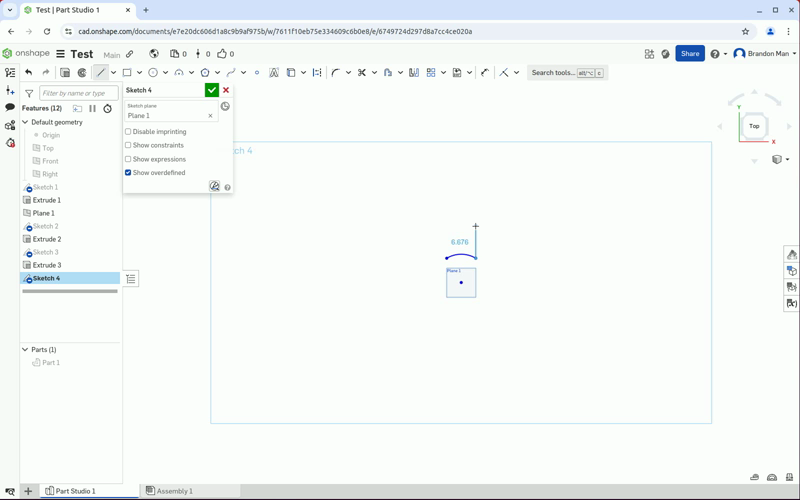
key_down(shift)
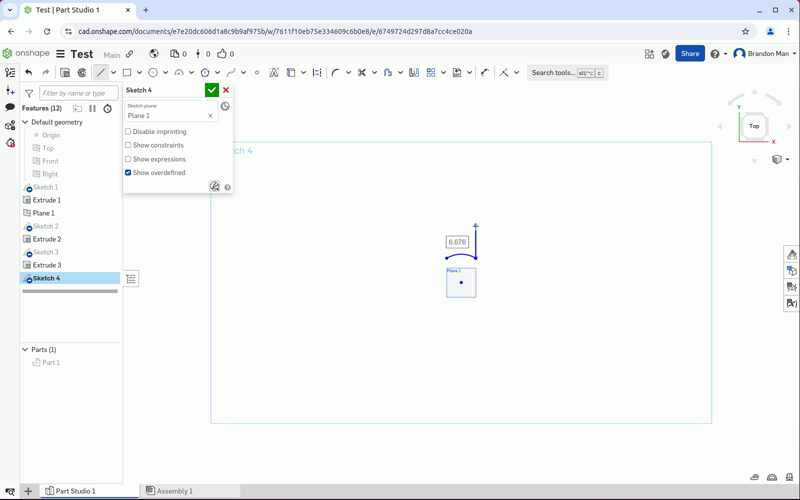
mouse_move(505, 225)
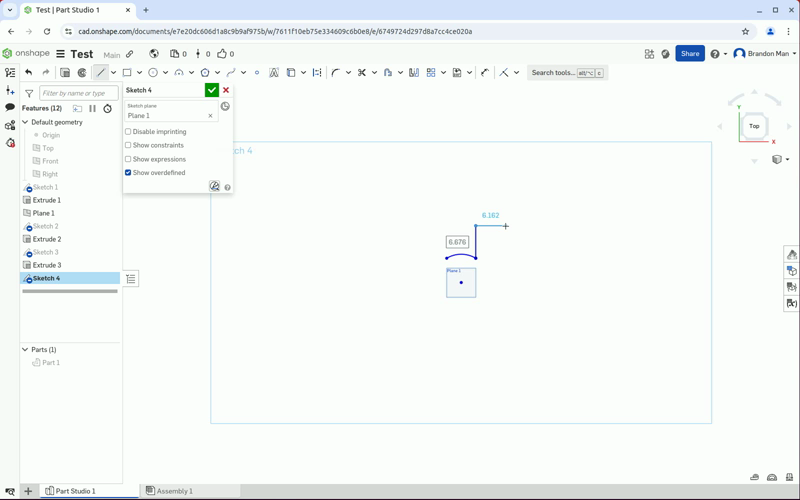
mouse_move(446, 225)
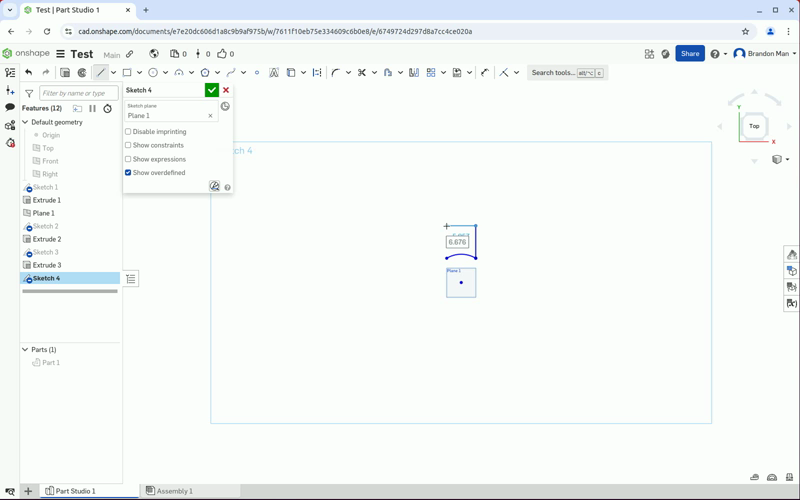
click(446, 225)
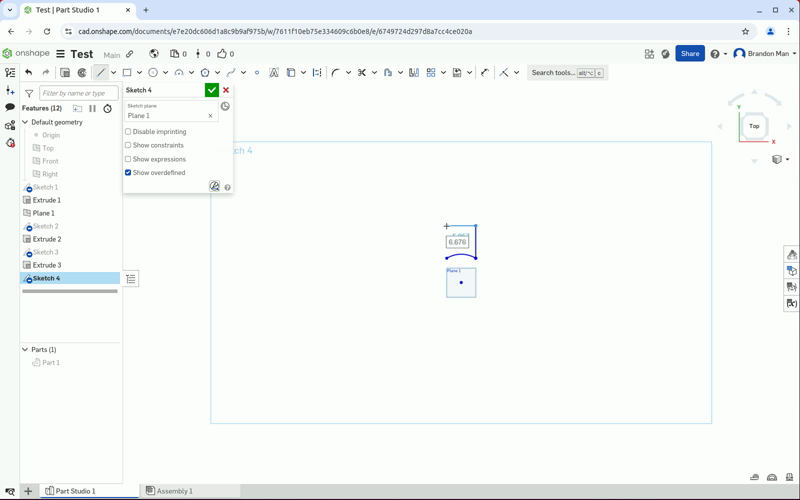
key_up(shift)
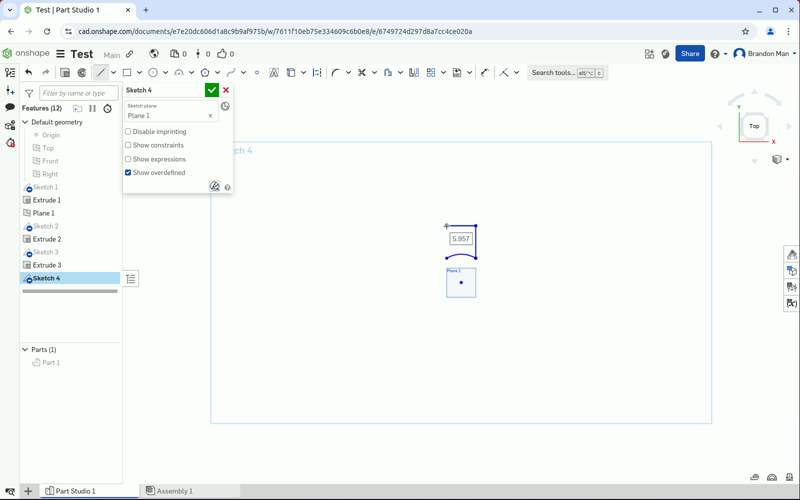
mouse_move(476, 225)
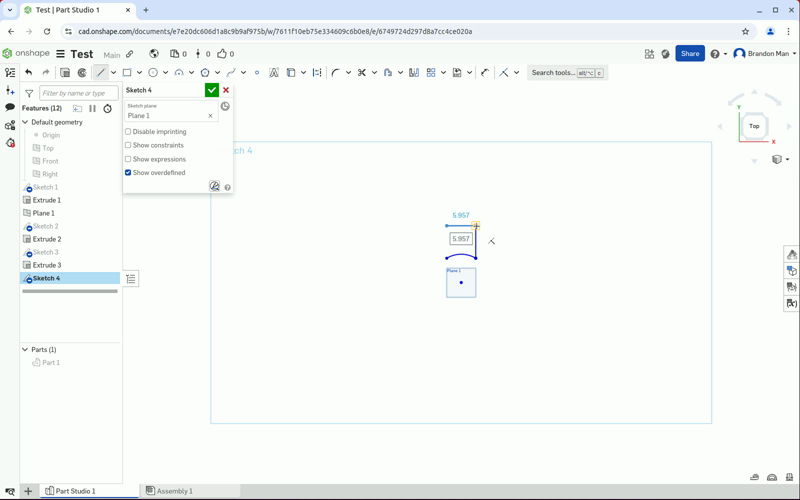
key_down(shift)
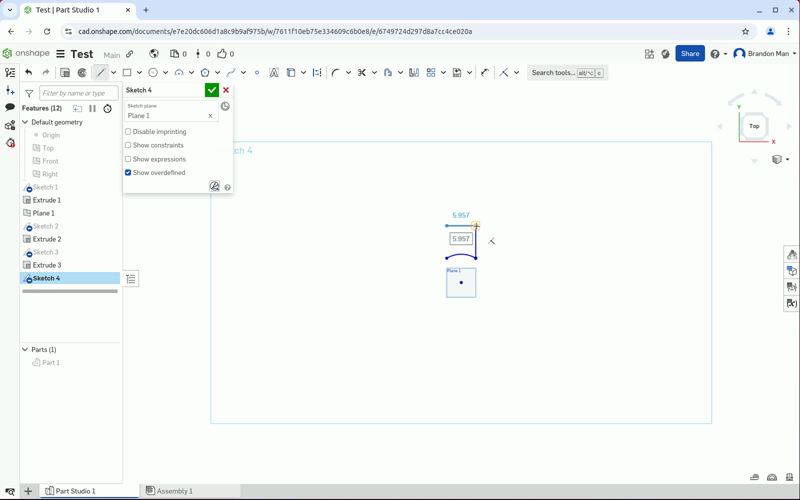
mouse_move(446, 258)
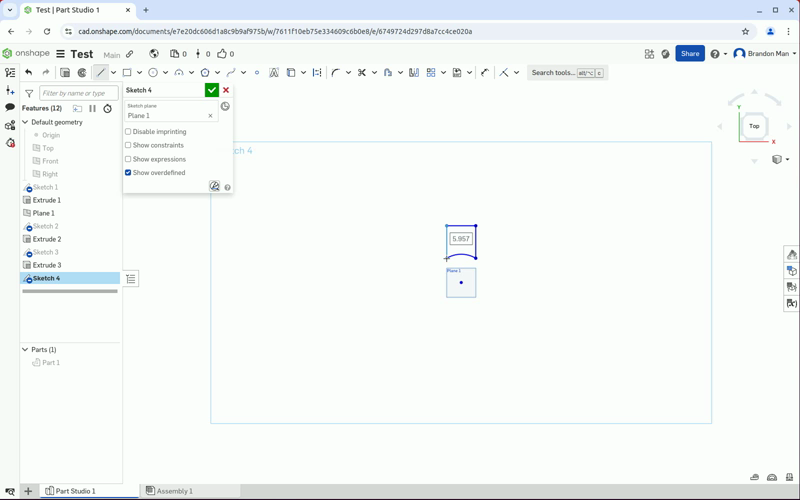
key_up(shift)
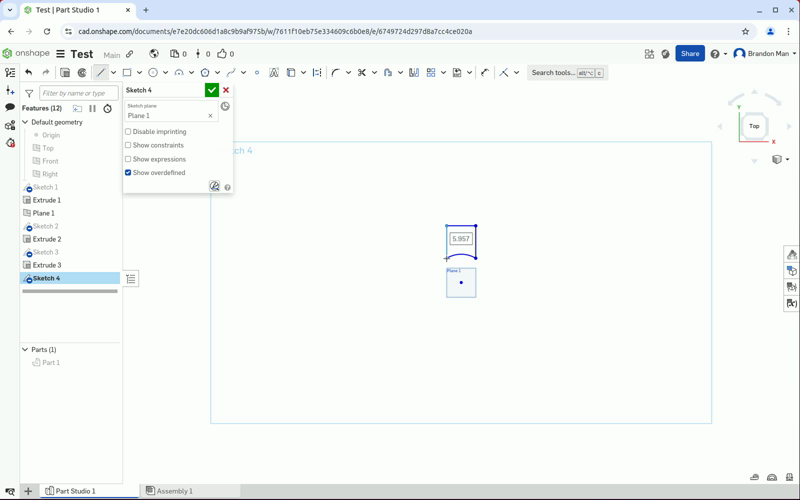
click(446, 258)
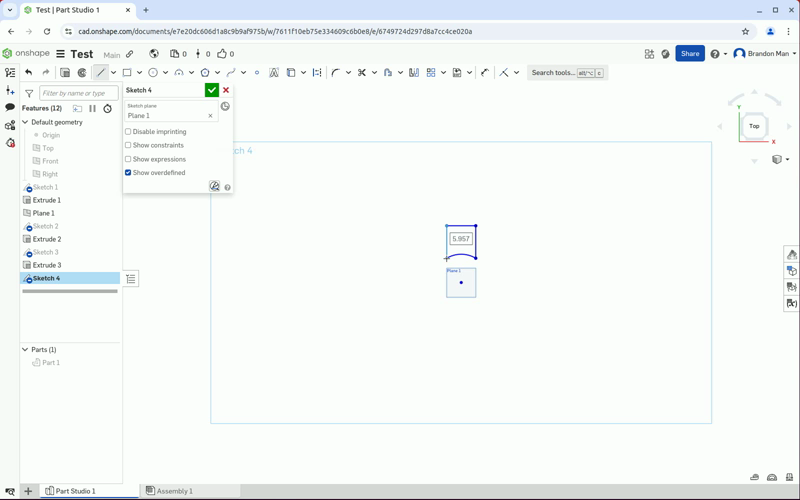
key(esc)
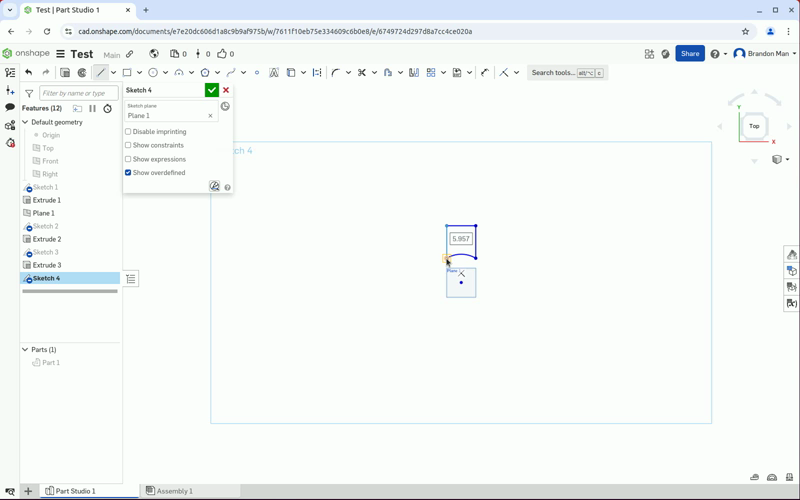
mouse_move(454, 231)
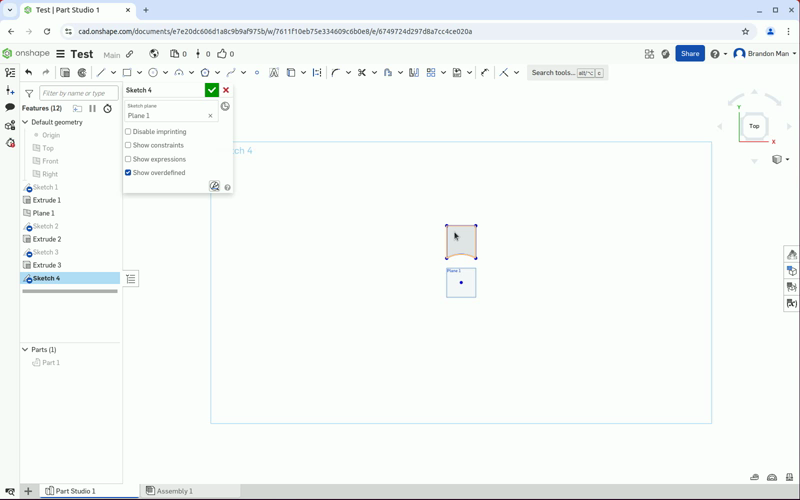
scroll(6)
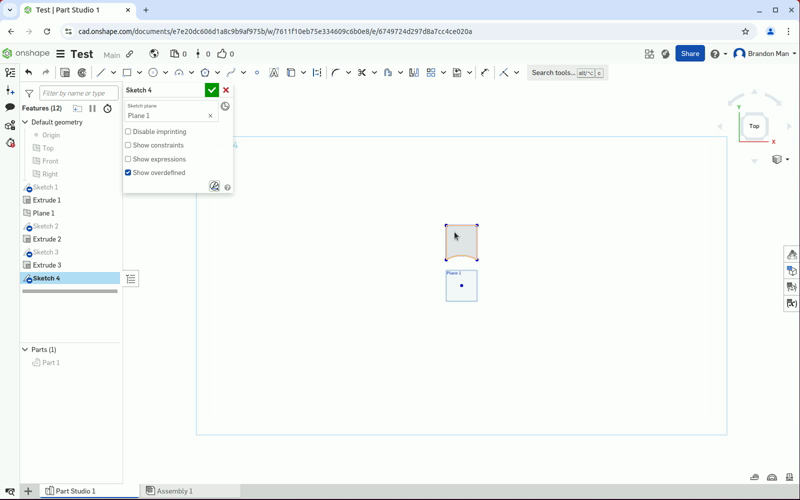
scroll(6)
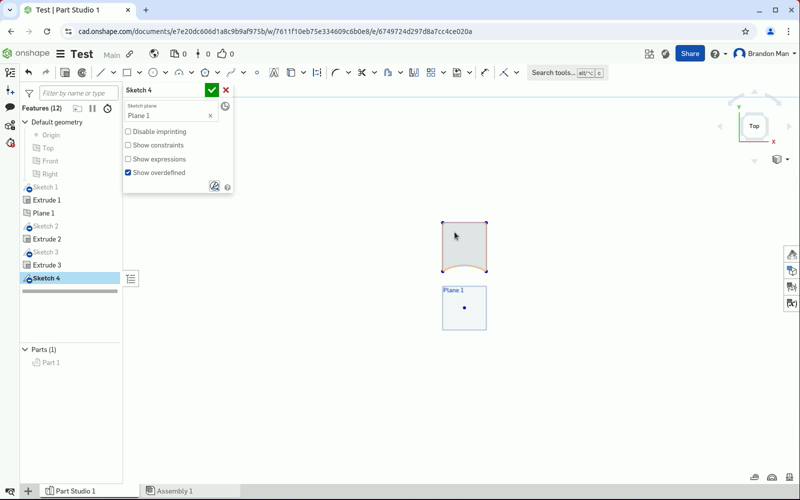
scroll(6)
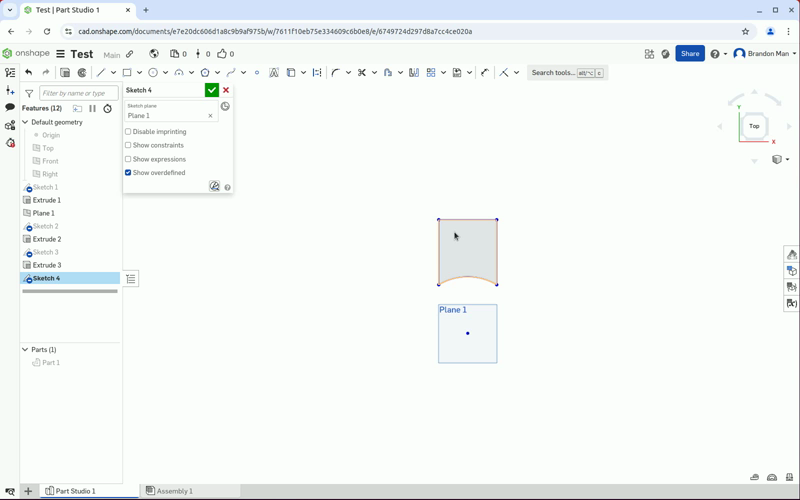
scroll(6)
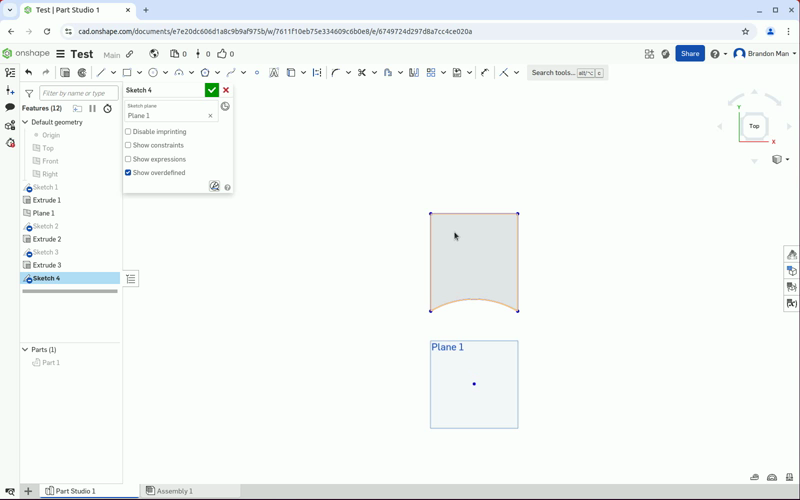
scroll(6)
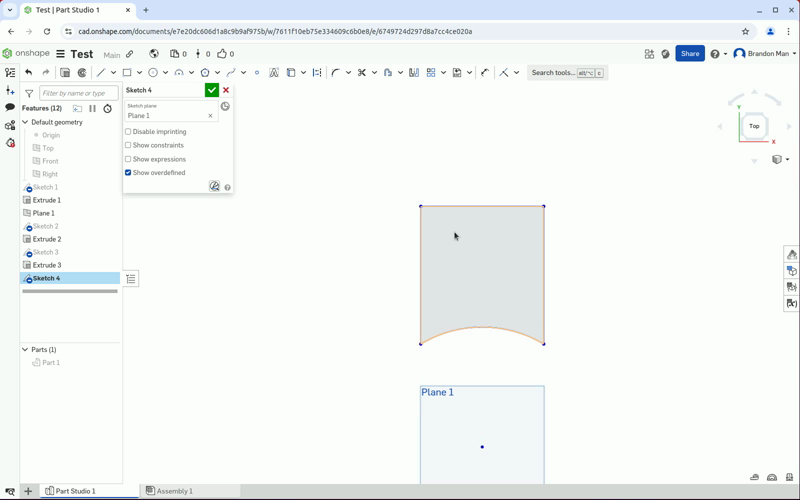
scroll(6)
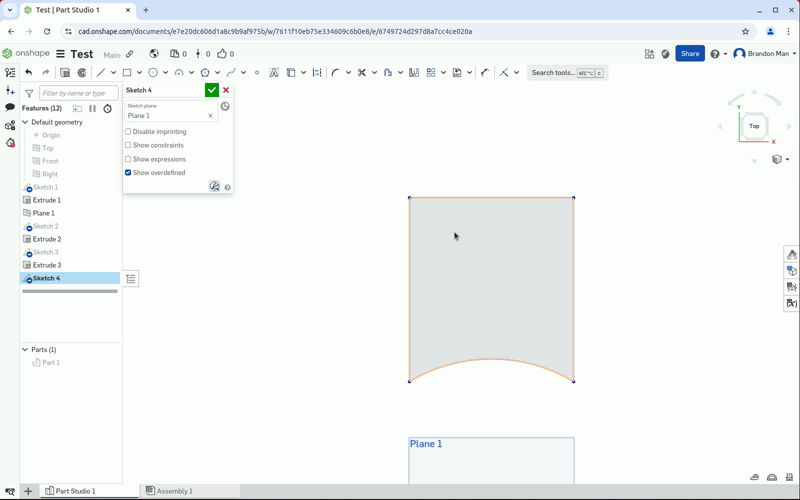
scroll(6)
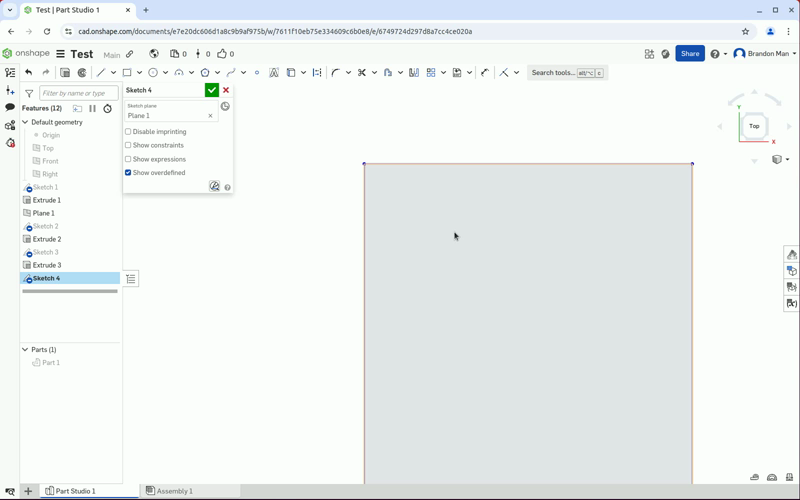
click(454, 231)
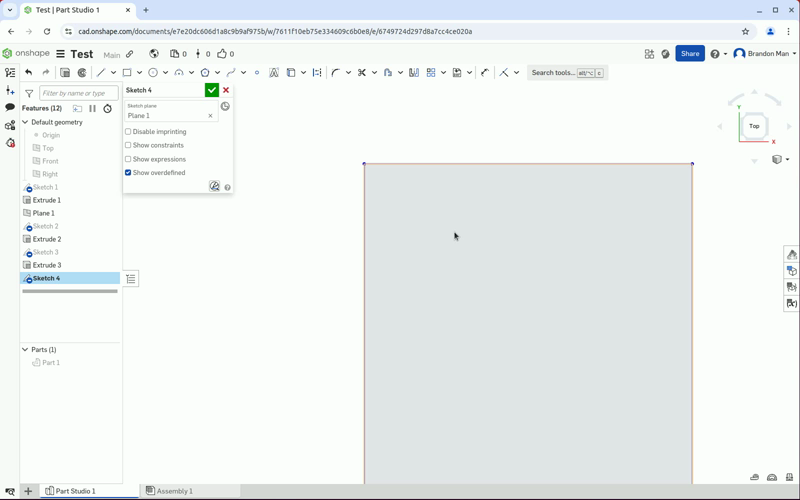
scroll(-6)
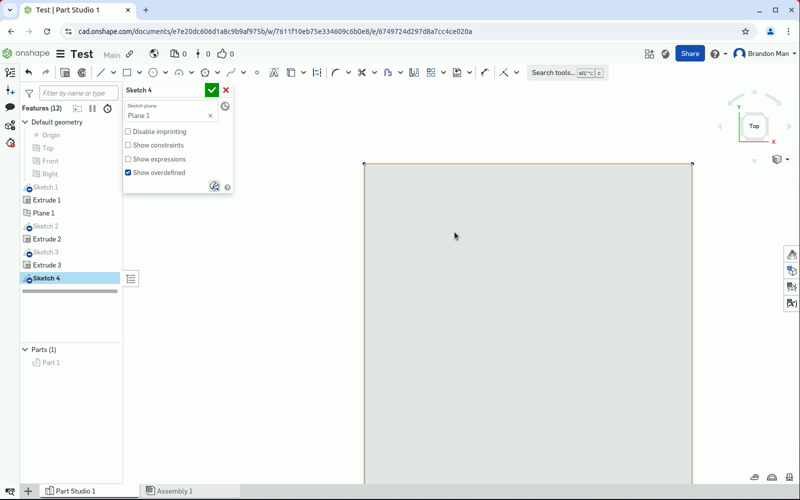
scroll(-6)
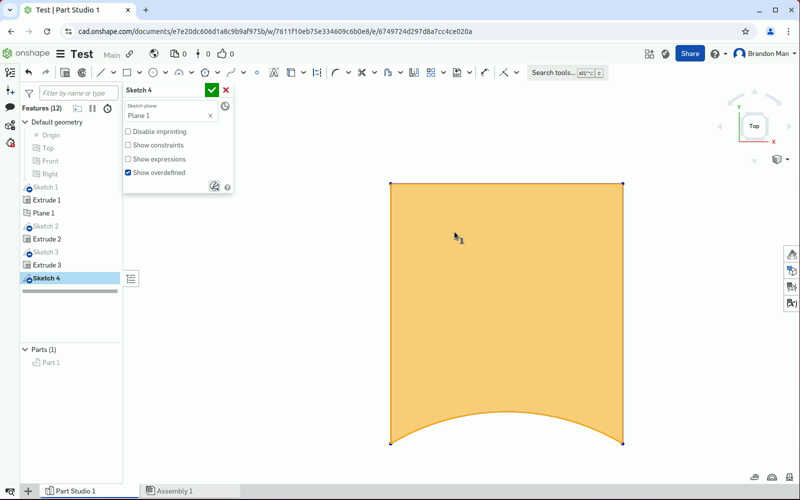
scroll(-6)
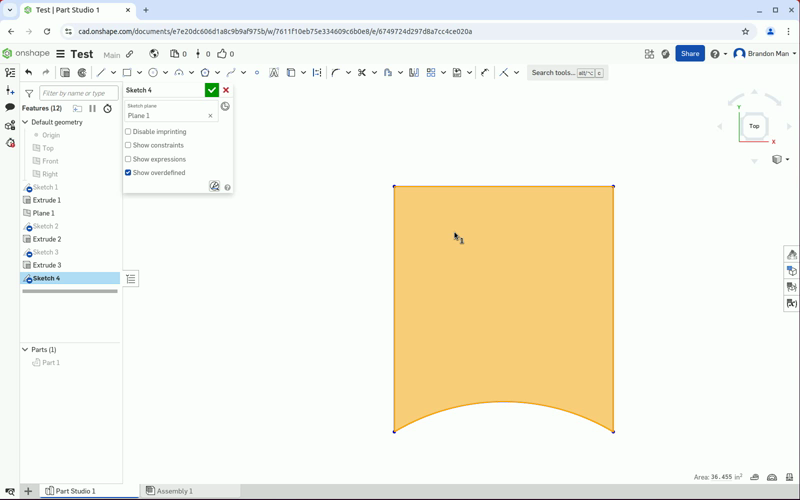
scroll(-6)
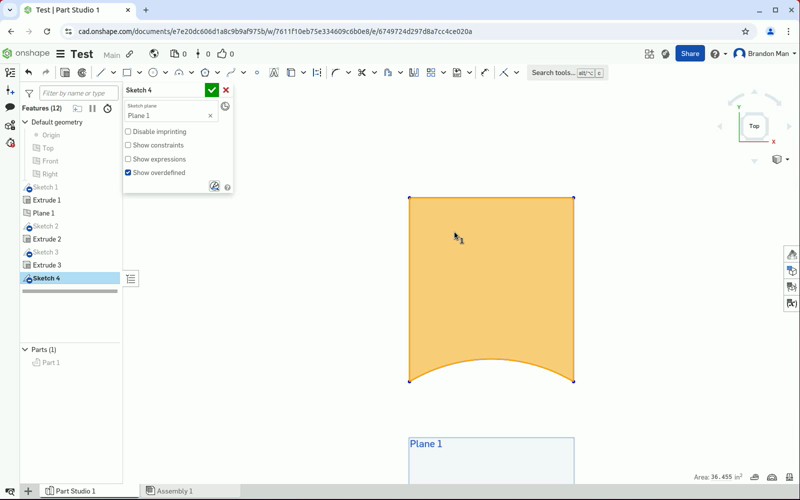
scroll(-6)
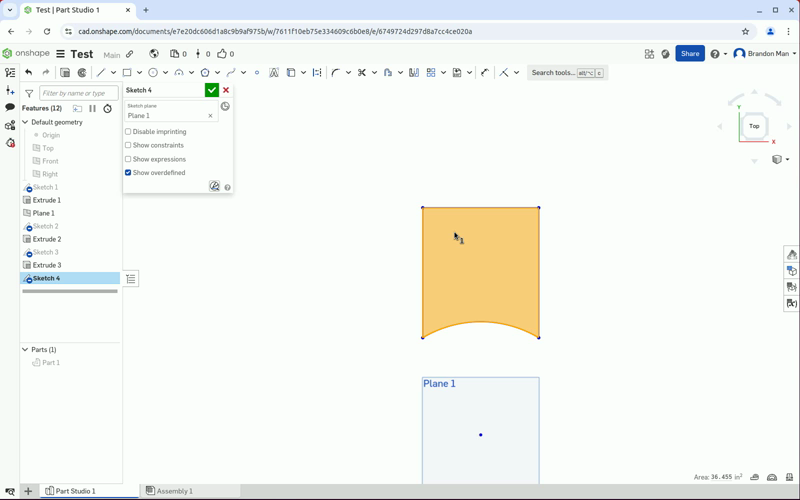
scroll(-6)
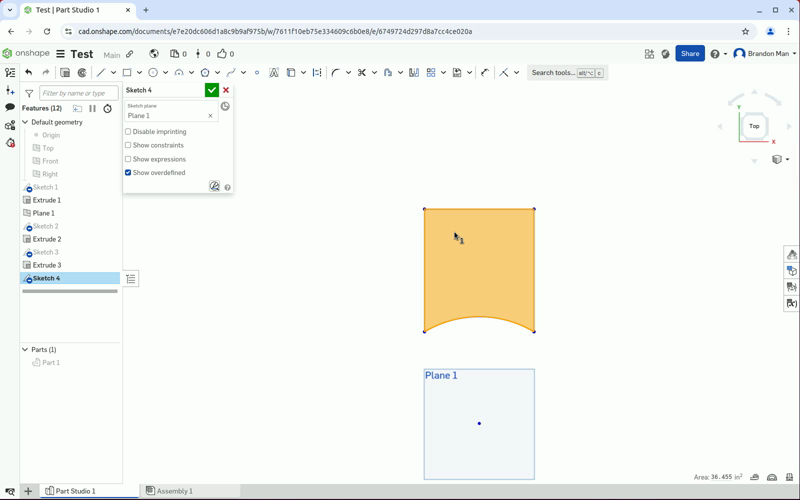
scroll(-6)
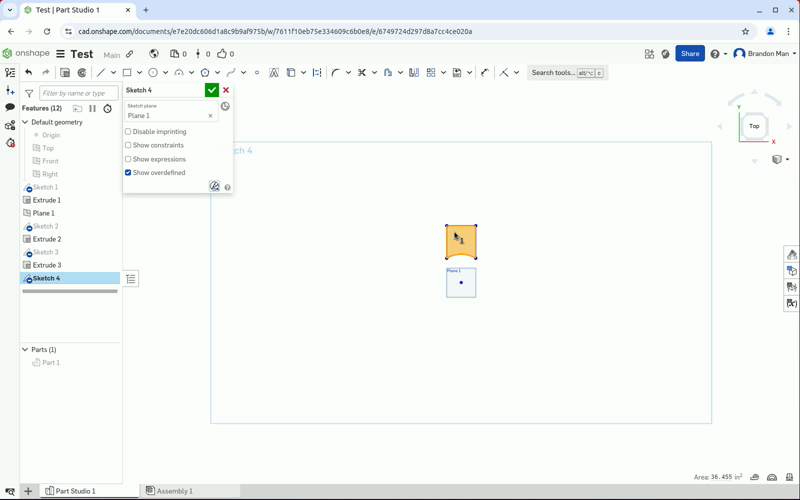
mouse_move(73, 352)
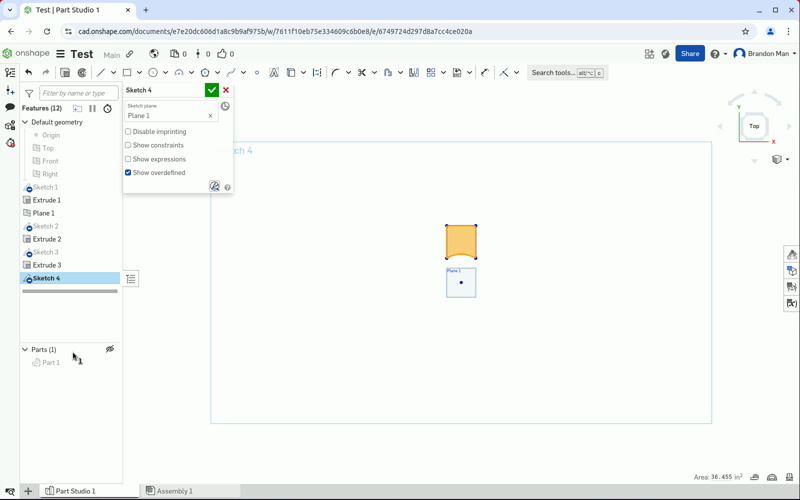
key(shift+y)
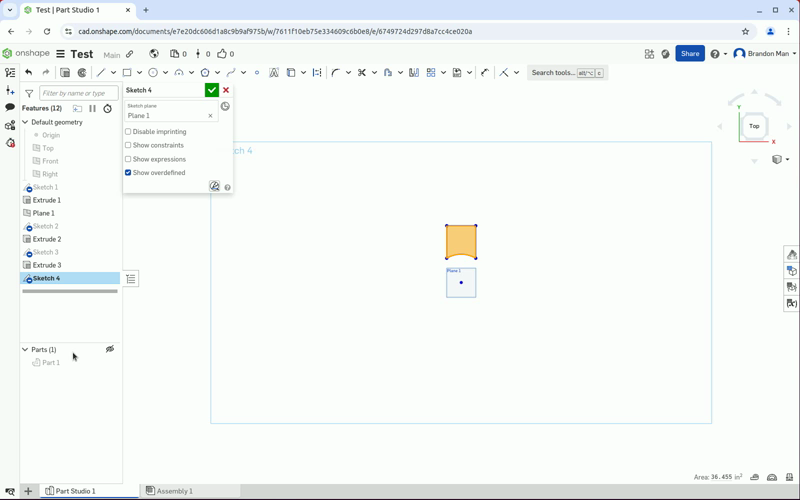
key(shift+e)
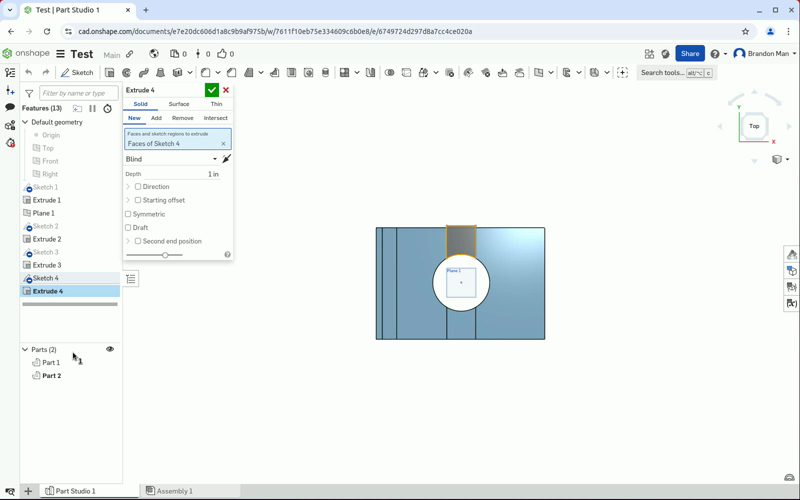
mouse_move(143, 106)
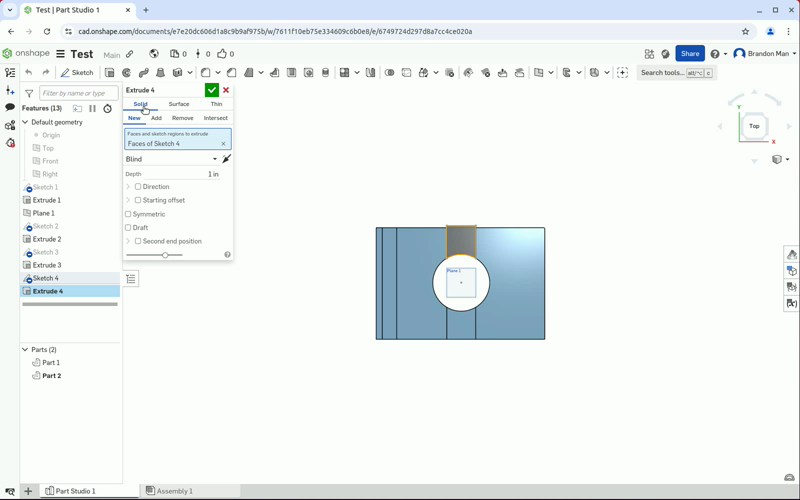
click(143, 106)
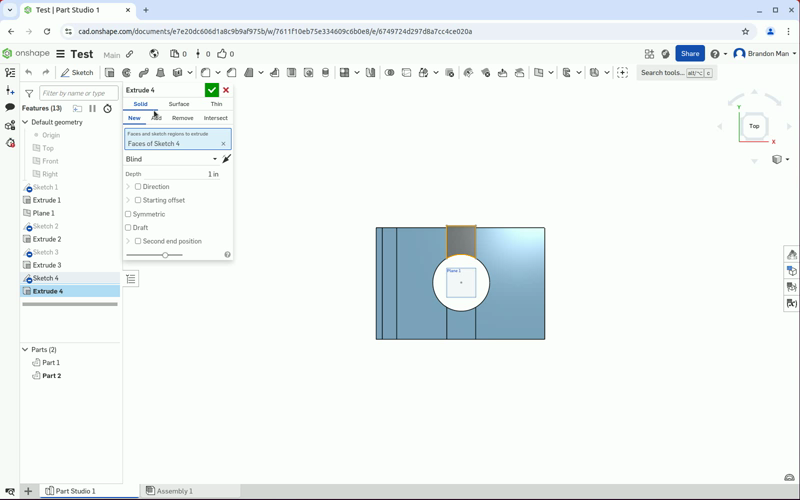
mouse_move(186, 120)
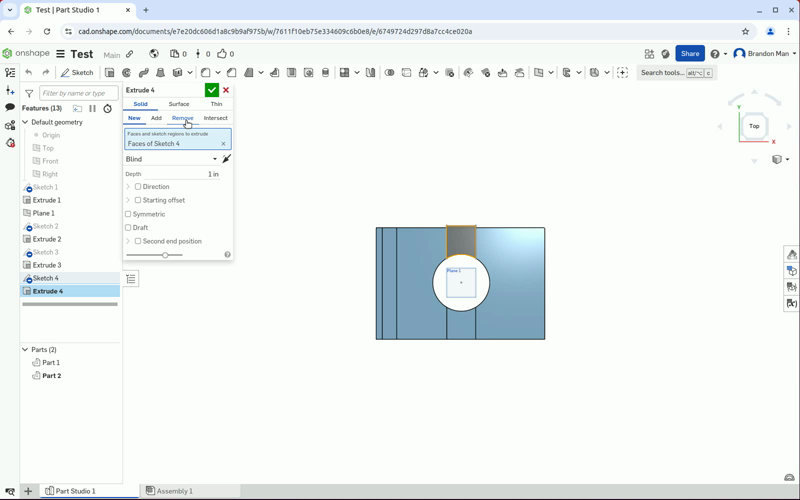
click(186, 120)
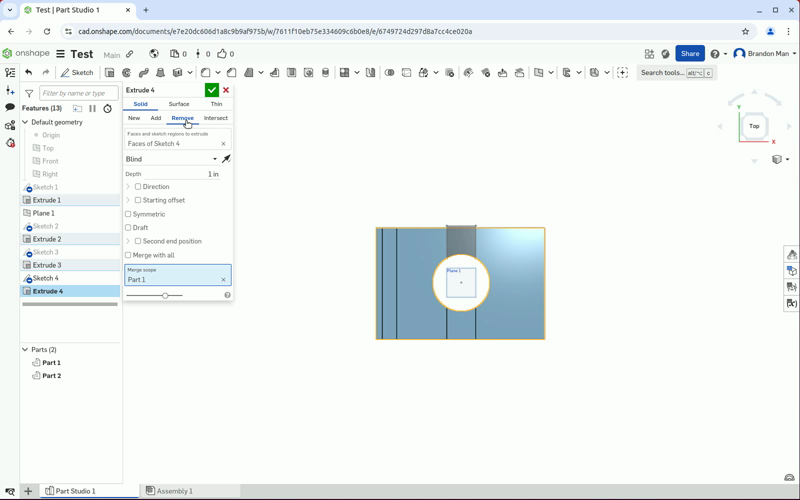
key(tab, 4)
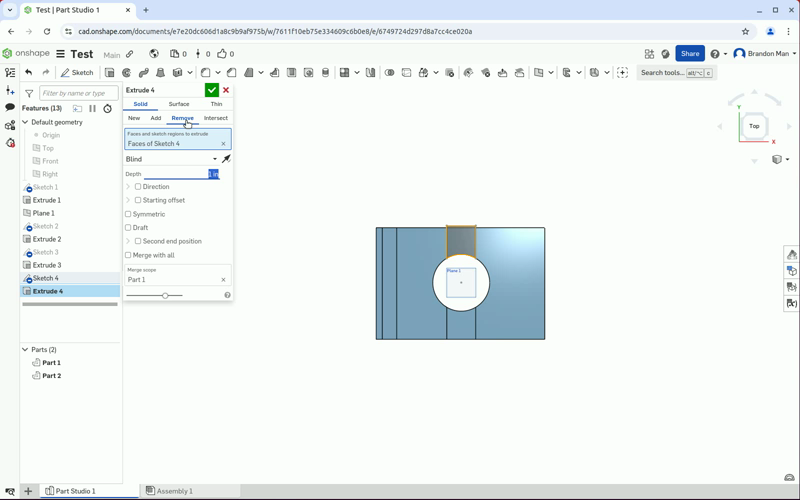
text(1.204)
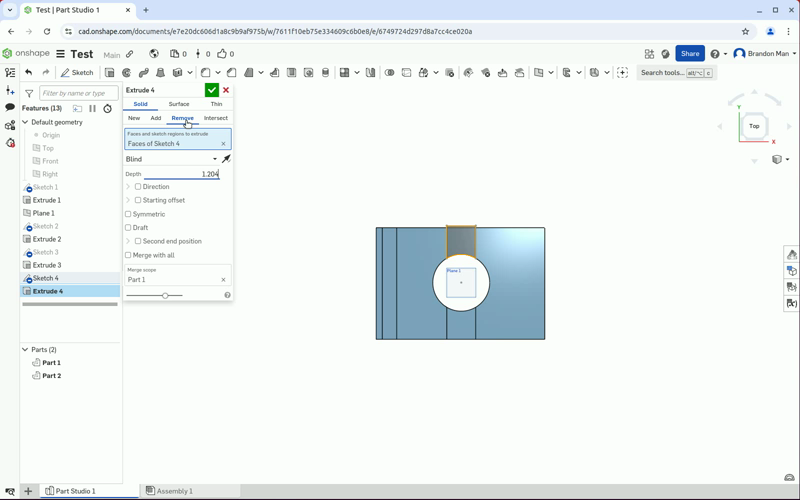
key(tab, 6)
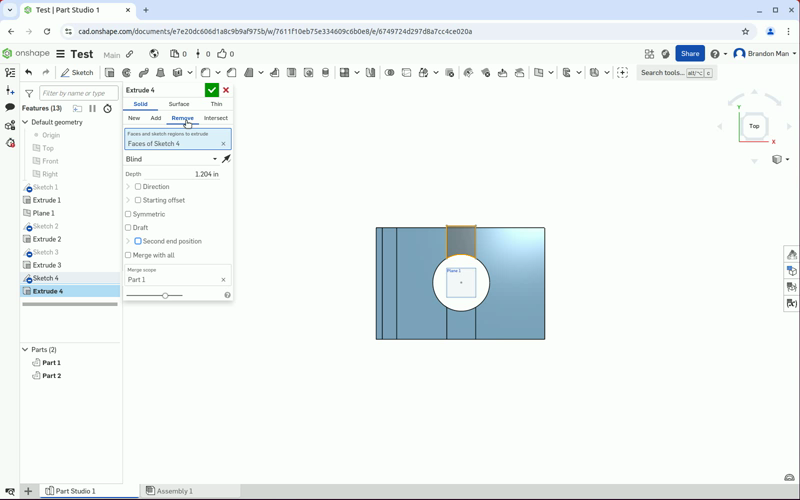
key(space)
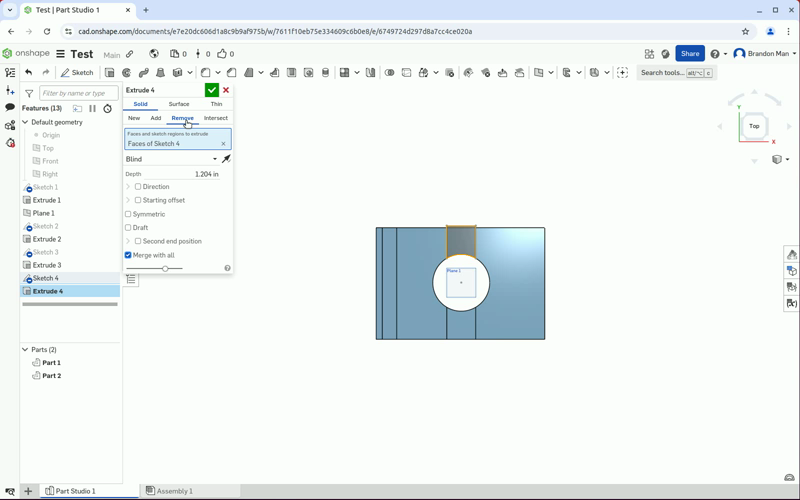
key(enter)
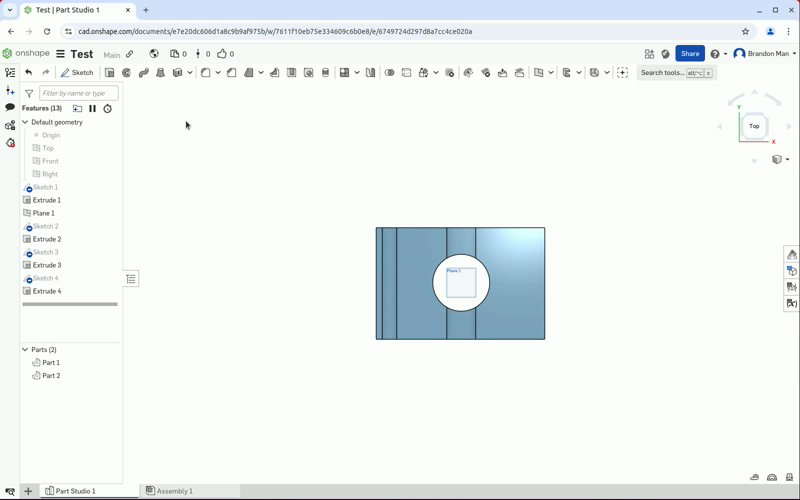
key(shift+h)
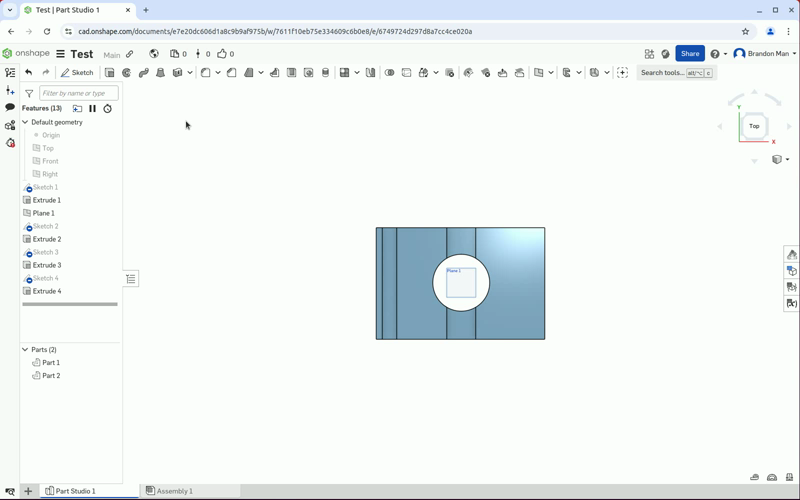
key(shift+h)
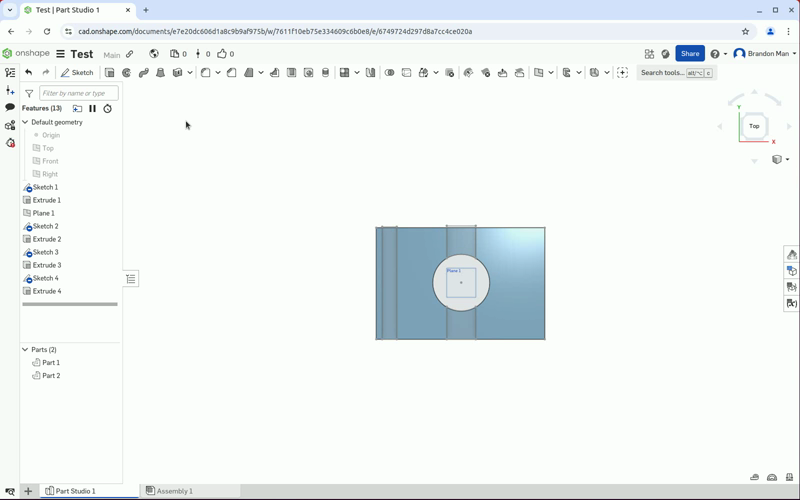
key(shift+7)
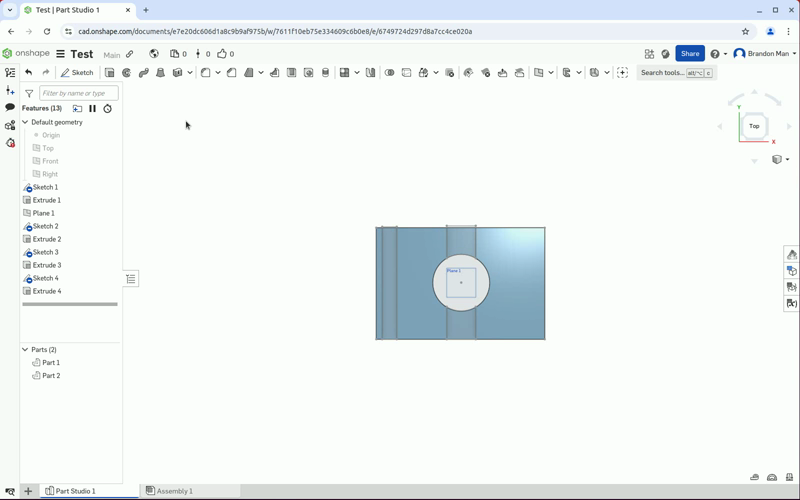
key(up, 3)
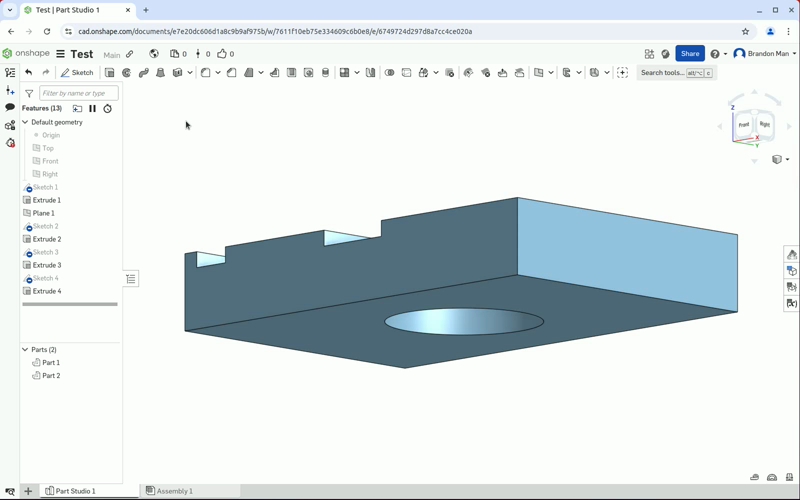
key(left, 3)
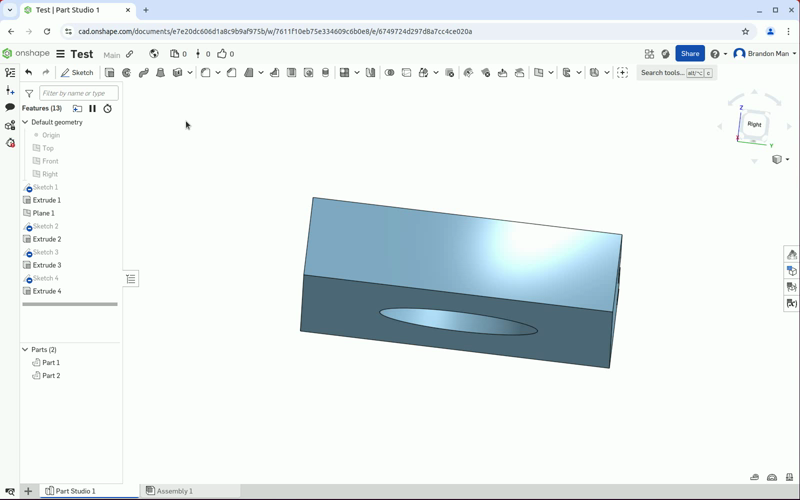
key(right, 3)
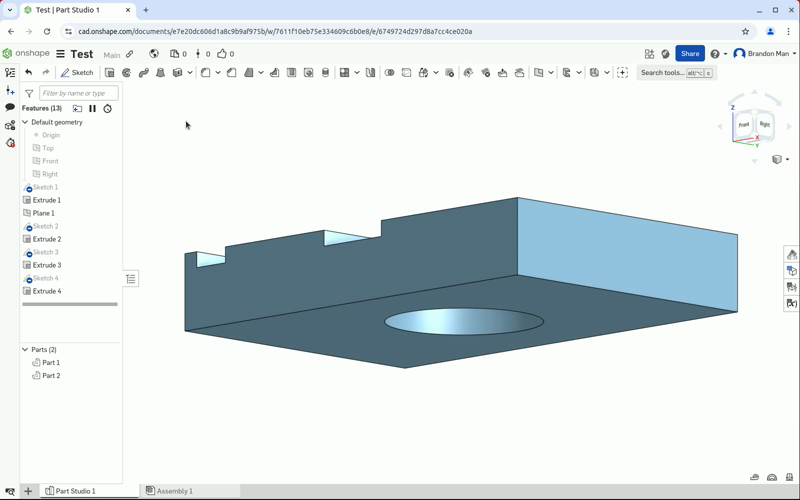
key(down, 3)
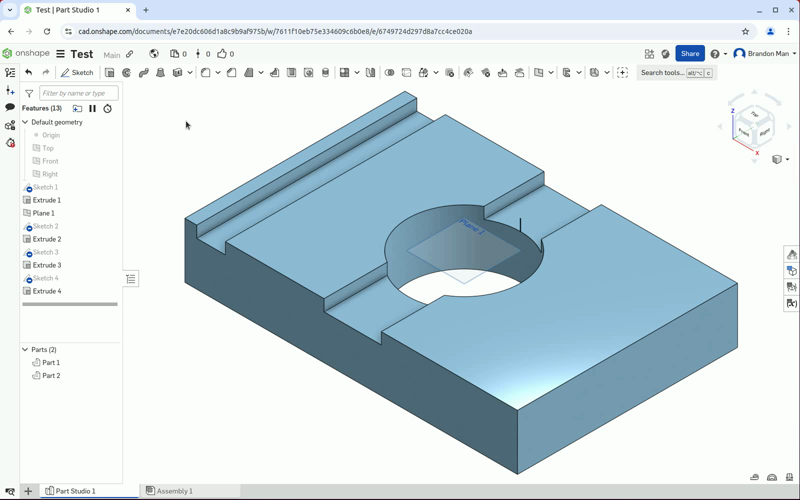
mouse_move(73, 189)
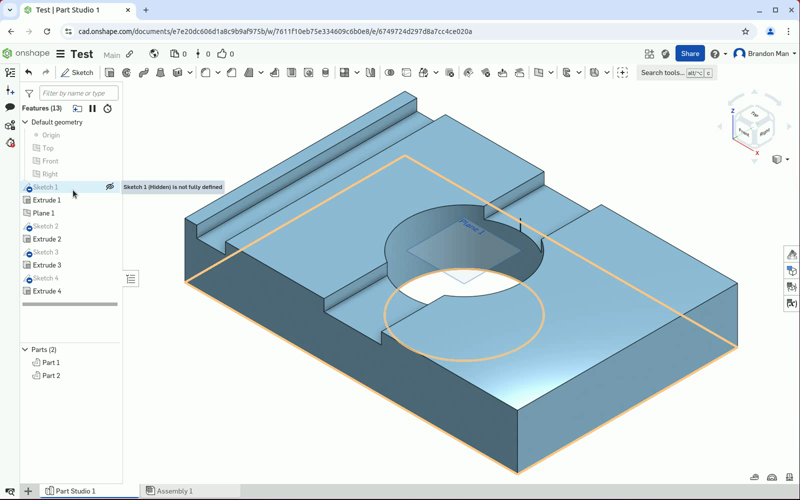
click(73, 189)